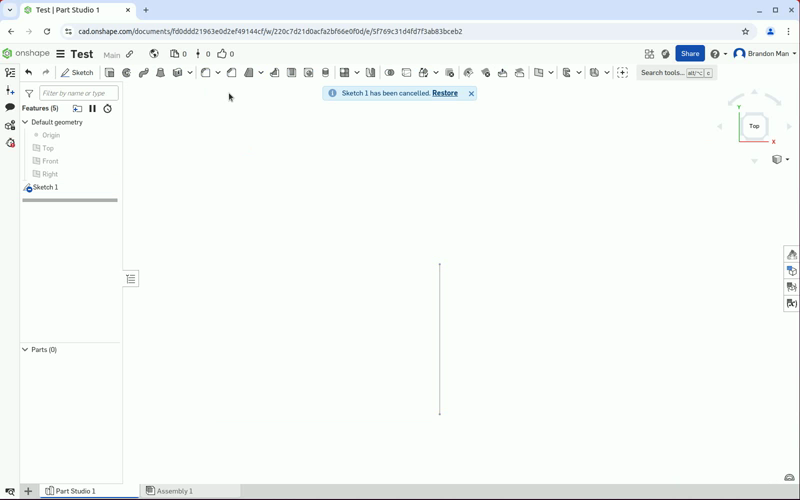
key(shift+h)
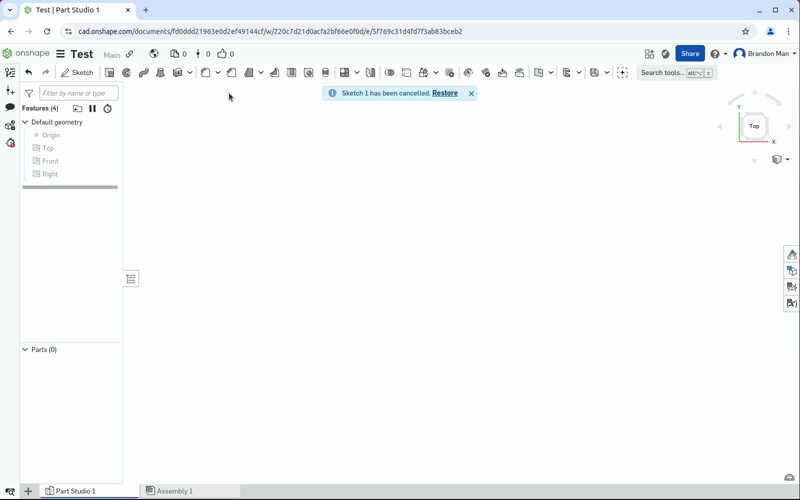
key(shift+s)
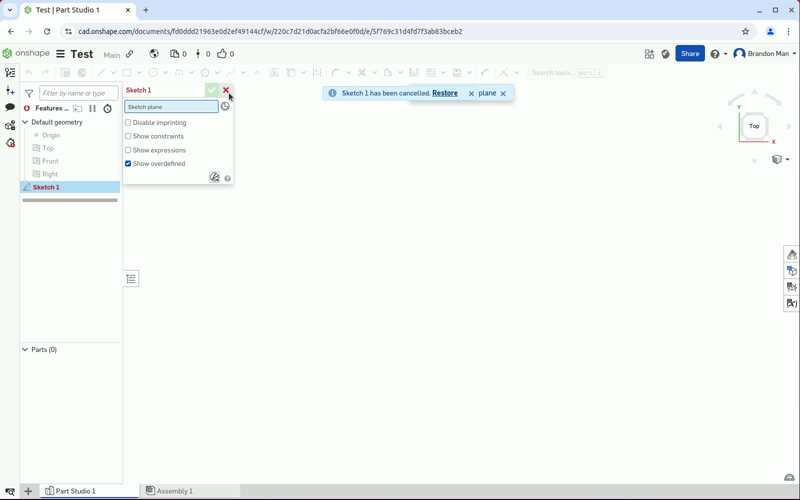
mouse_move(73, 150)
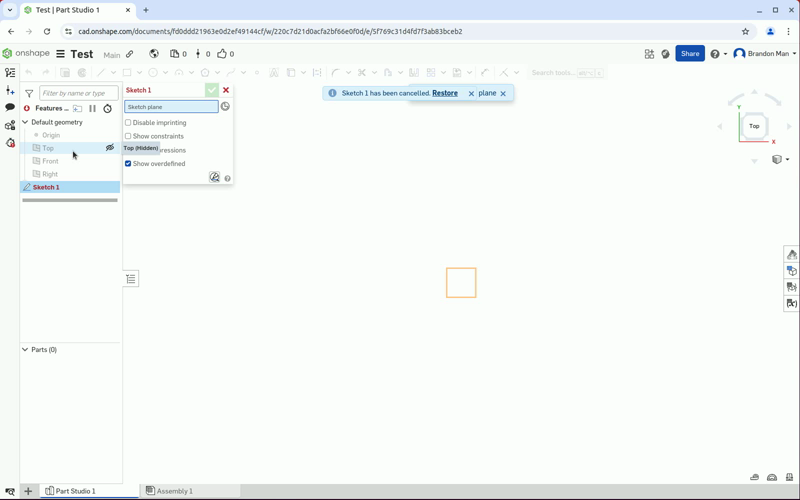
click(73, 150)
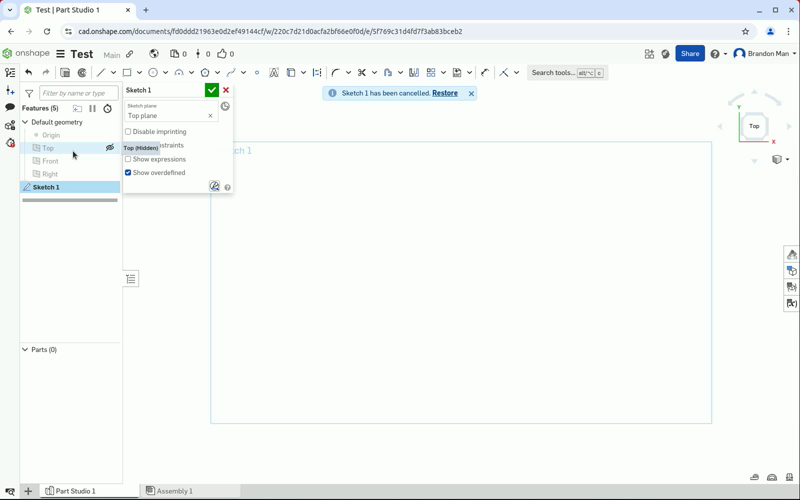
mouse_move(73, 352)
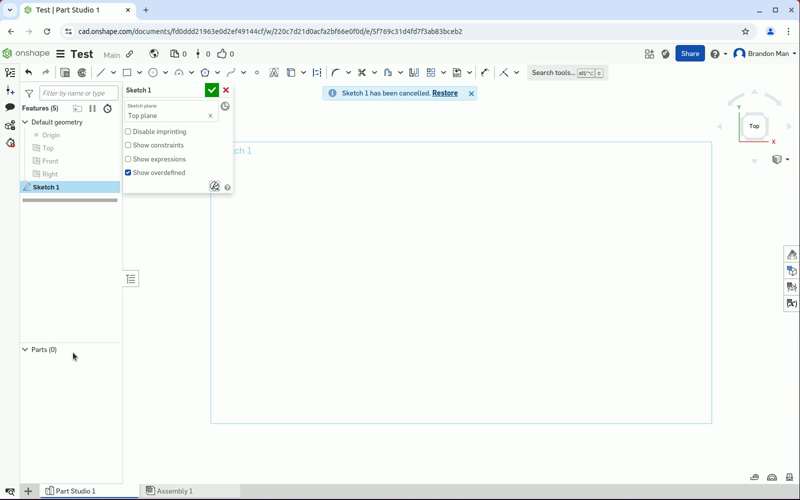
key(y)
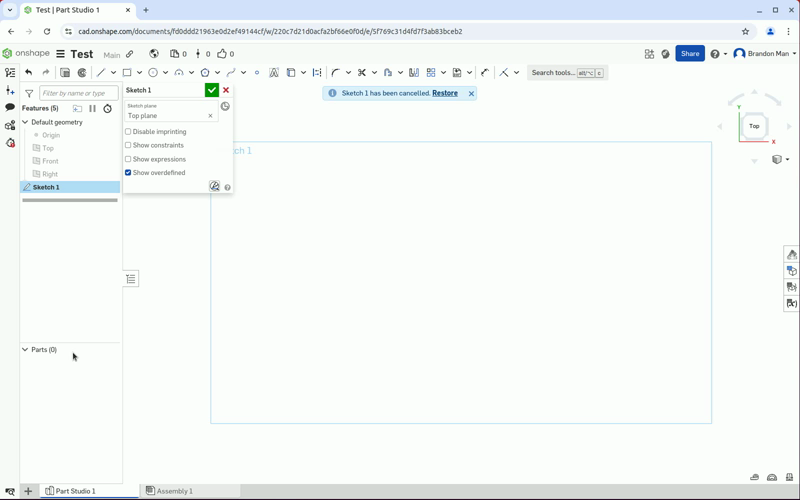
key(a)
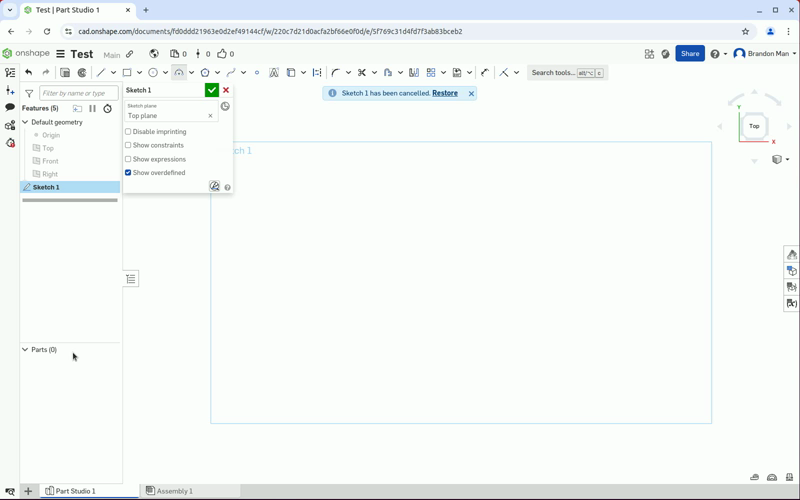
key_down(shift)
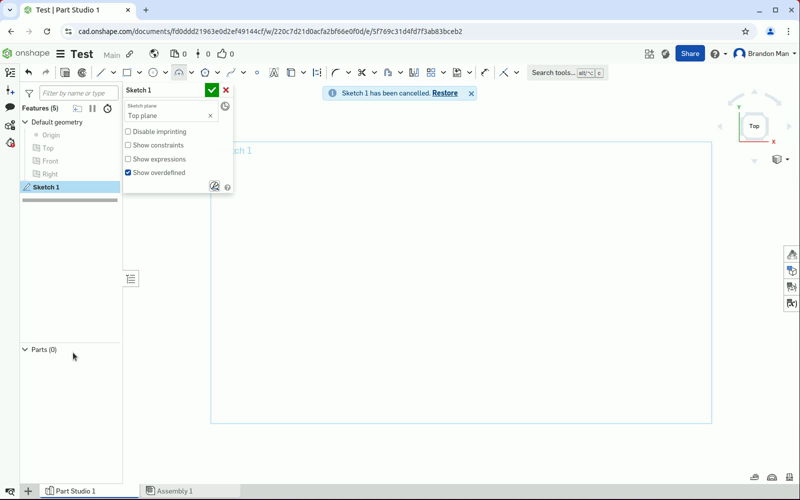
mouse_move(348, 236)
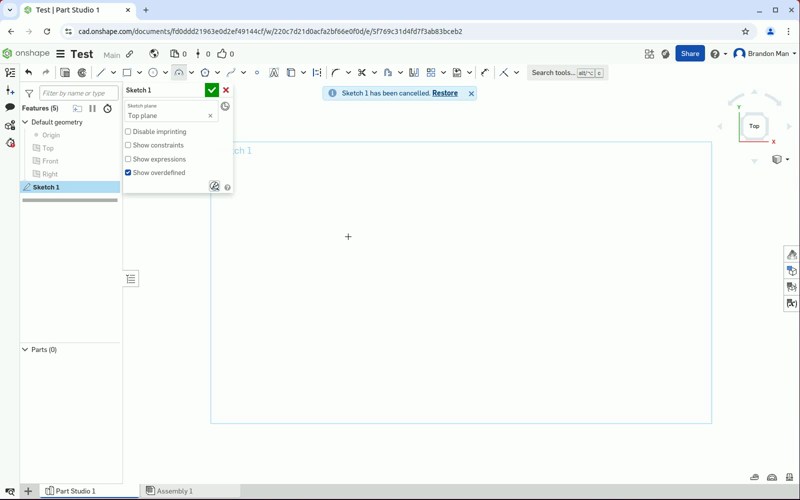
click(348, 236)
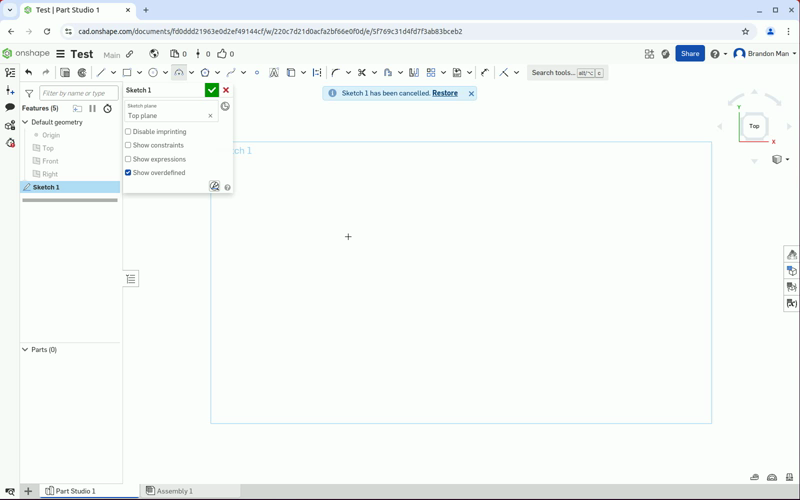
key_up(shift)
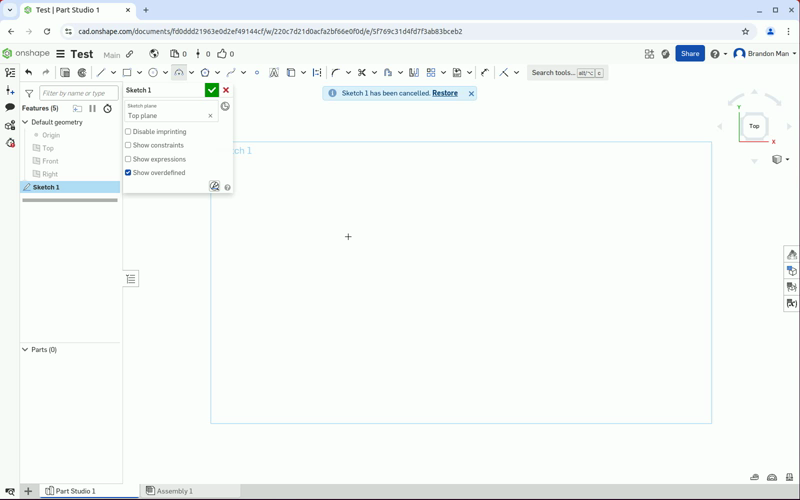
key_down(shift)
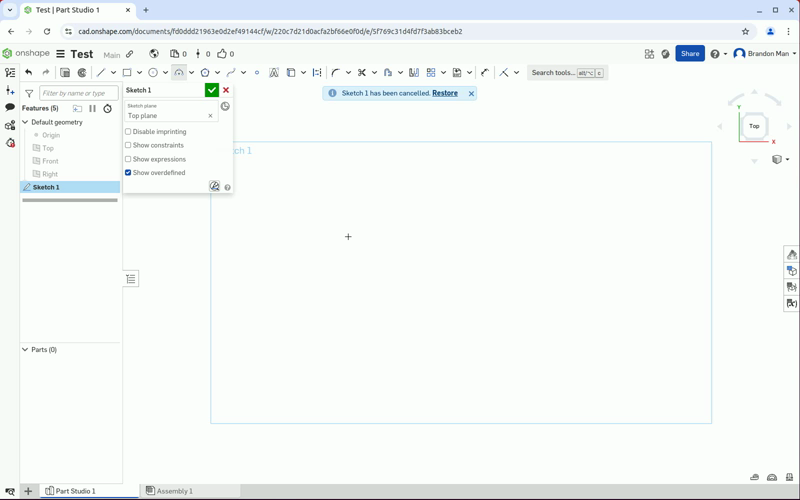
mouse_move(460, 282)
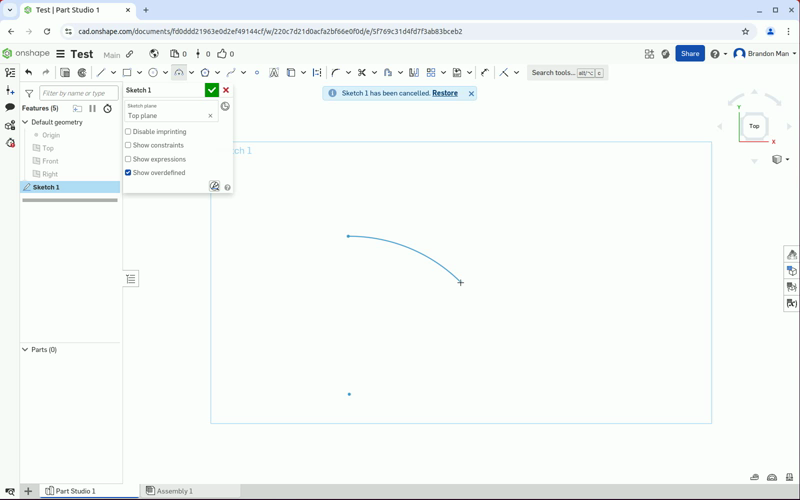
click(460, 282)
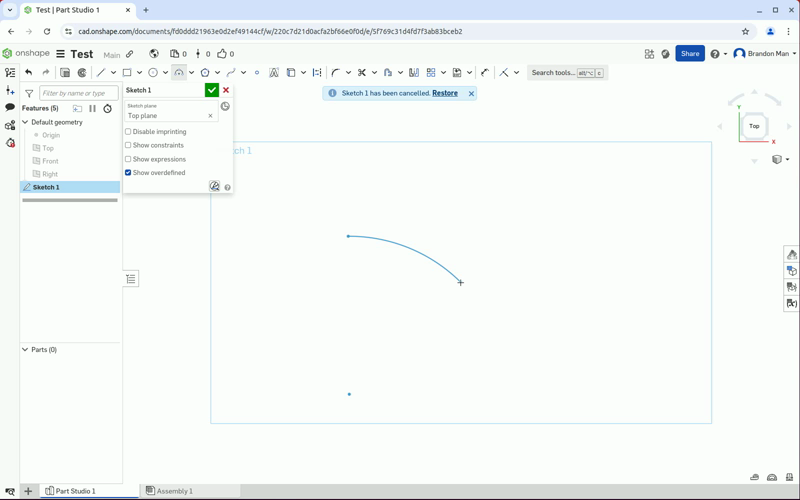
mouse_move(409, 248)
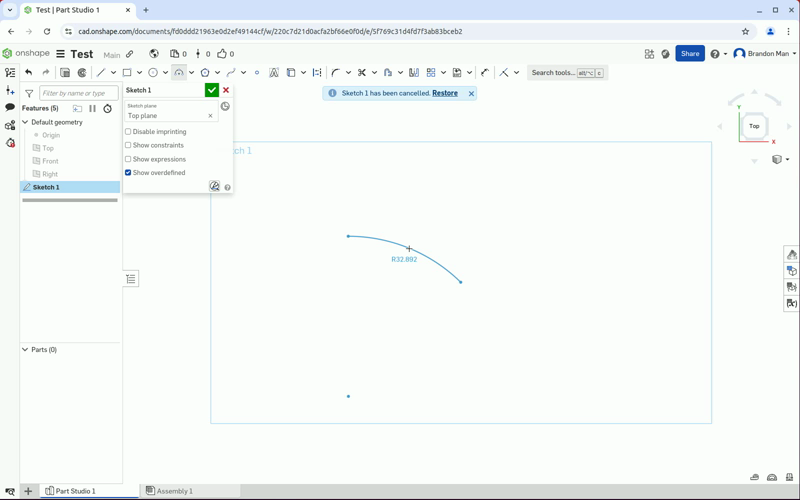
click(409, 248)
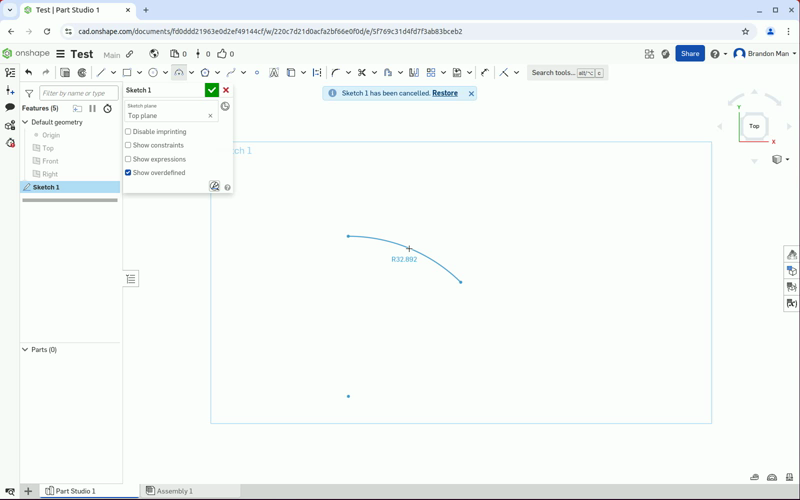
key_up(shift)
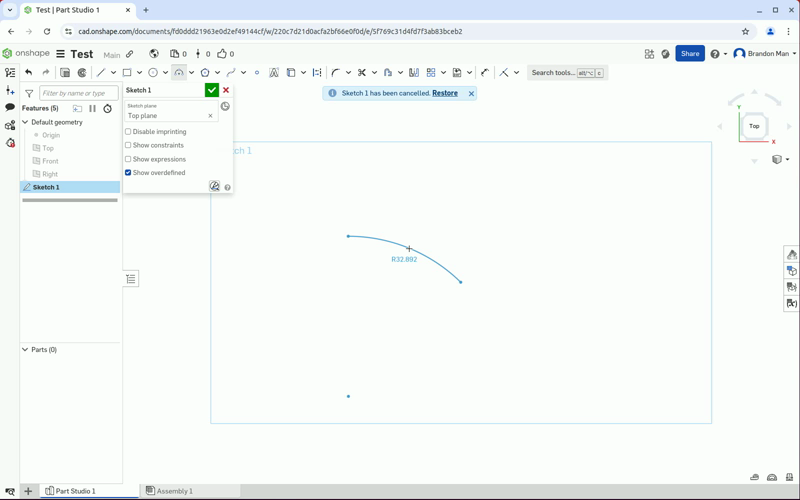
mouse_move(460, 282)
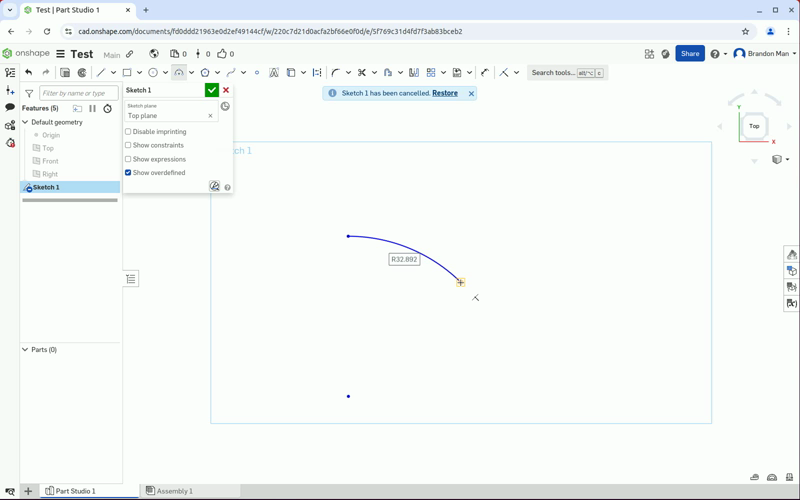
click(460, 282)
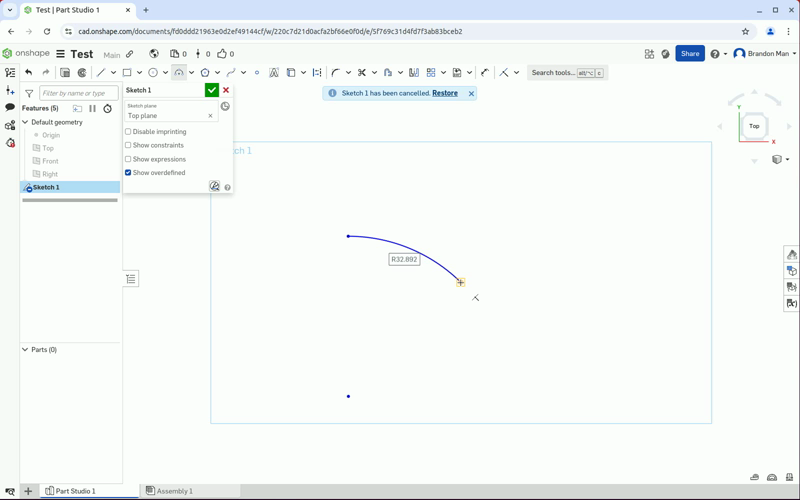
key_down(shift)
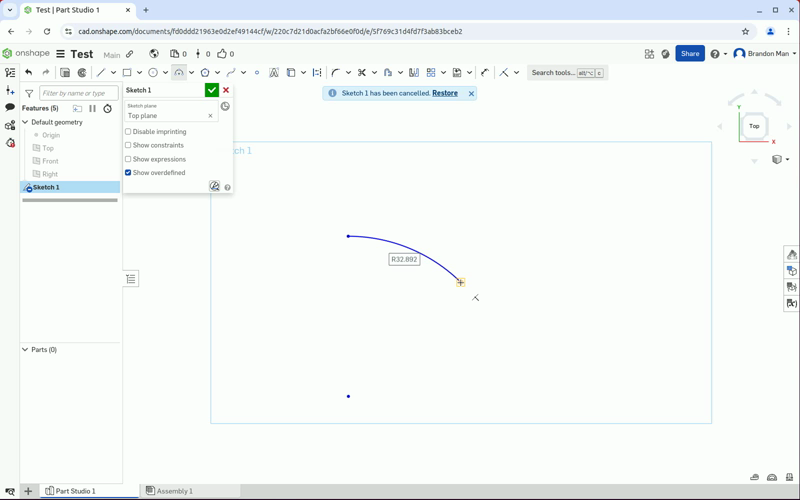
mouse_move(414, 169)
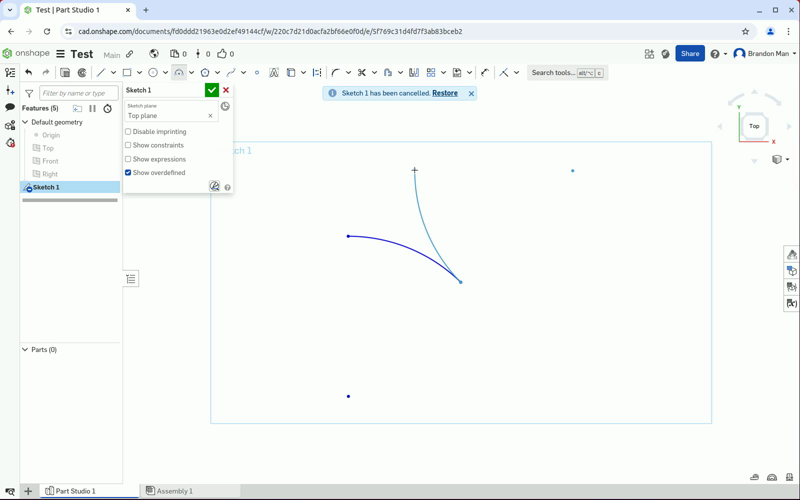
click(414, 169)
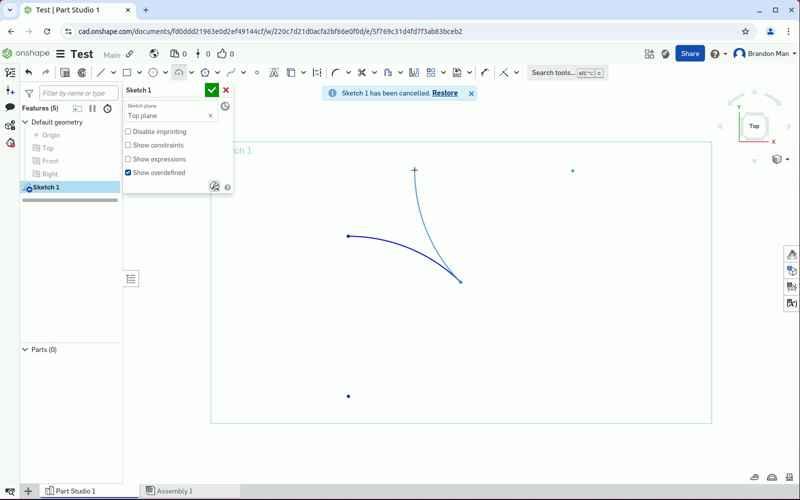
mouse_move(426, 230)
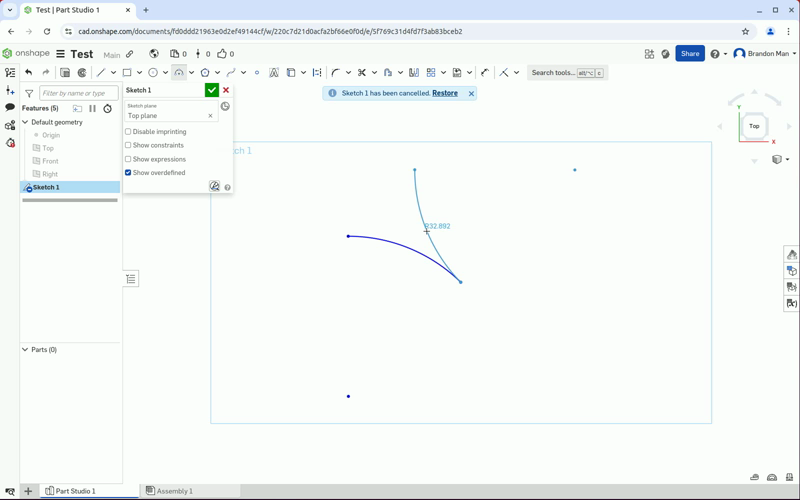
click(426, 230)
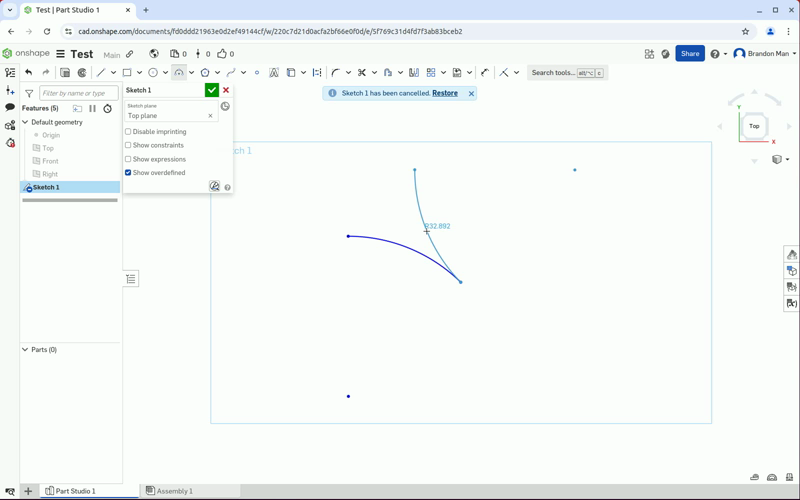
key_up(shift)
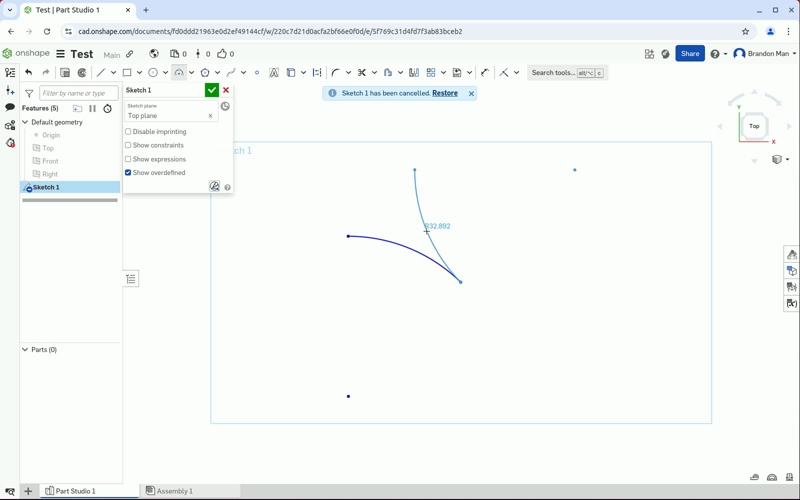
key(esc)
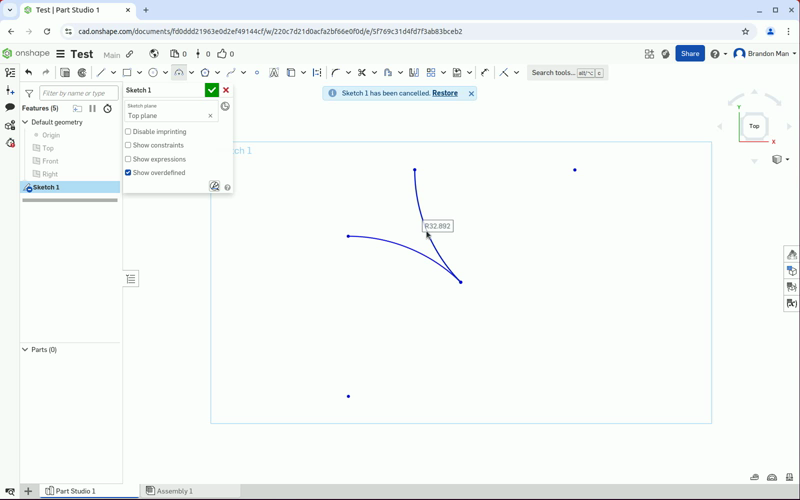
key(l)
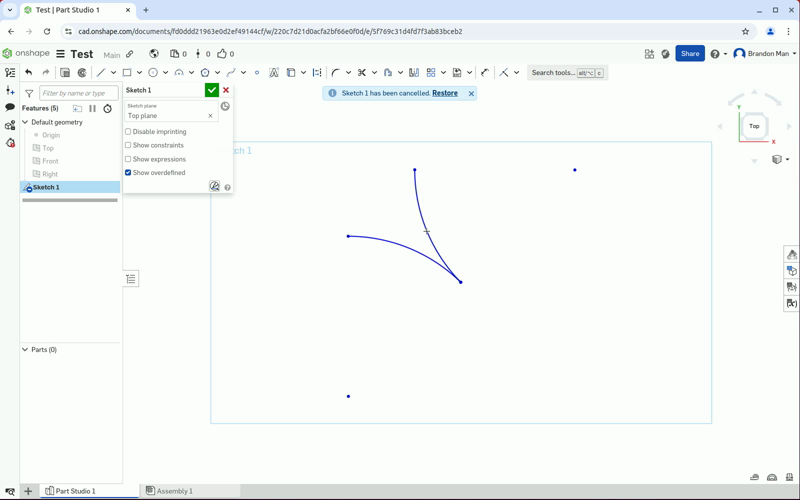
mouse_move(414, 169)
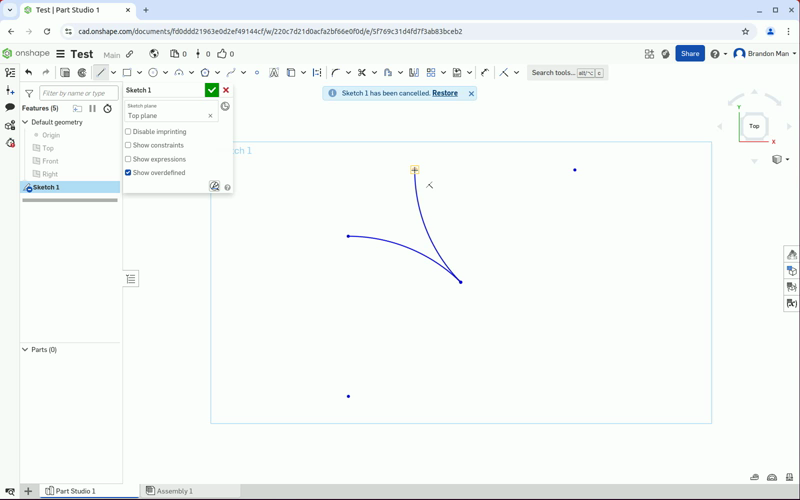
click(414, 169)
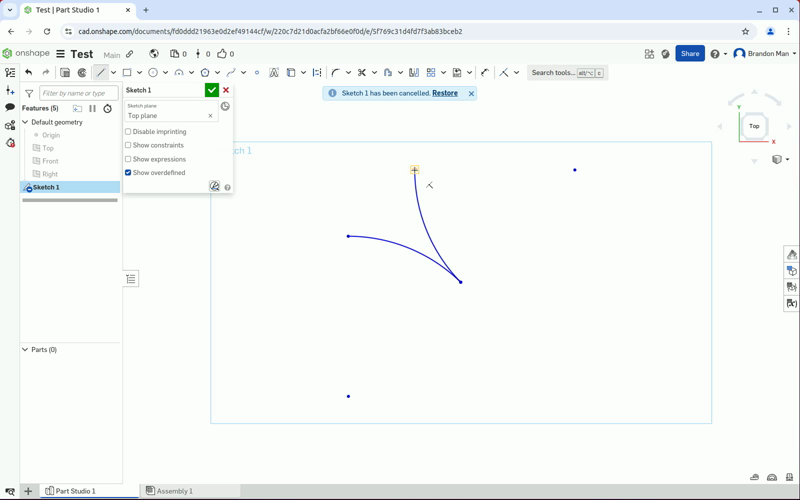
key_down(shift)
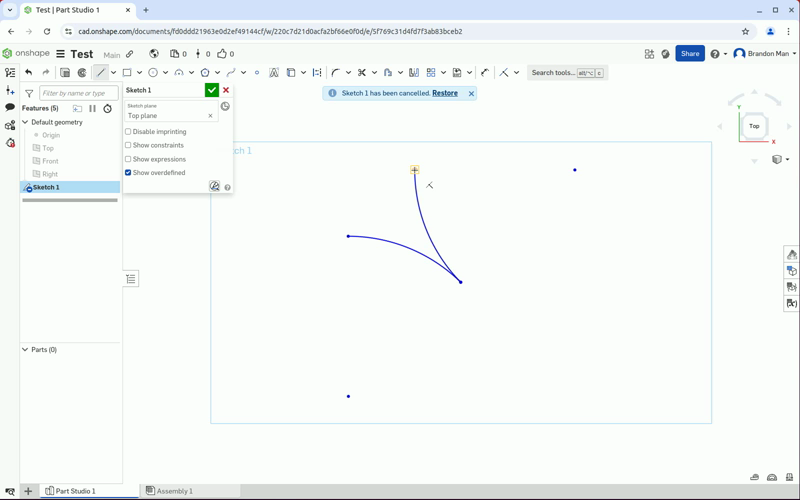
mouse_move(348, 169)
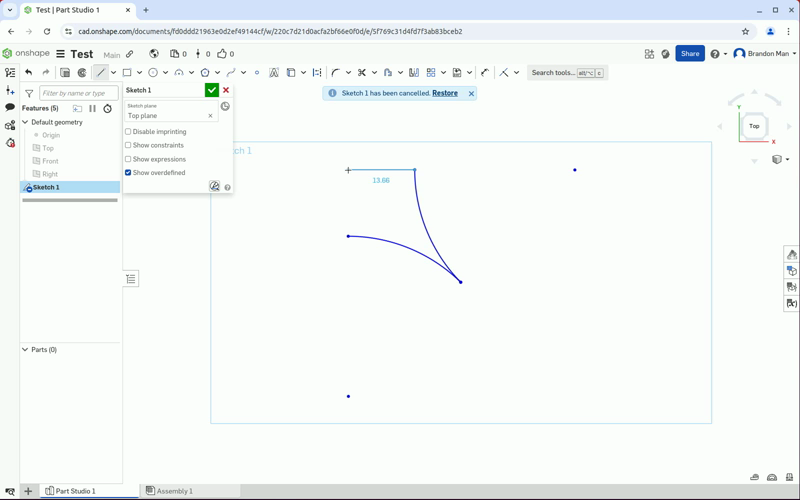
click(348, 169)
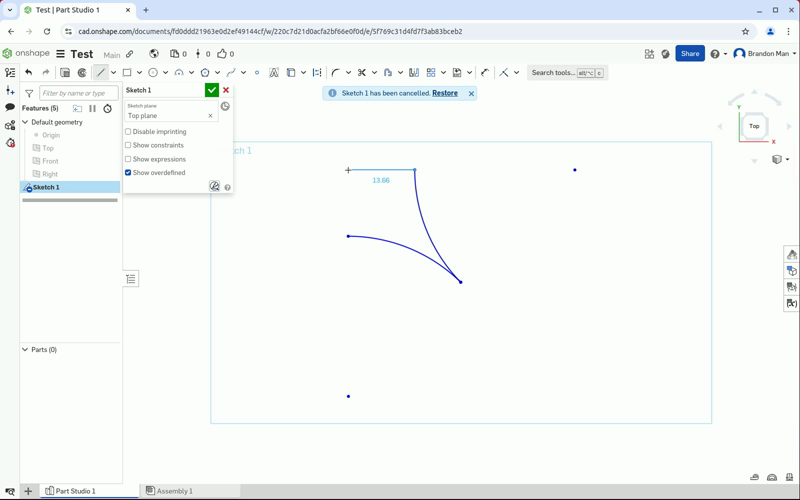
key_up(shift)
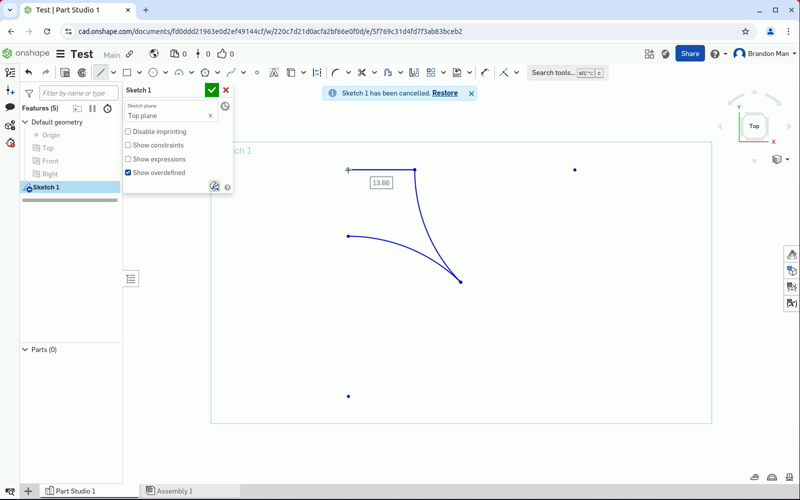
key_down(shift)
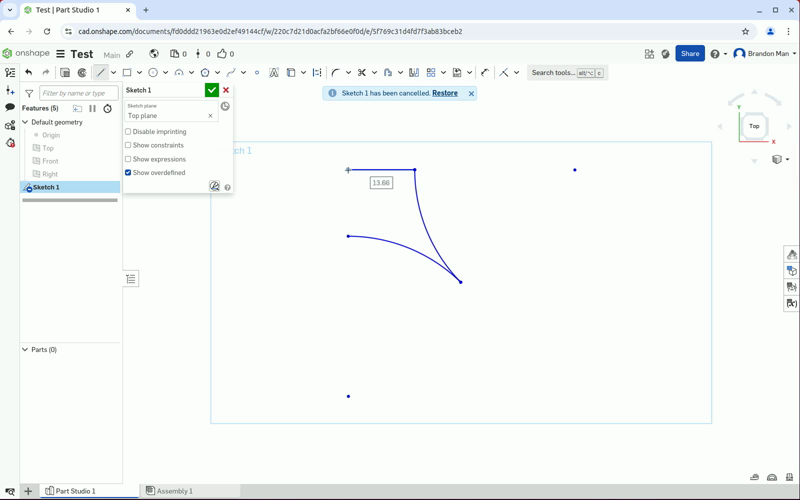
mouse_move(348, 236)
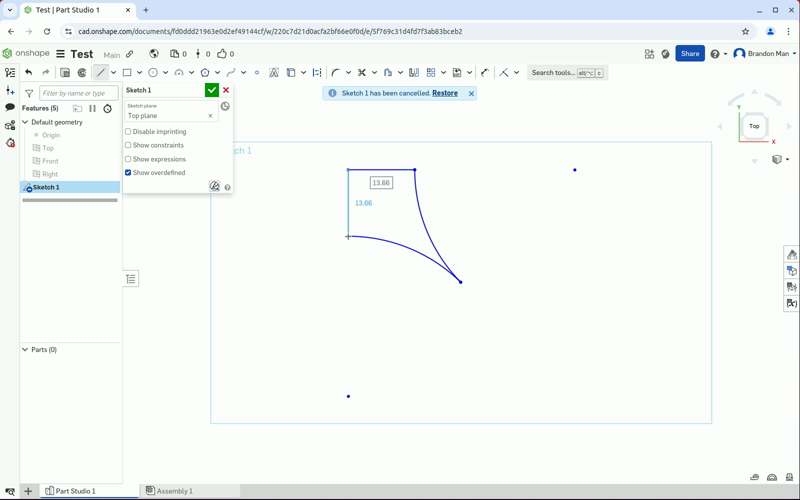
key_up(shift)
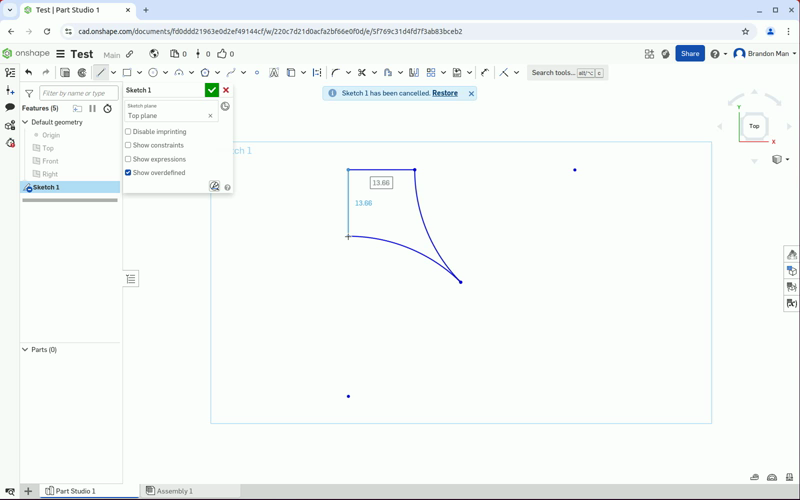
click(348, 236)
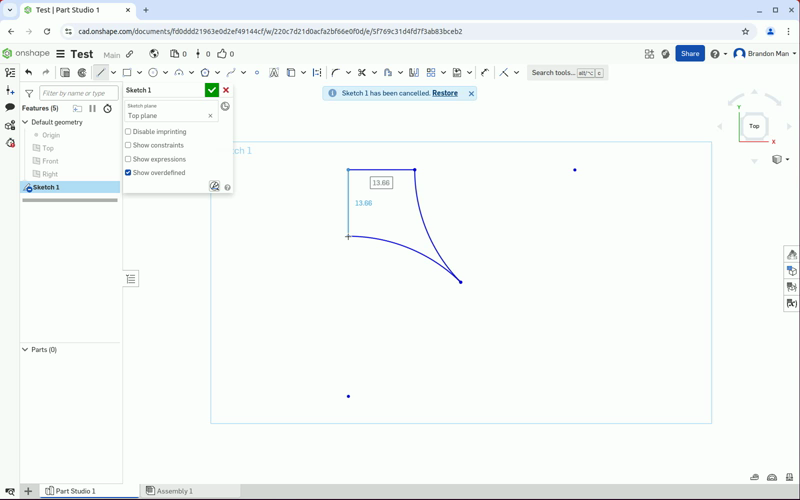
key(esc)
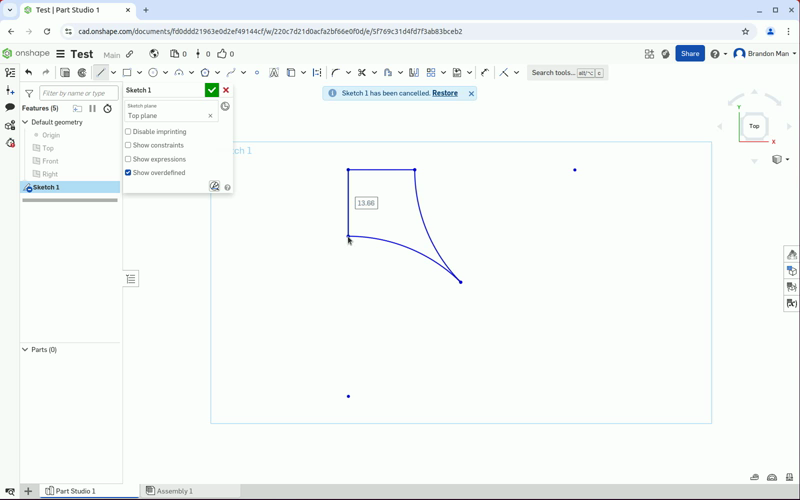
mouse_move(357, 203)
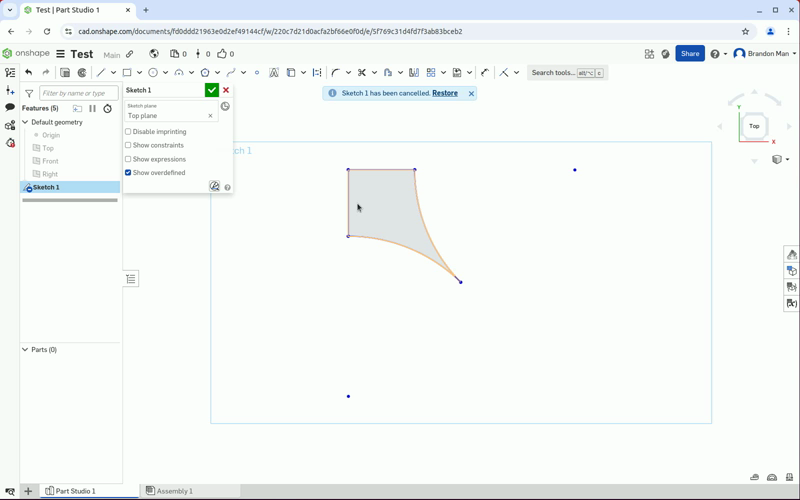
click(357, 203)
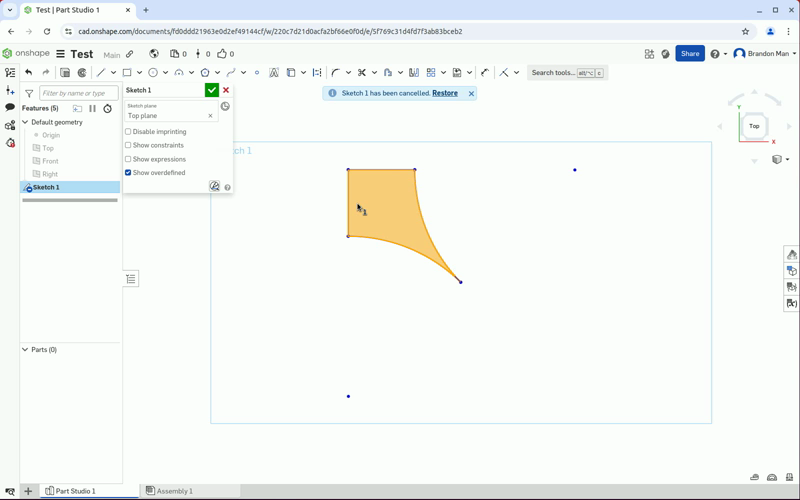
mouse_move(73, 352)
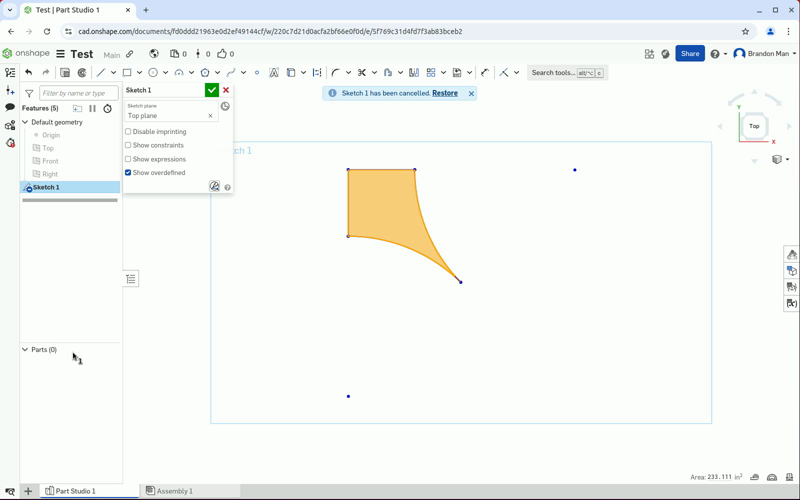
key(shift+y)
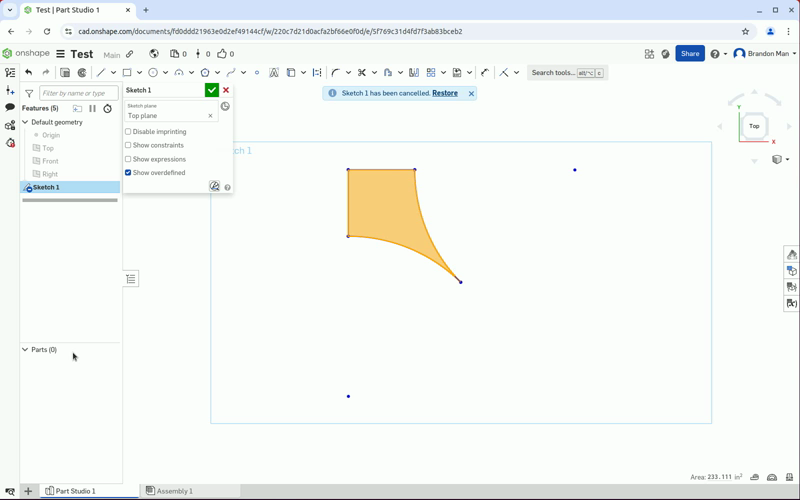
key(shift+e)
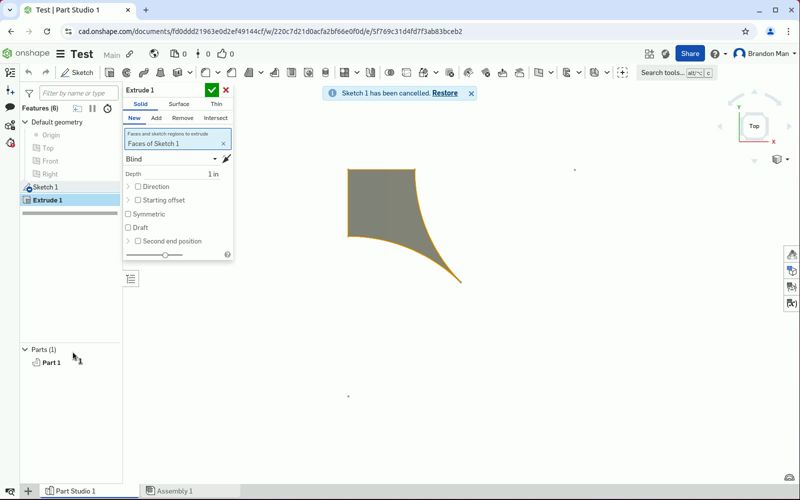
mouse_move(143, 106)
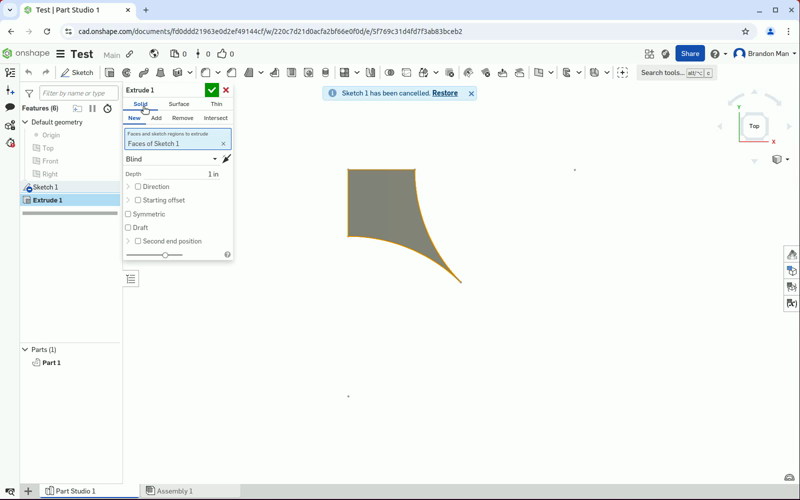
click(143, 106)
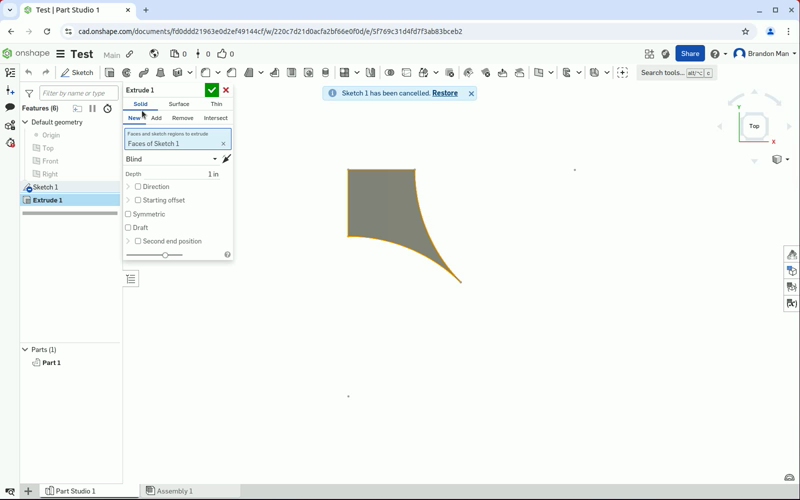
mouse_move(137, 120)
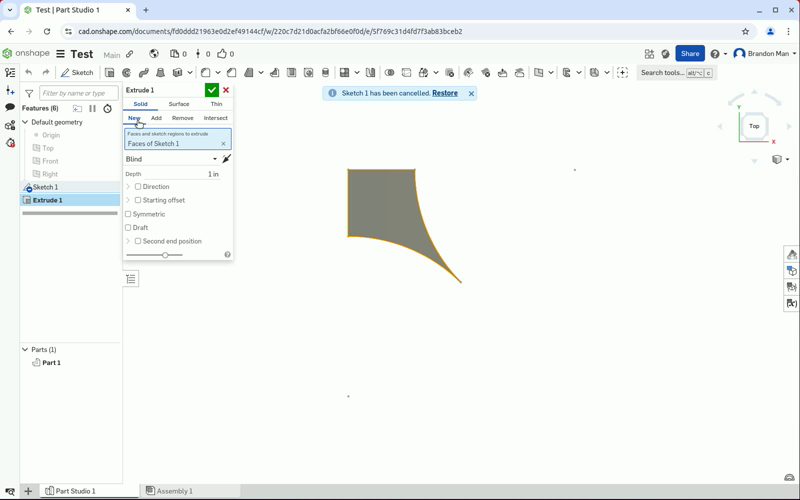
click(137, 120)
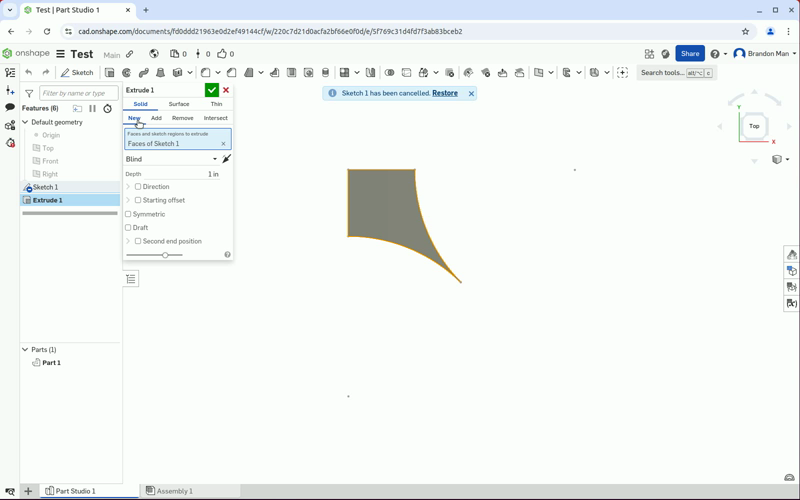
key(tab, 4)
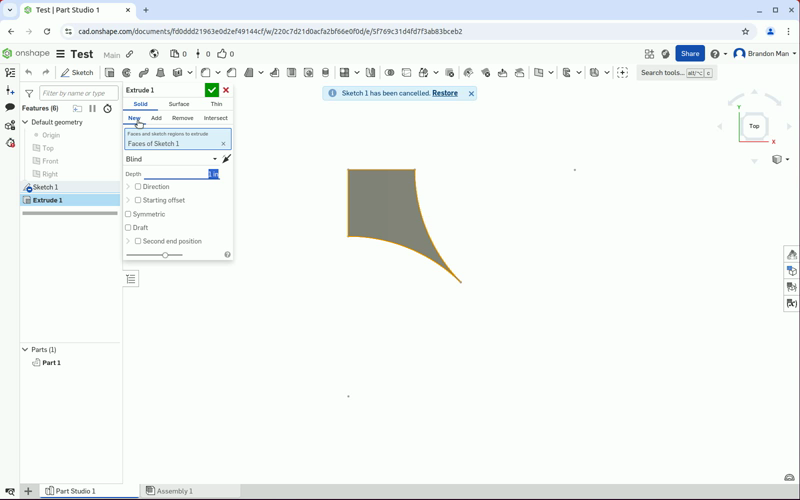
text(23.108)
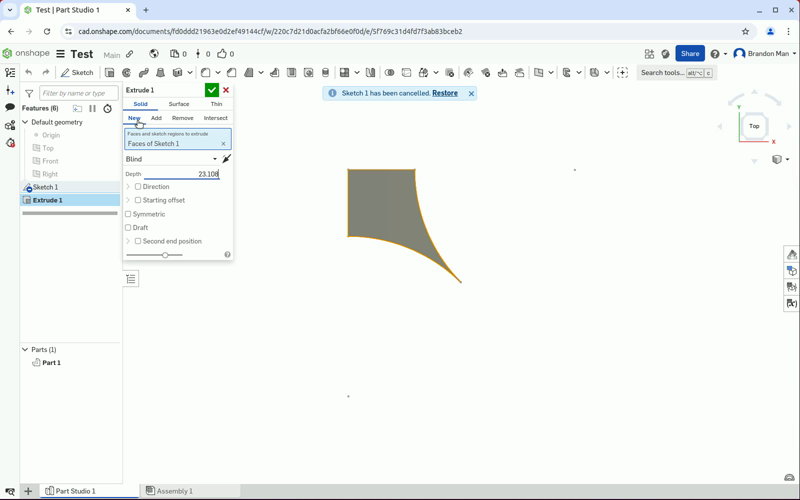
key(enter)
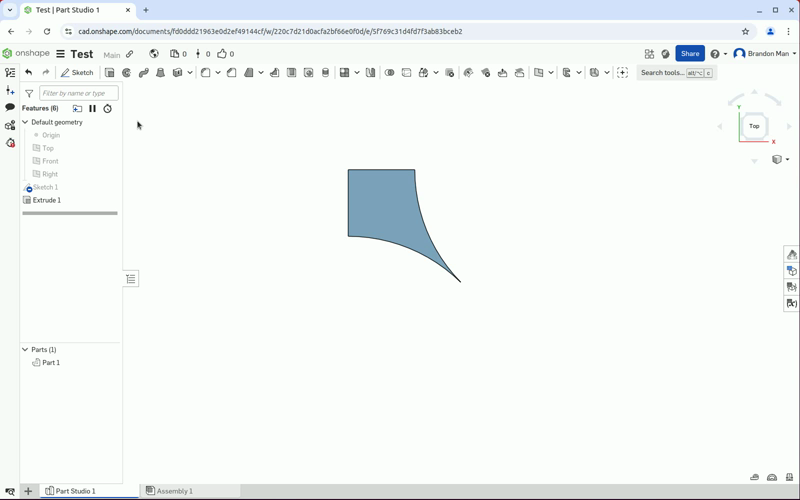
key(shift+h)
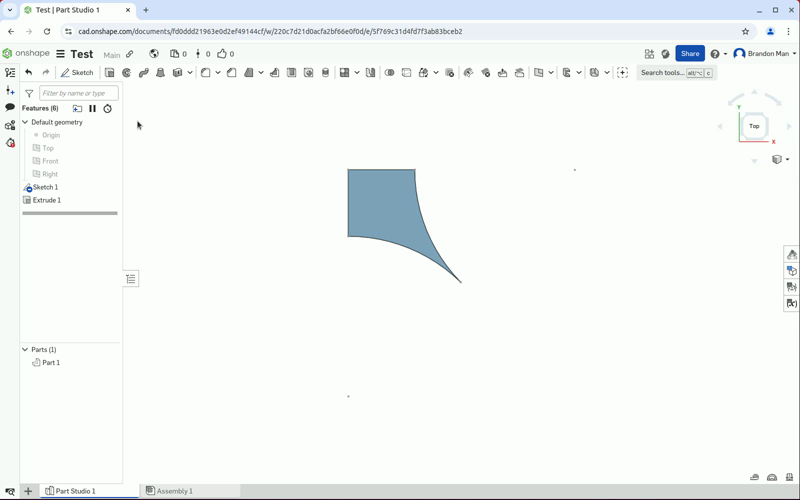
key(shift+h)
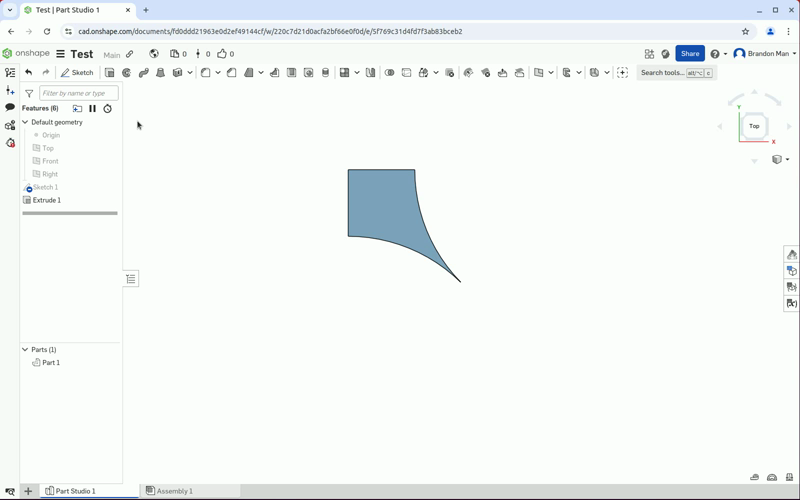
mouse_move(73, 189)
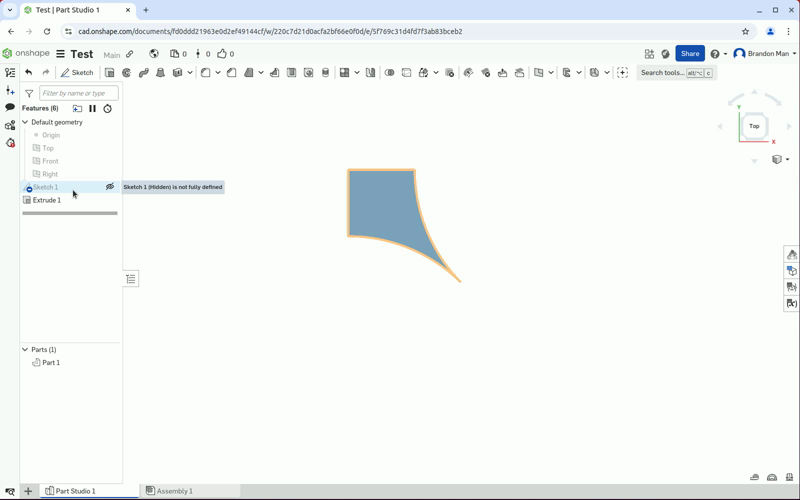
click(73, 189)
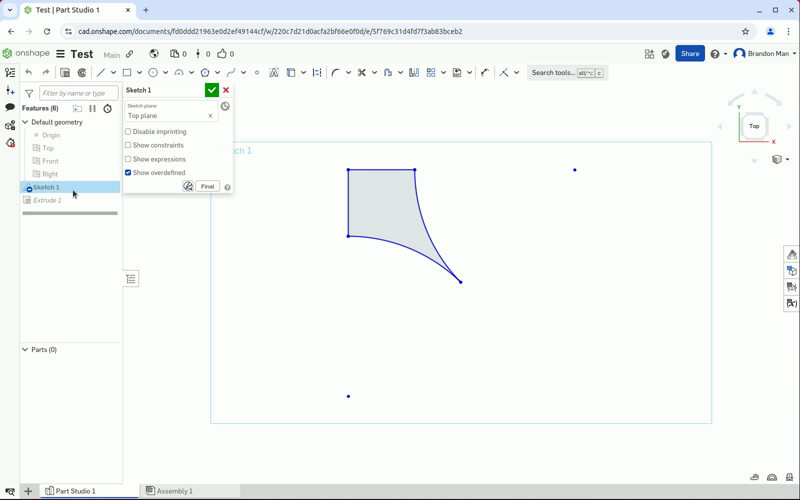
mouse_move(229, 92)
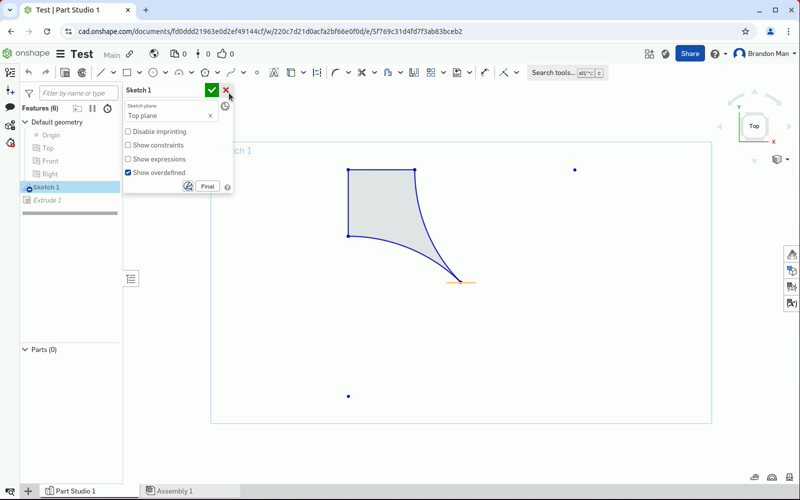
click(229, 92)
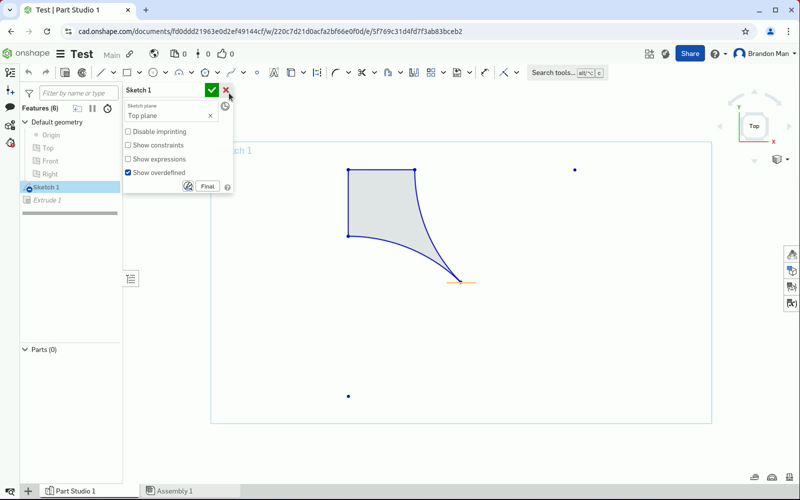
key(shift+s)
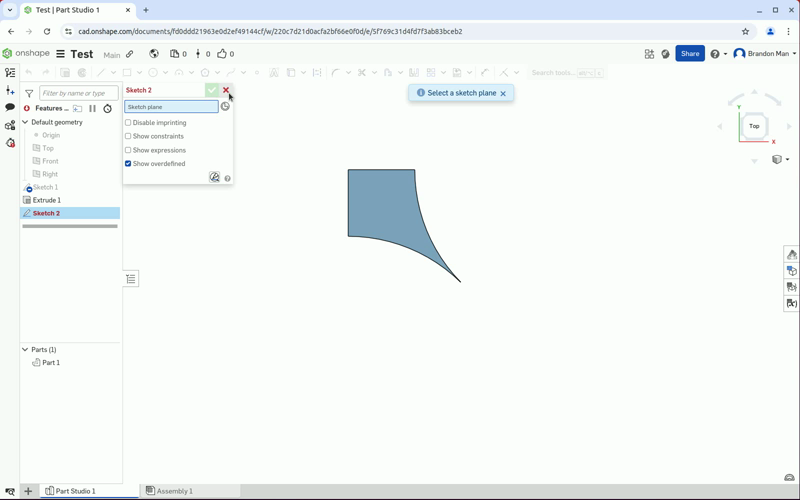
mouse_move(73, 150)
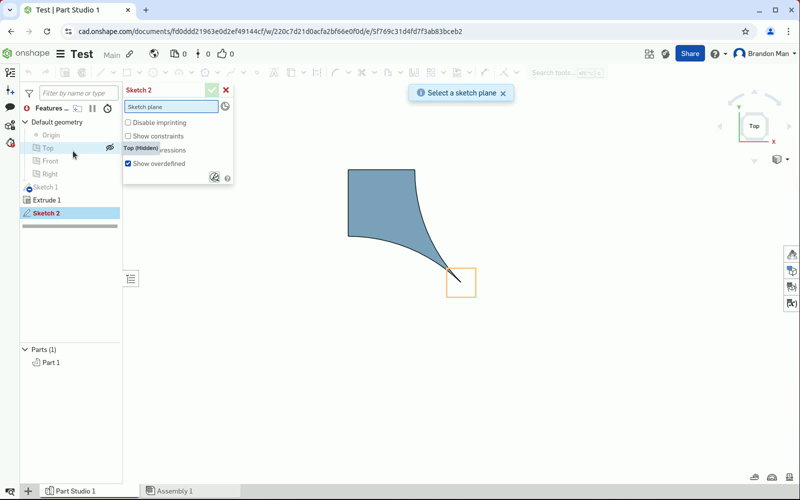
click(73, 150)
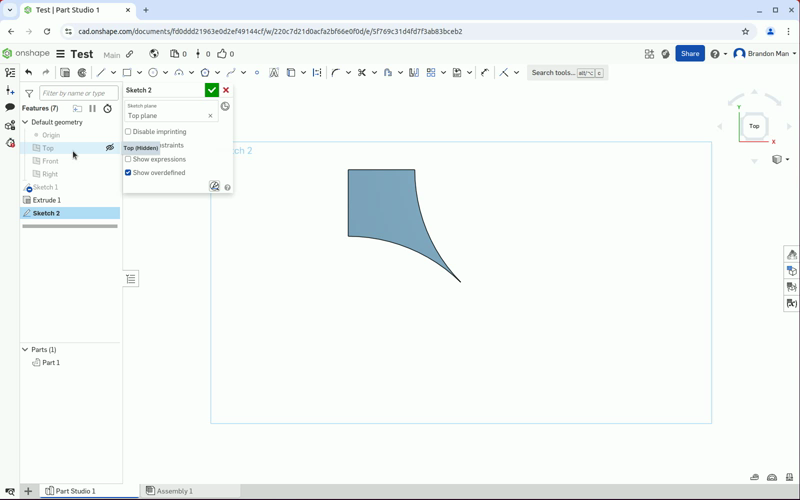
mouse_move(73, 352)
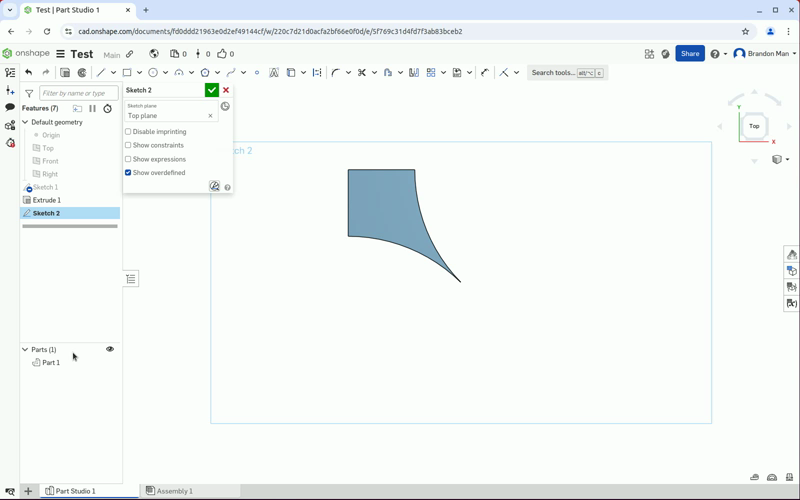
key(y)
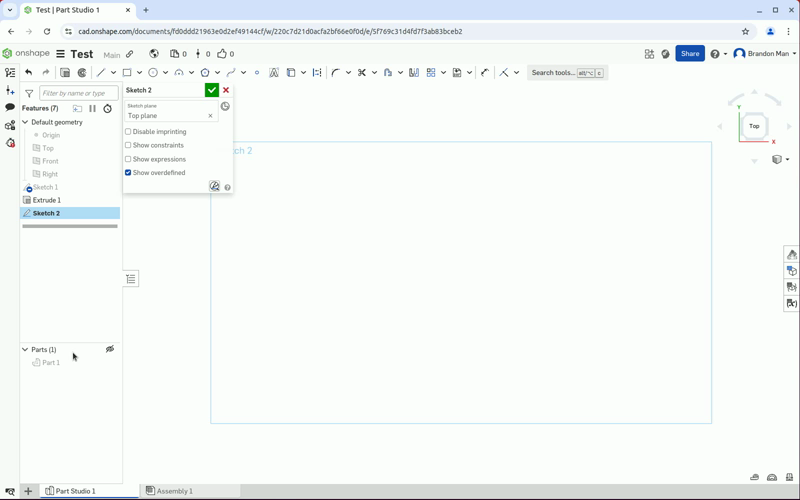
key(l)
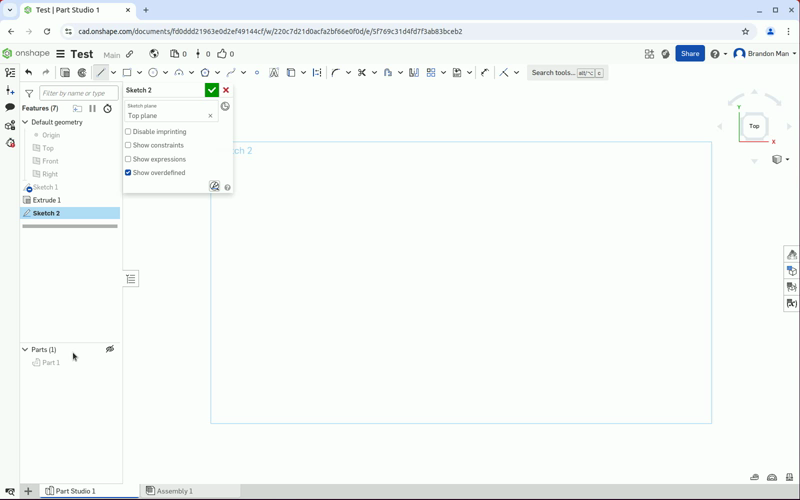
key_down(shift)
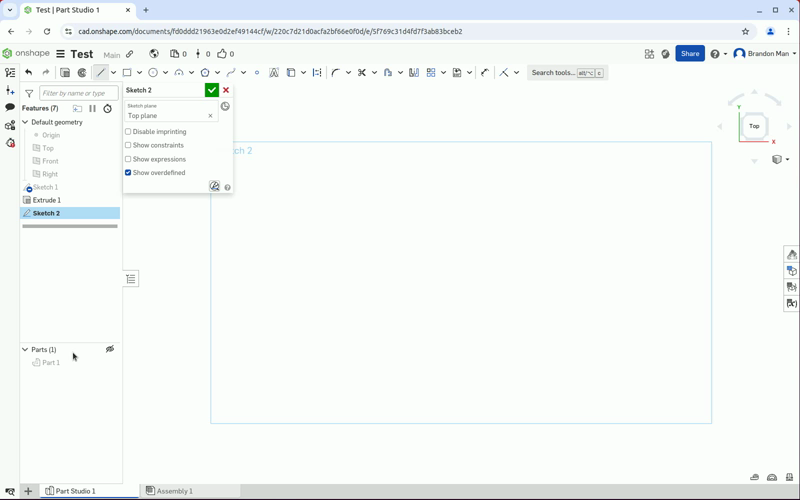
mouse_move(348, 395)
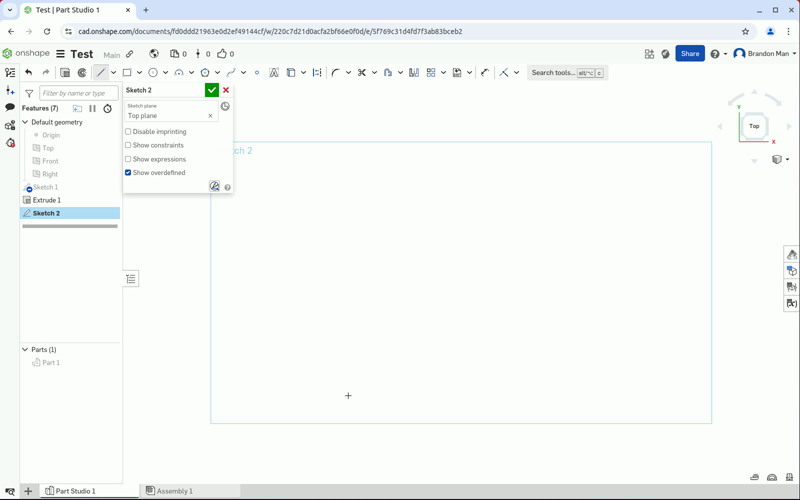
click(348, 395)
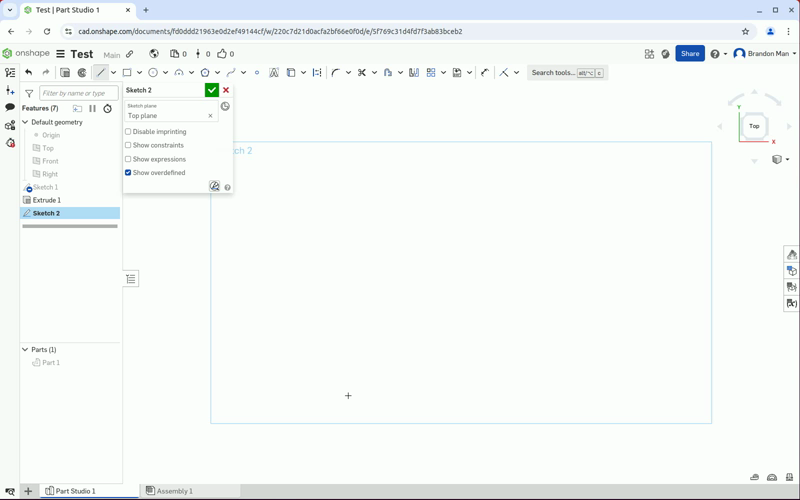
key_up(shift)
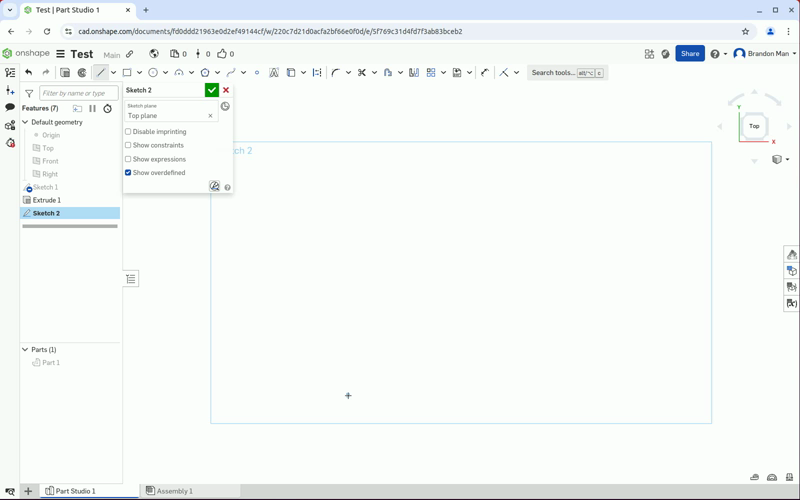
key_down(shift)
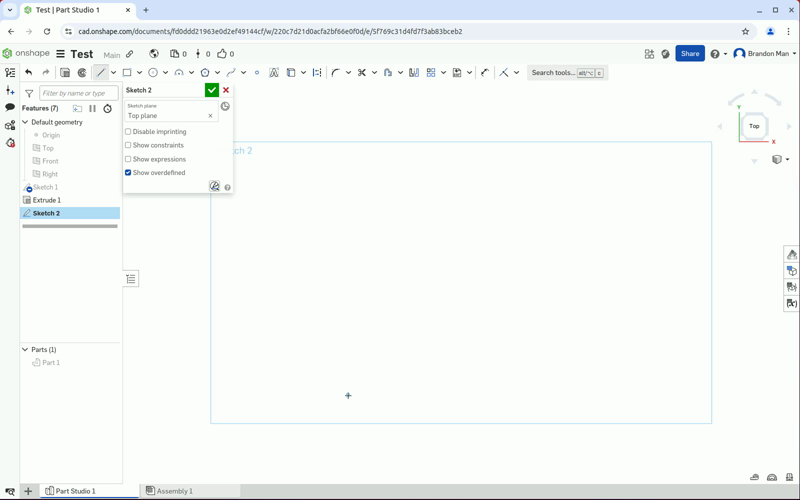
mouse_move(414, 395)
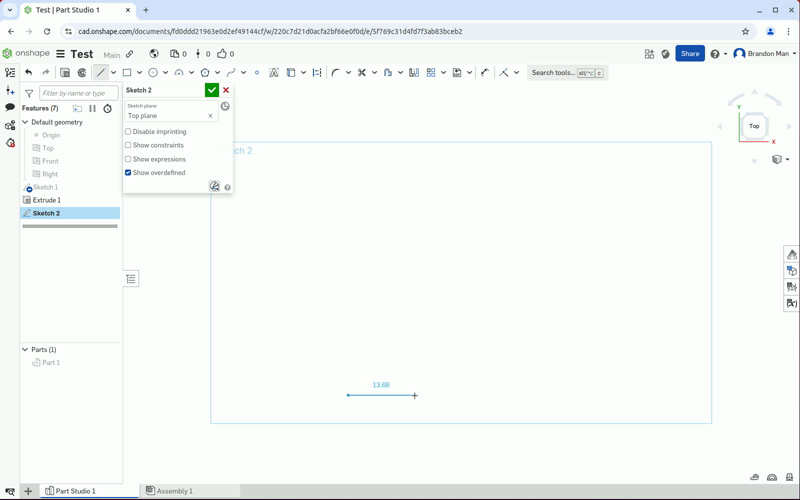
click(414, 395)
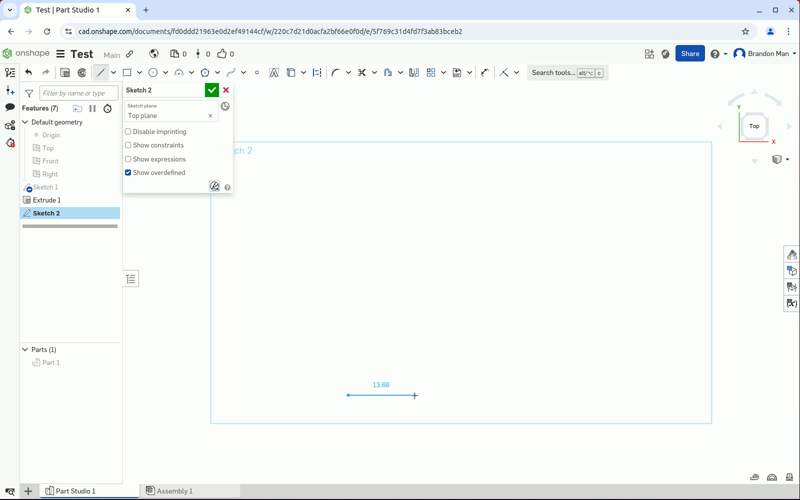
key_up(shift)
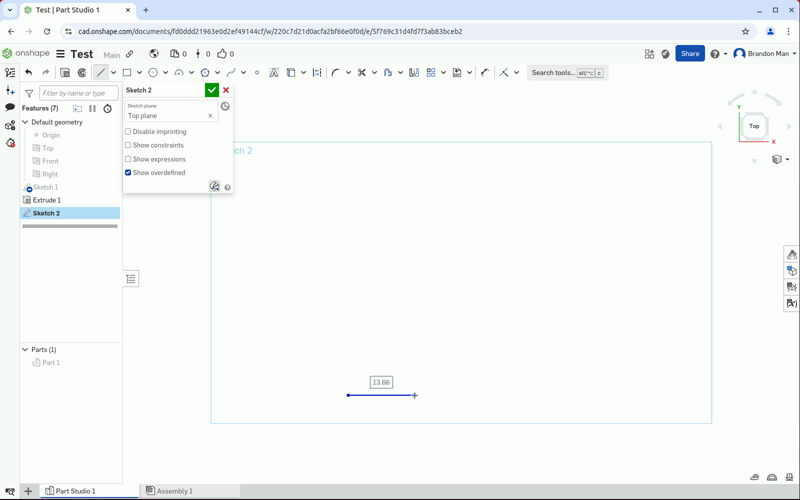
key(esc)
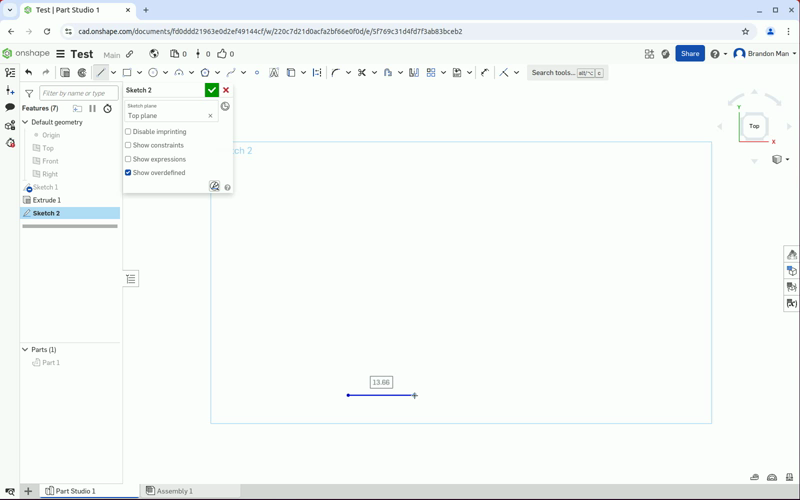
key(a)
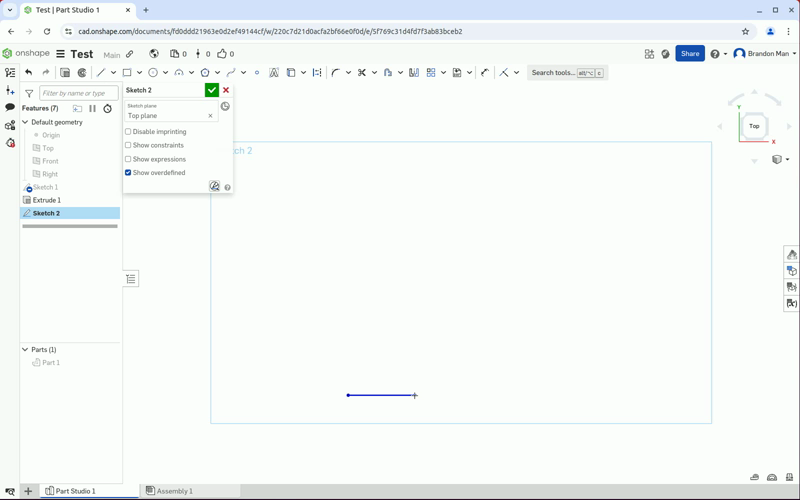
mouse_move(414, 395)
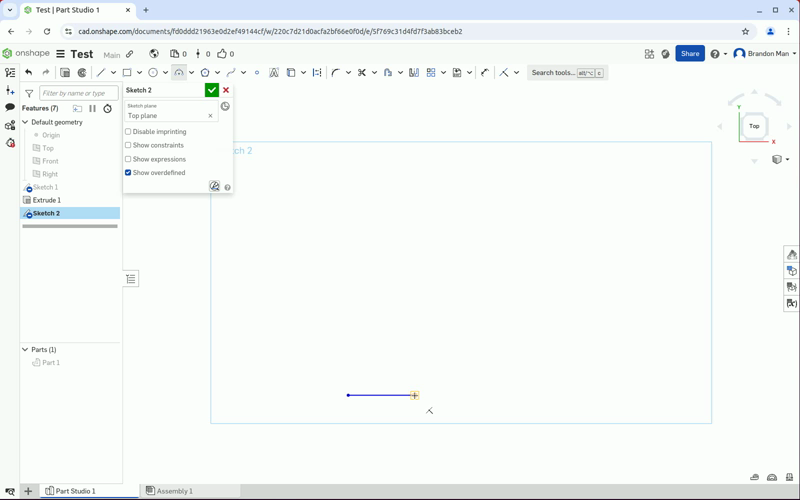
click(414, 395)
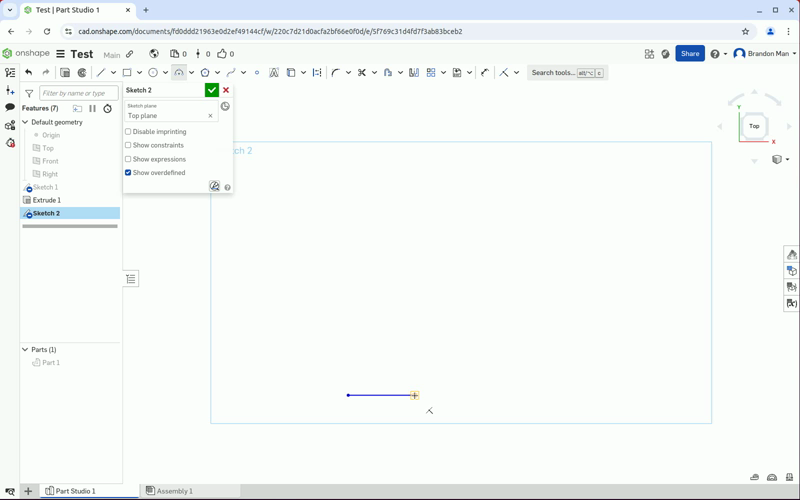
key_down(shift)
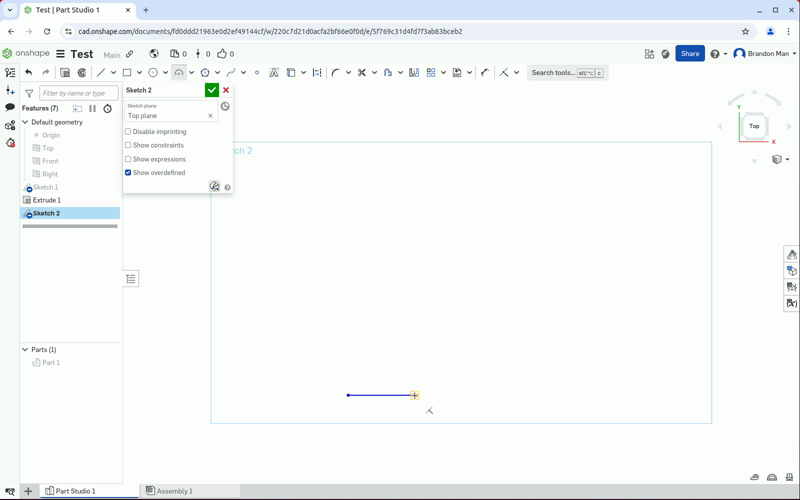
mouse_move(460, 282)
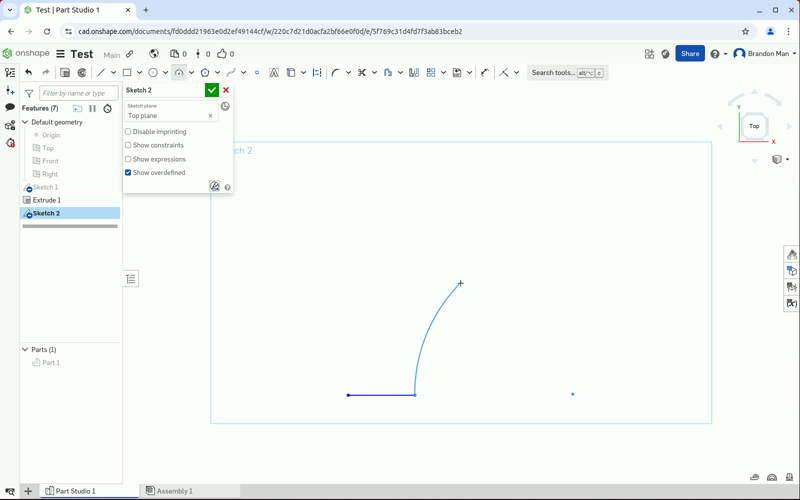
click(460, 282)
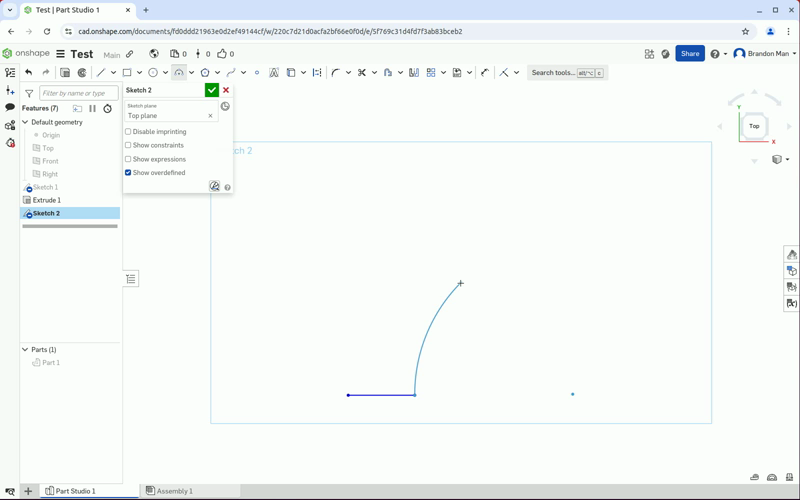
mouse_move(426, 334)
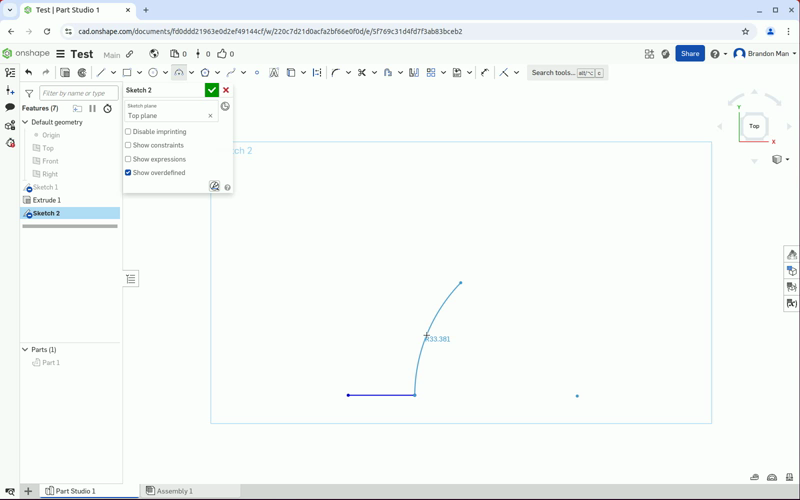
click(426, 334)
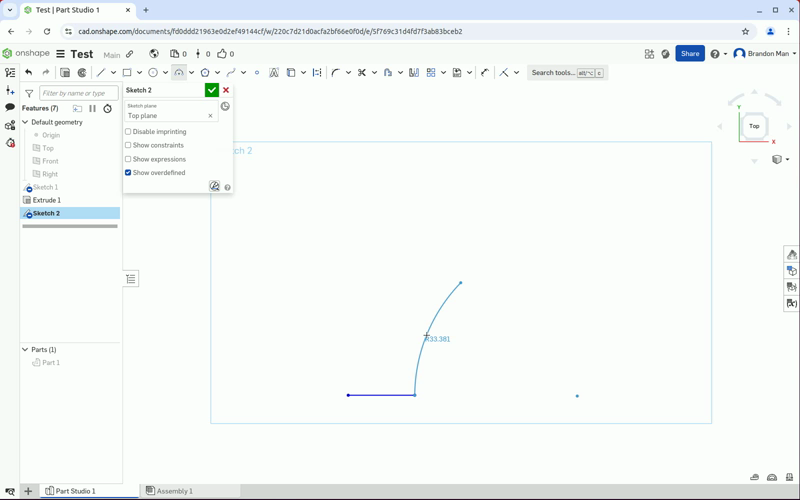
key_up(shift)
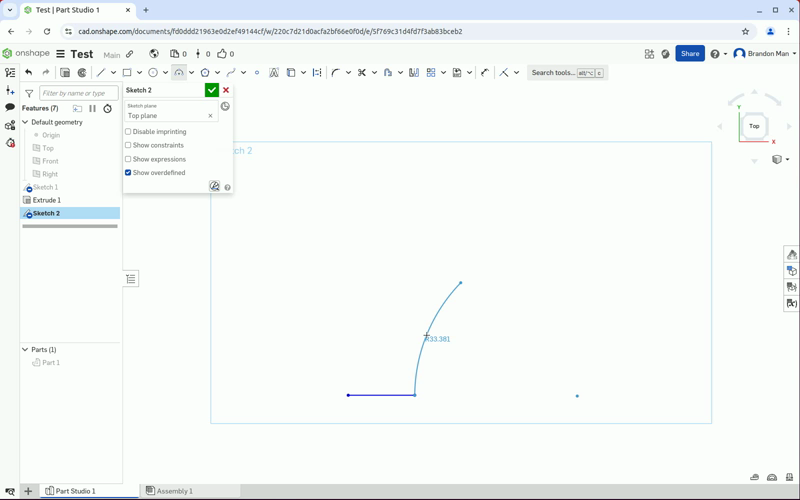
mouse_move(460, 282)
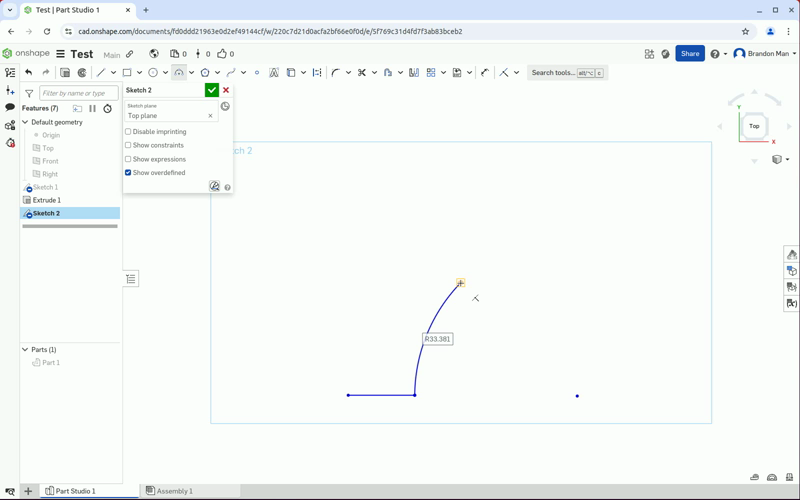
click(460, 282)
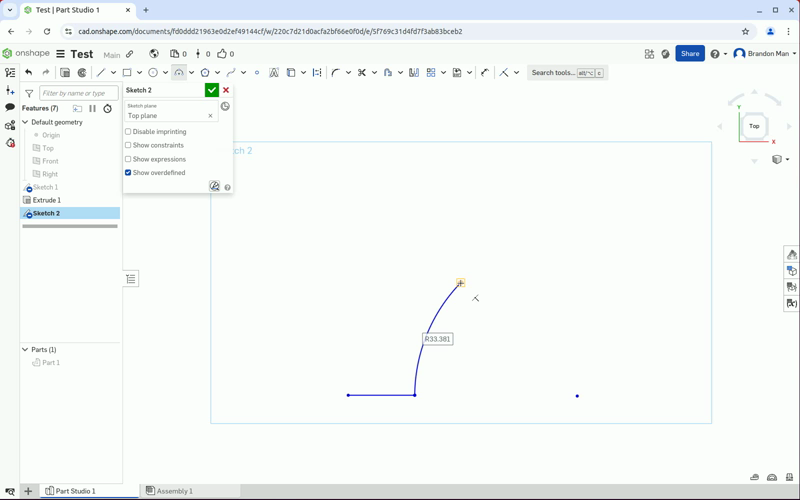
key_down(shift)
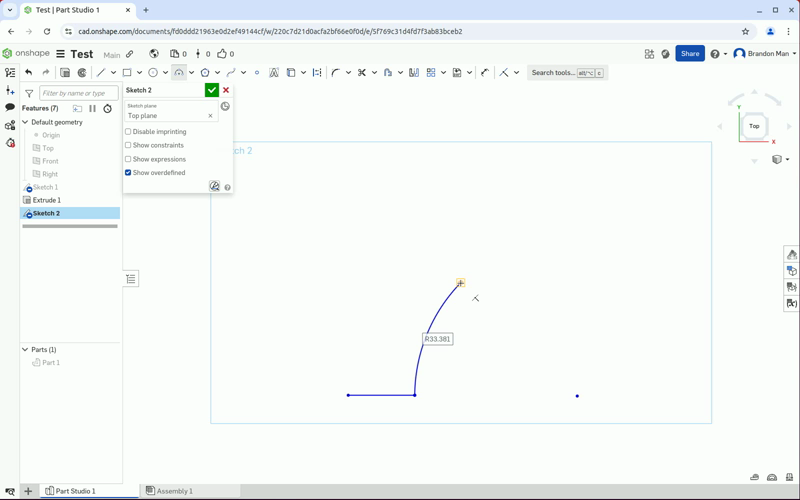
mouse_move(348, 329)
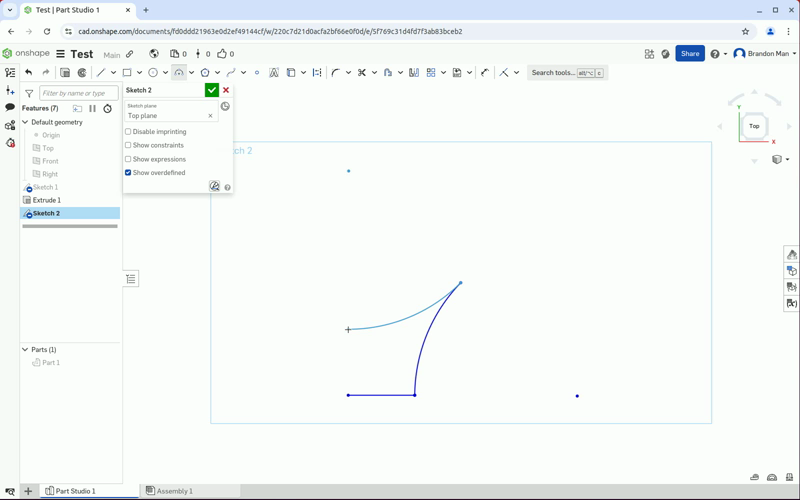
click(348, 329)
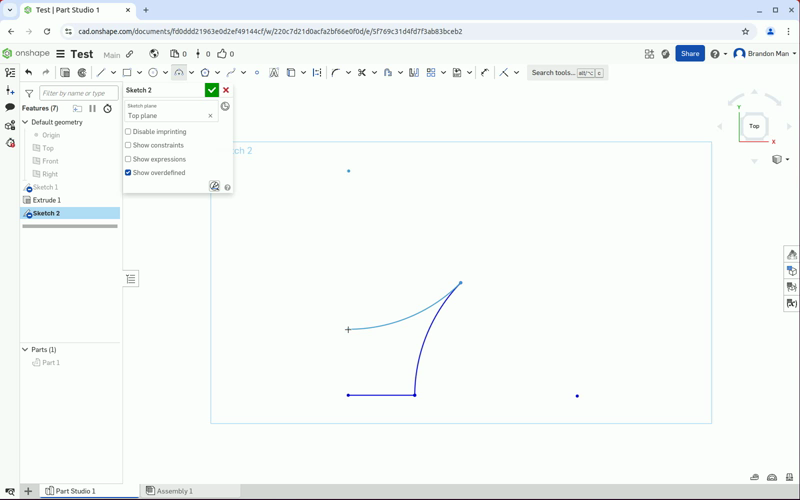
mouse_move(409, 317)
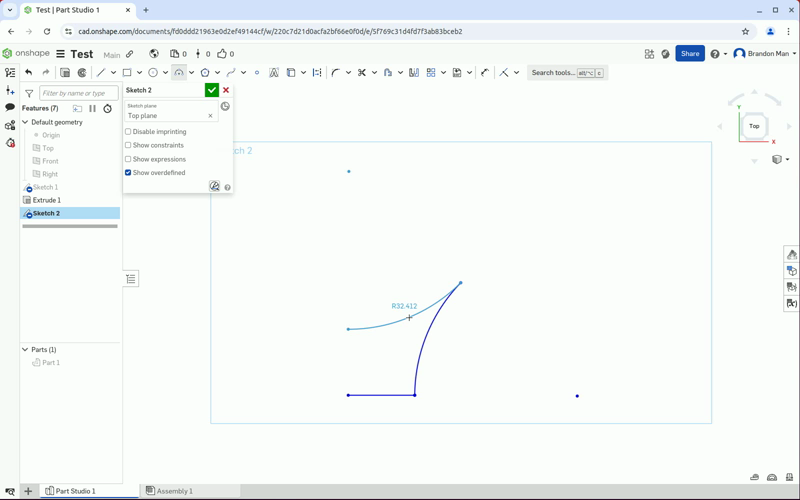
click(409, 317)
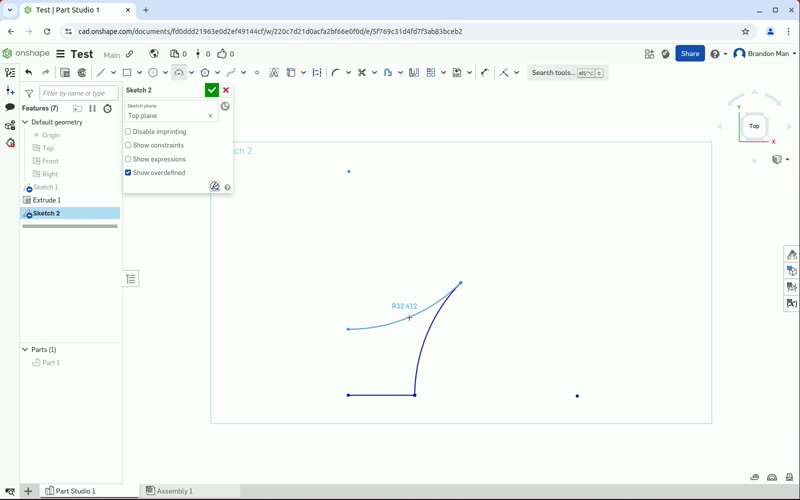
key_up(shift)
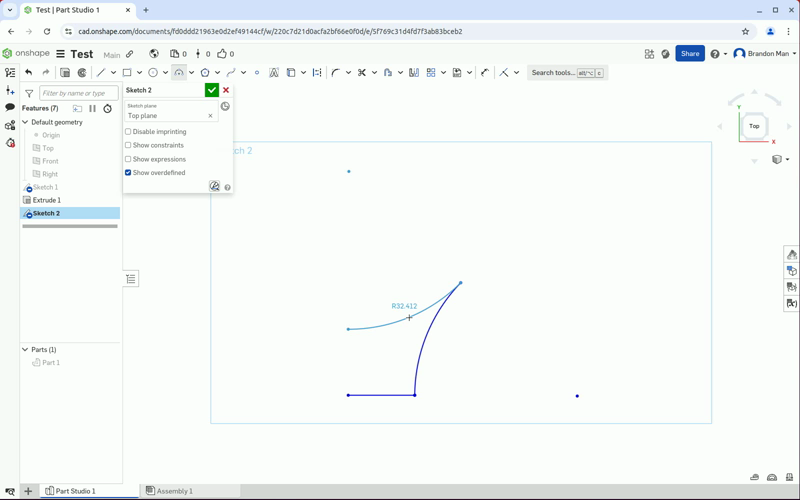
key(esc)
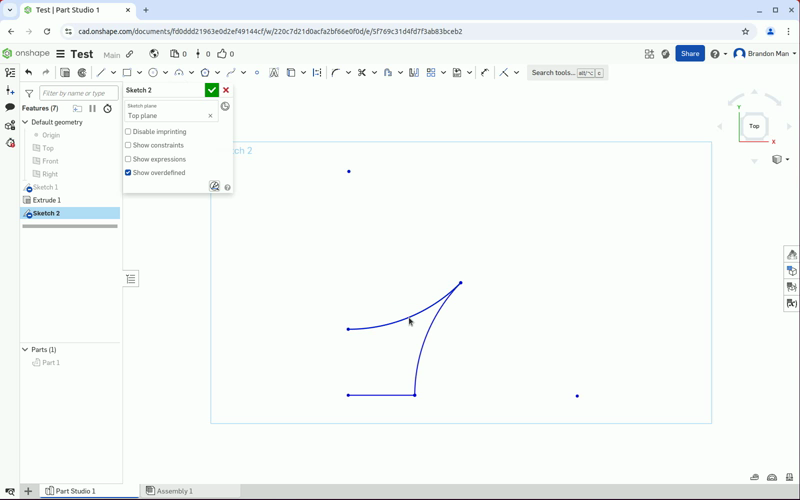
key(l)
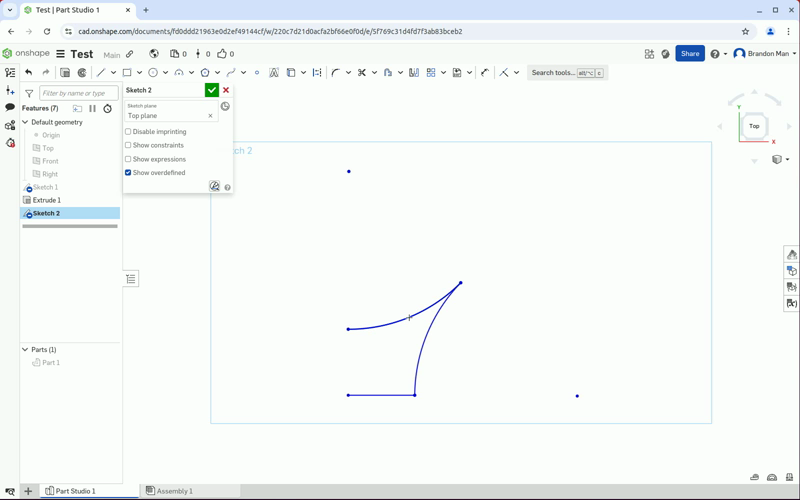
mouse_move(348, 329)
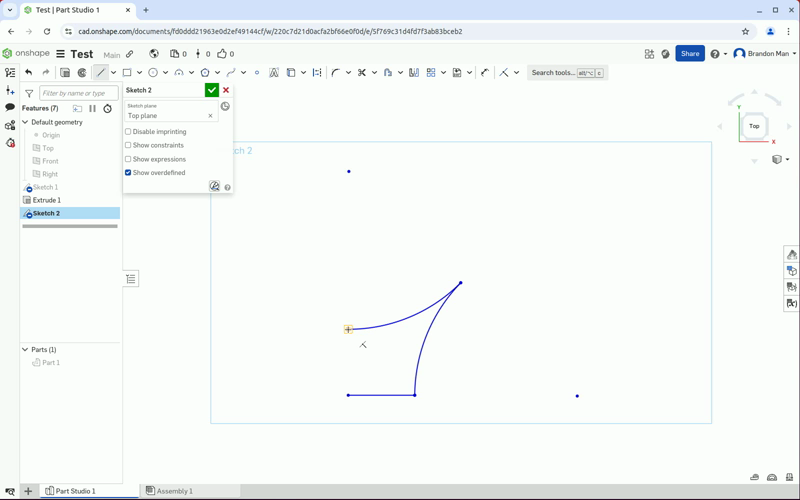
click(348, 329)
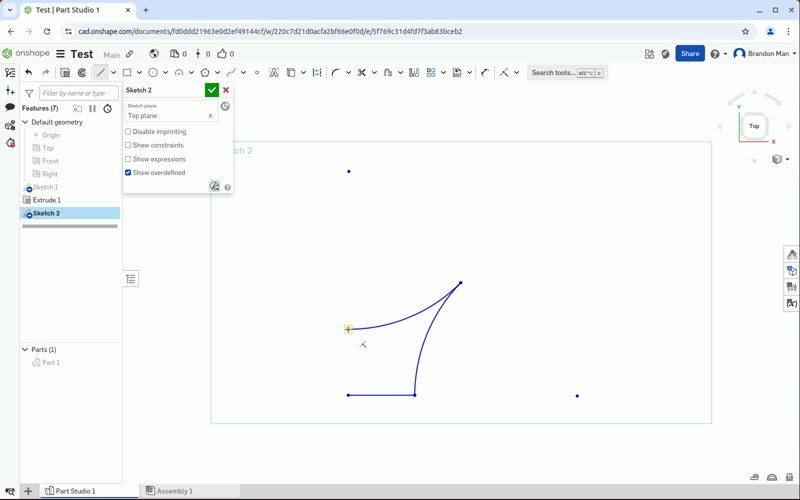
key_down(shift)
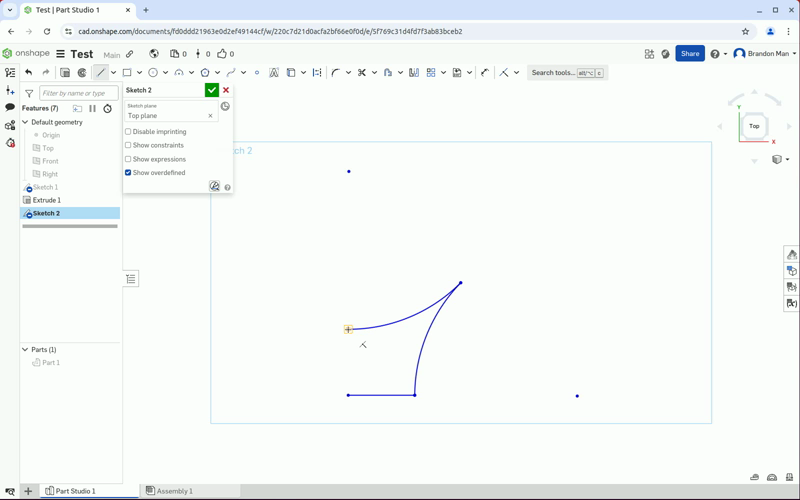
mouse_move(348, 395)
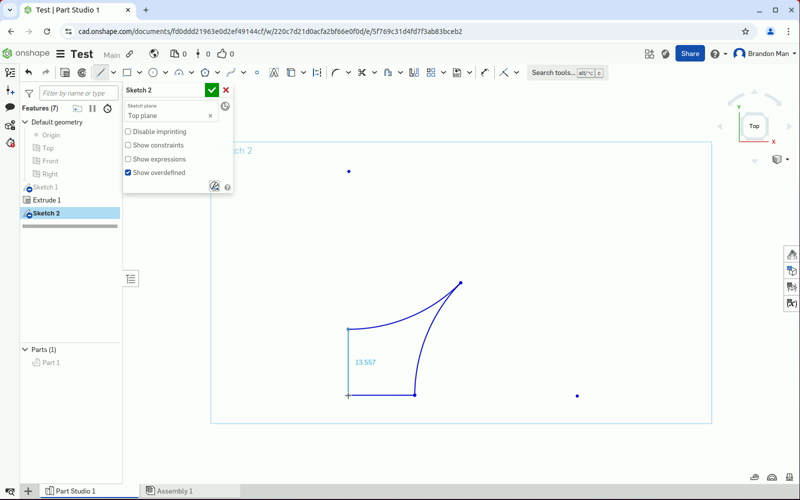
key_up(shift)
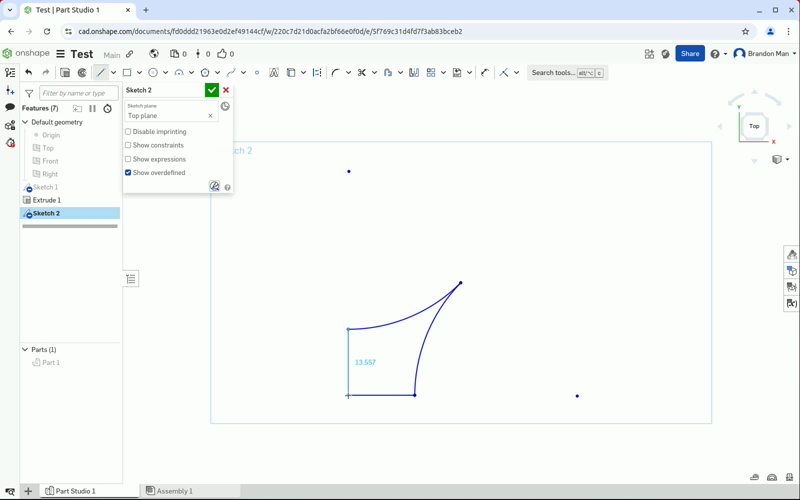
click(348, 395)
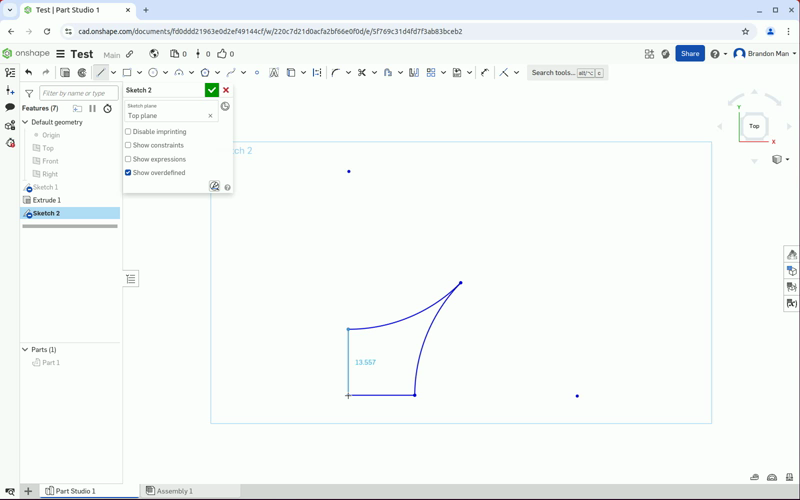
key(esc)
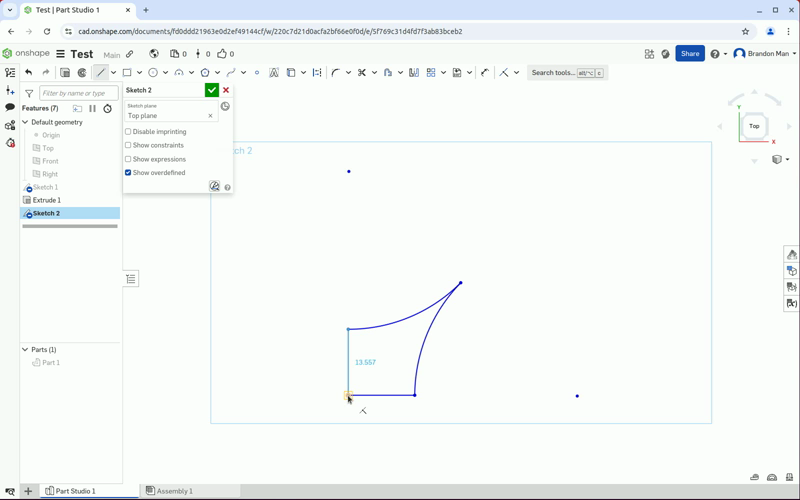
mouse_move(421, 367)
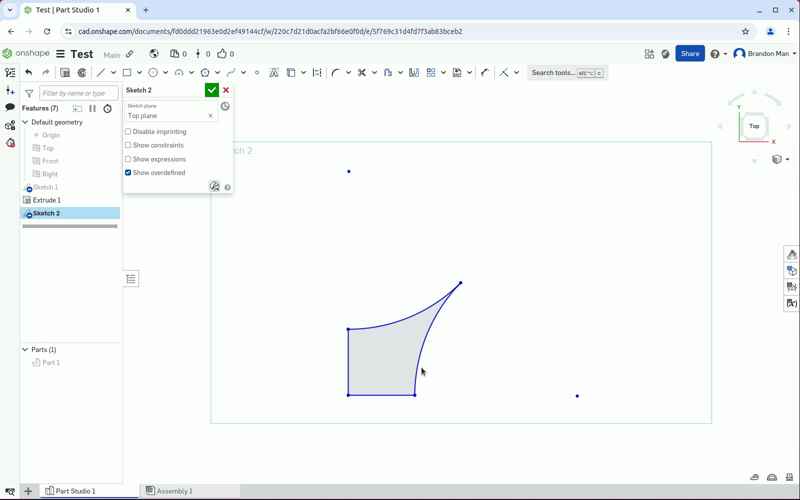
click(421, 367)
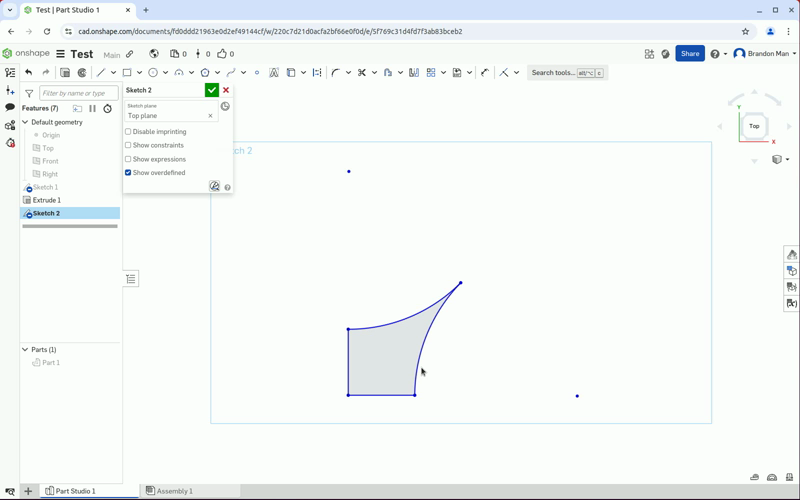
mouse_move(73, 352)
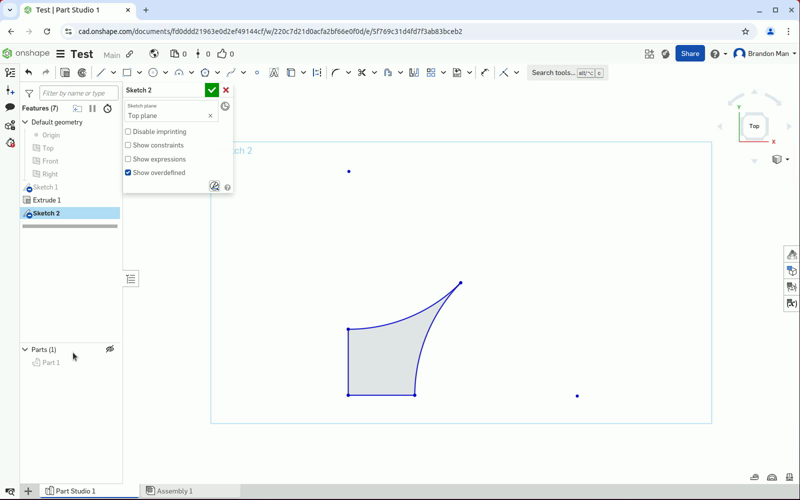
key(shift+y)
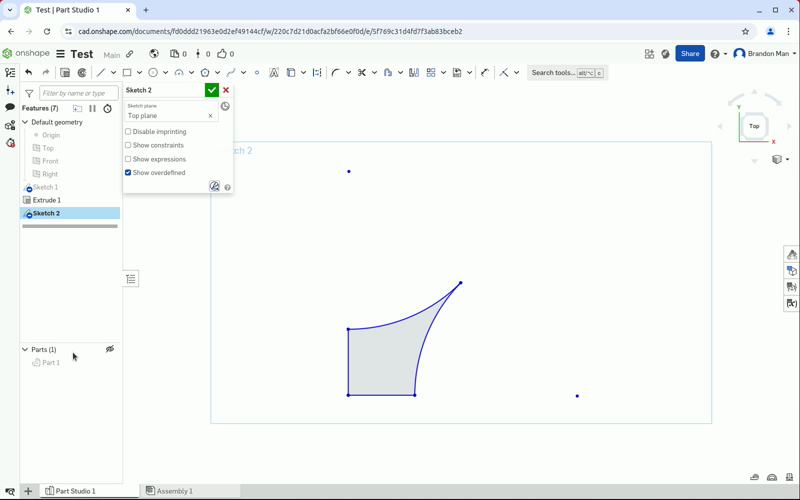
key(shift+e)
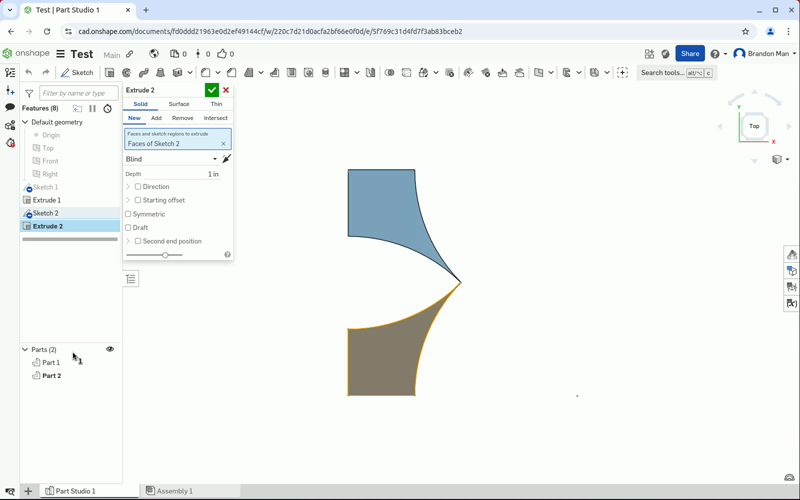
mouse_move(143, 106)
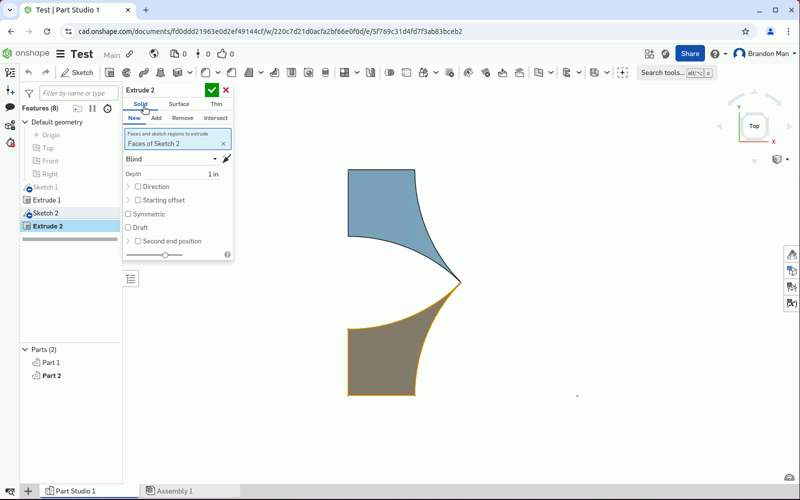
click(143, 106)
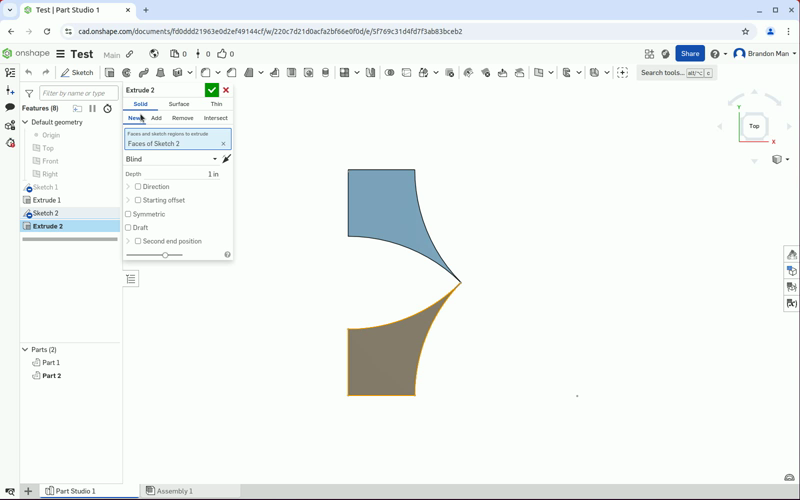
mouse_move(137, 120)
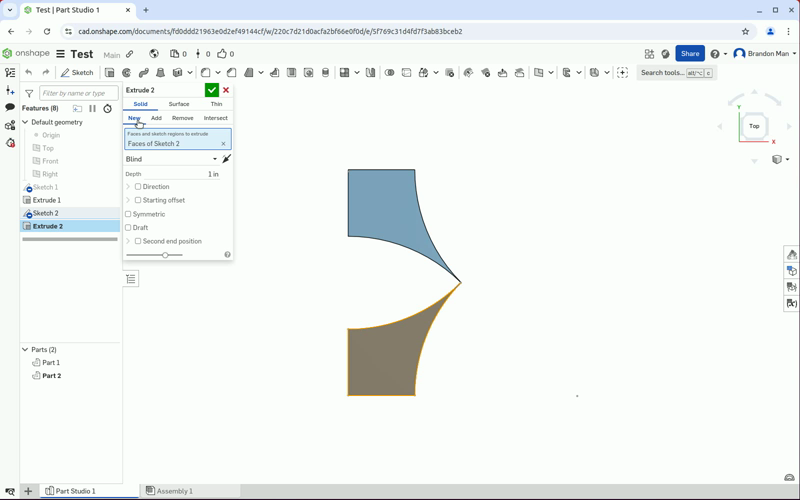
click(137, 120)
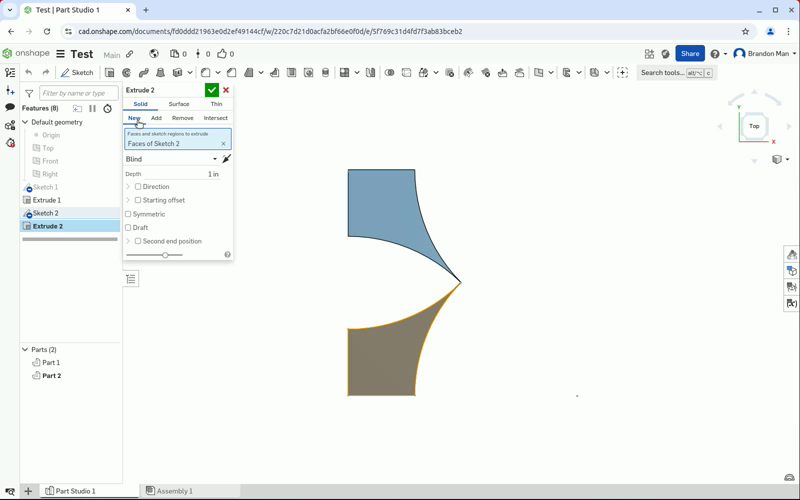
key(tab, 4)
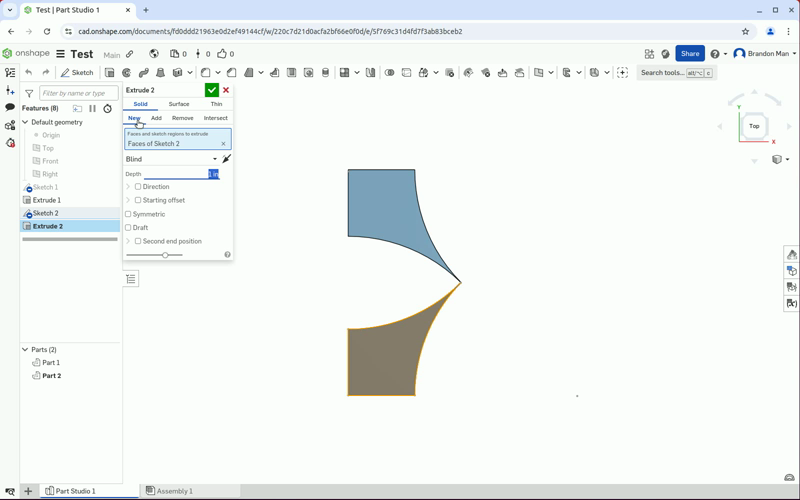
text(23.108)
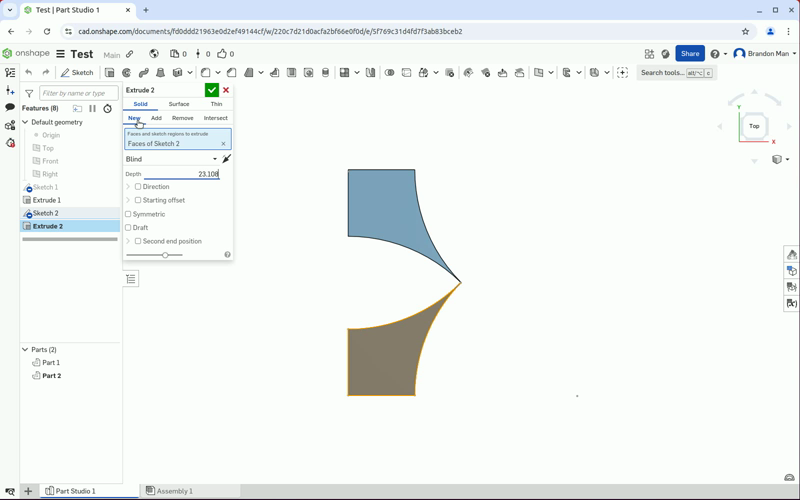
key(enter)
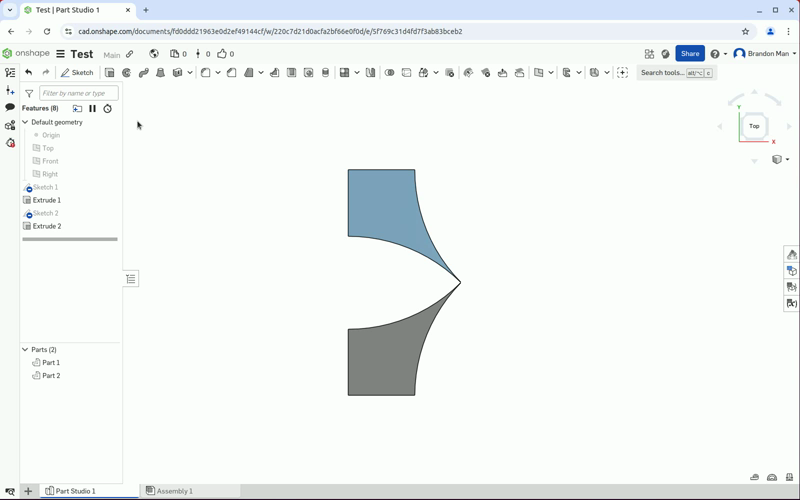
key(shift+h)
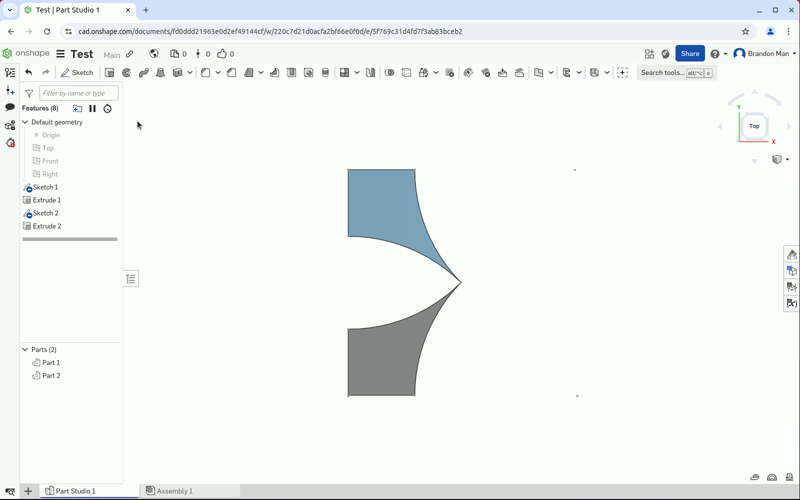
key(shift+h)
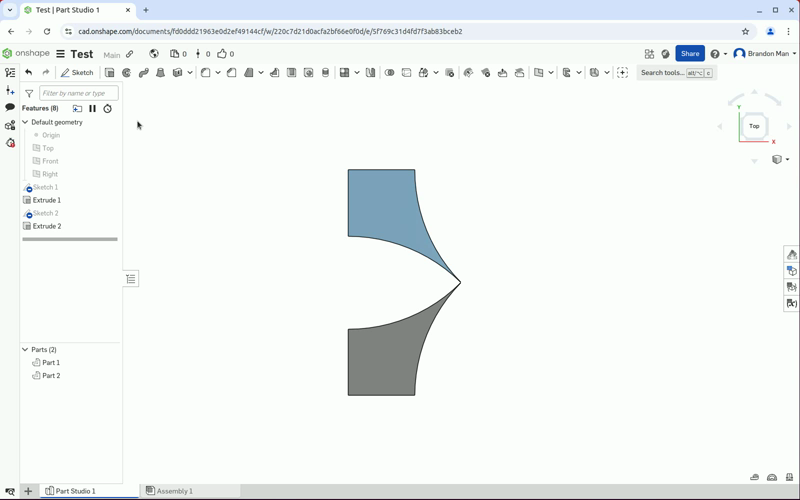
mouse_move(73, 189)
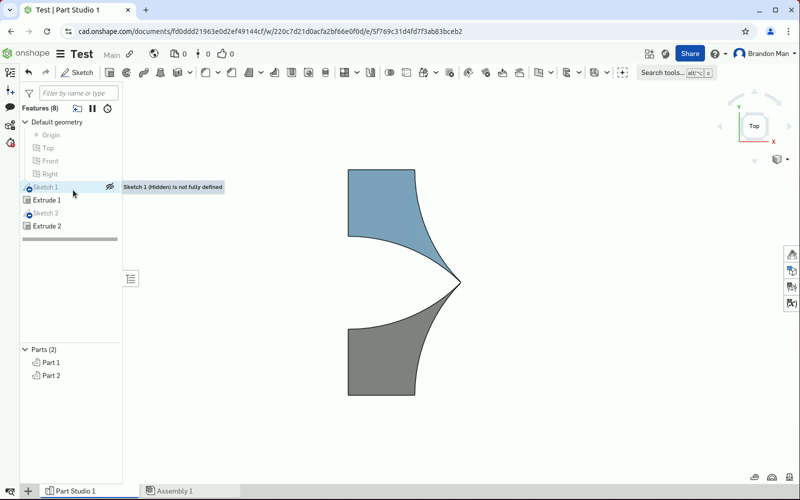
click(73, 189)
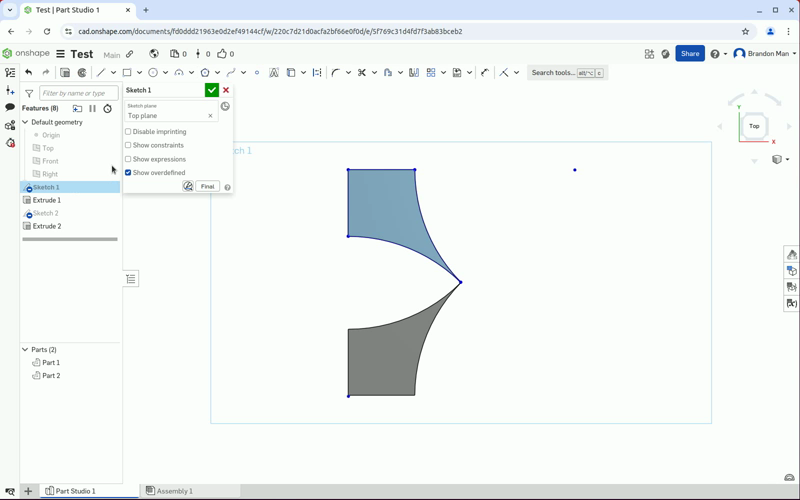
mouse_move(229, 92)
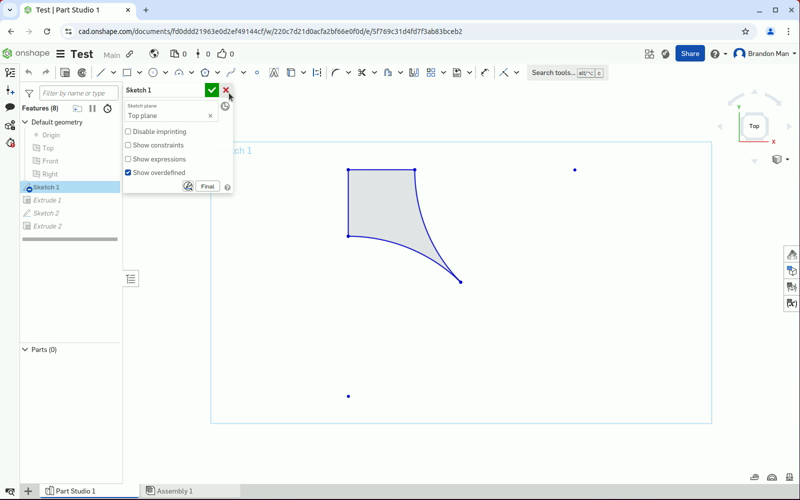
click(229, 92)
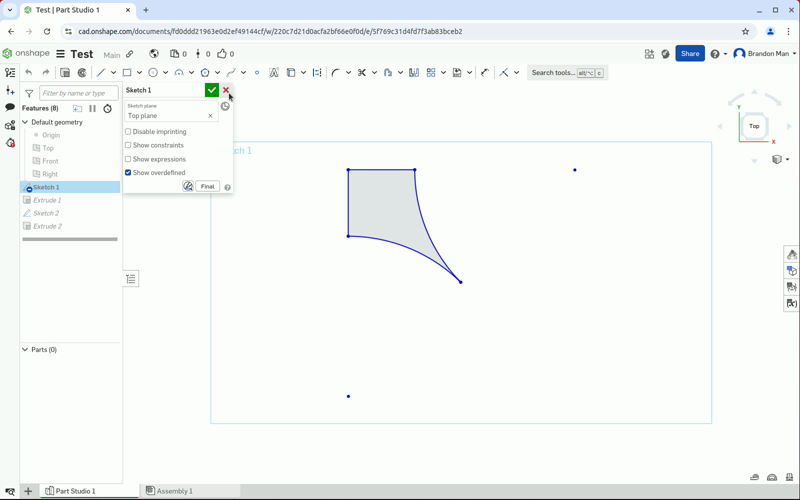
key(shift+s)
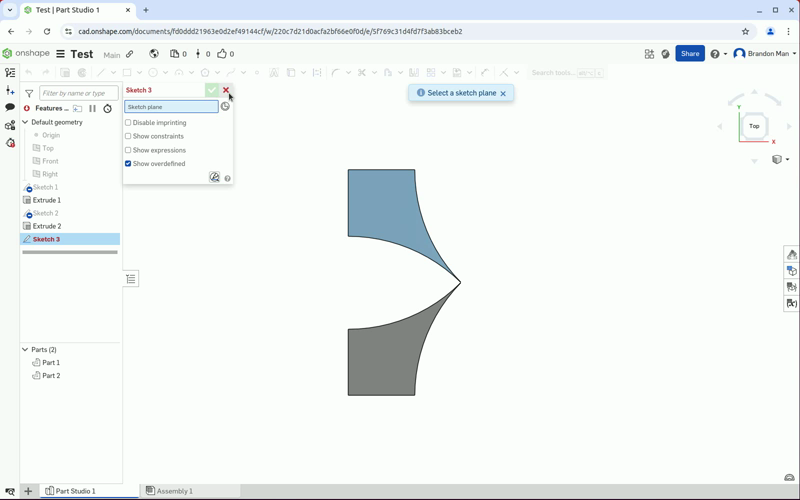
mouse_move(73, 150)
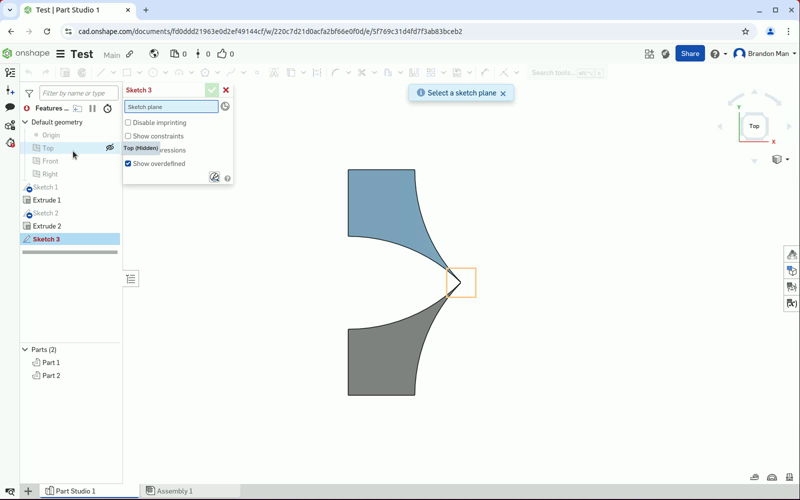
click(73, 150)
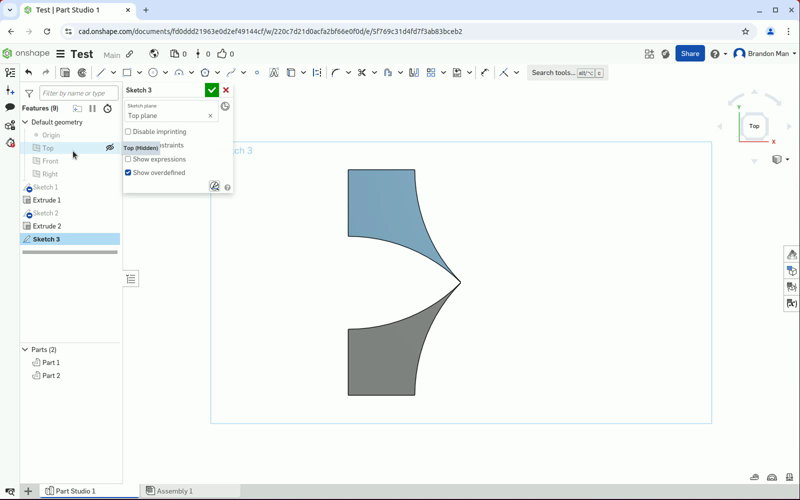
mouse_move(73, 352)
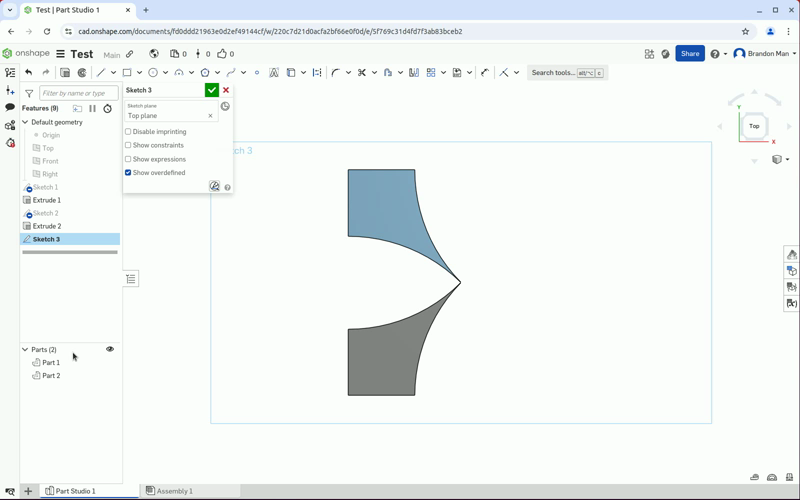
key(y)
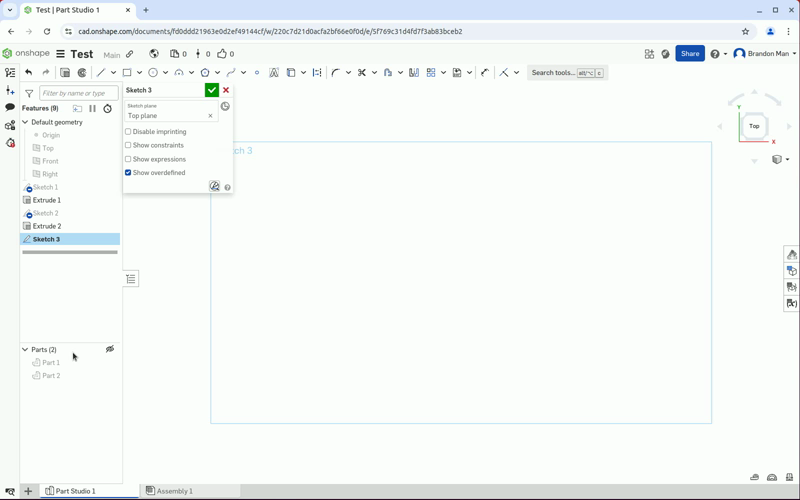
key(a)
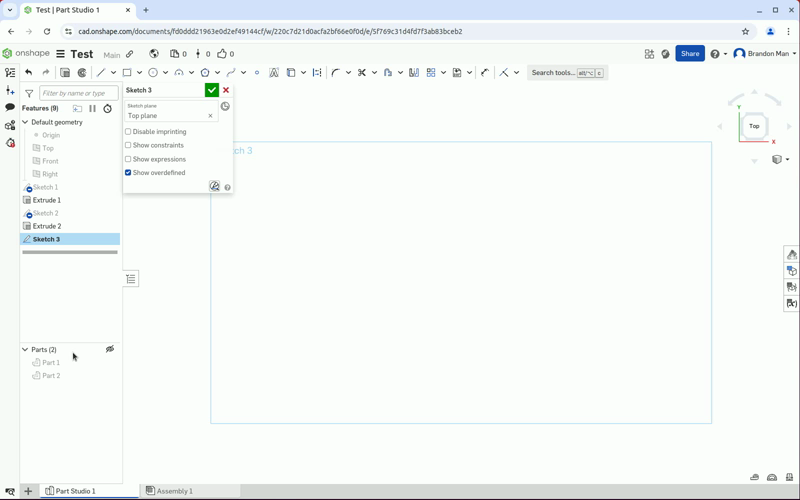
key_down(shift)
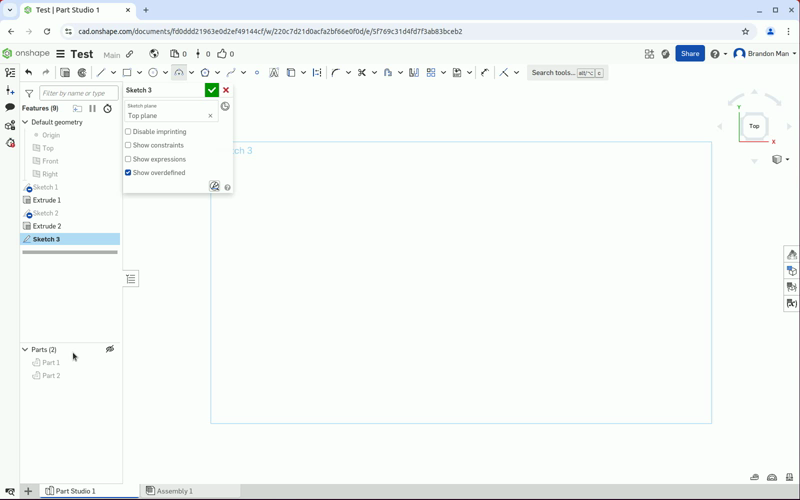
mouse_move(460, 282)
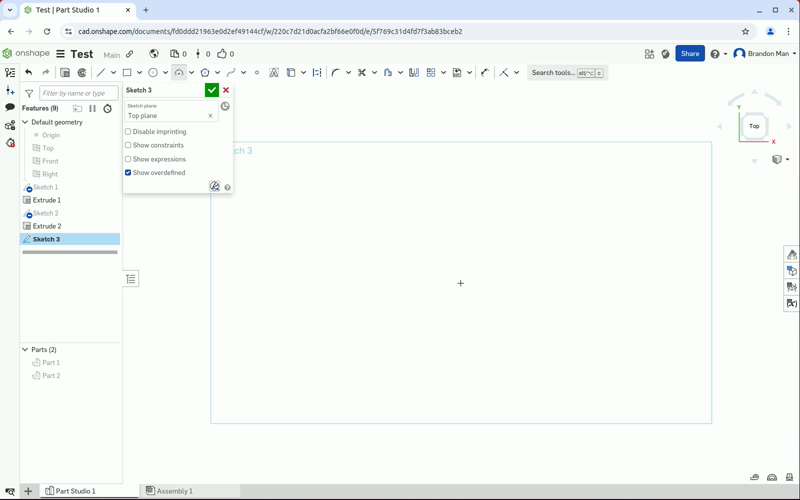
click(460, 282)
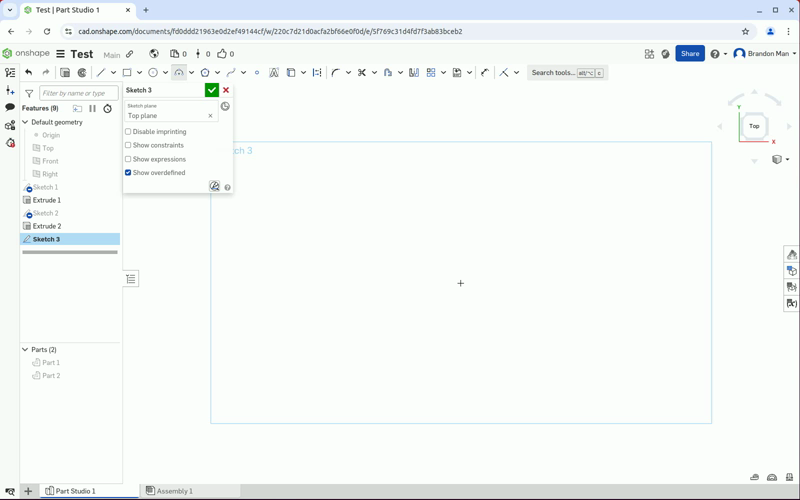
key_up(shift)
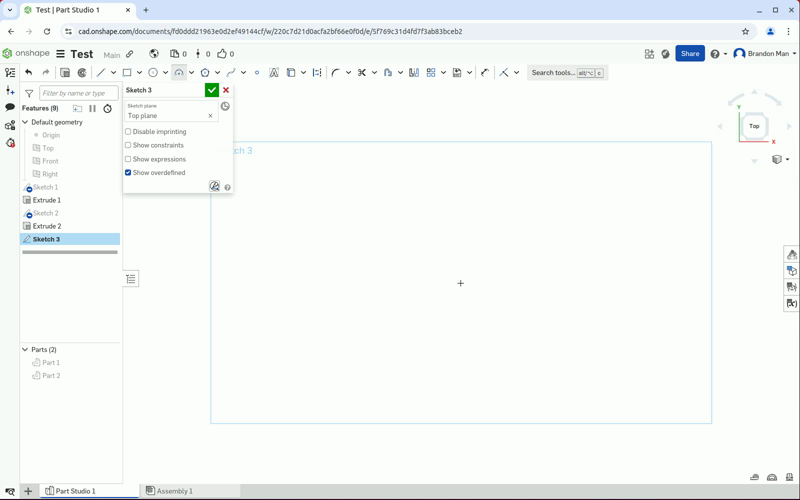
key_down(shift)
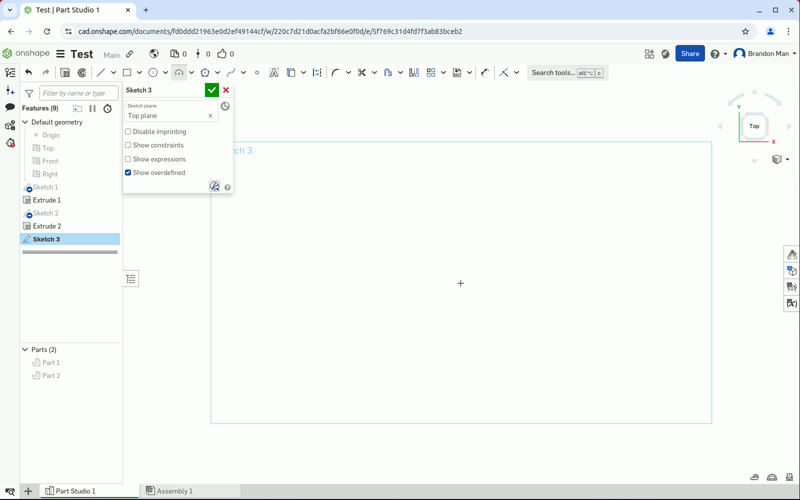
mouse_move(507, 395)
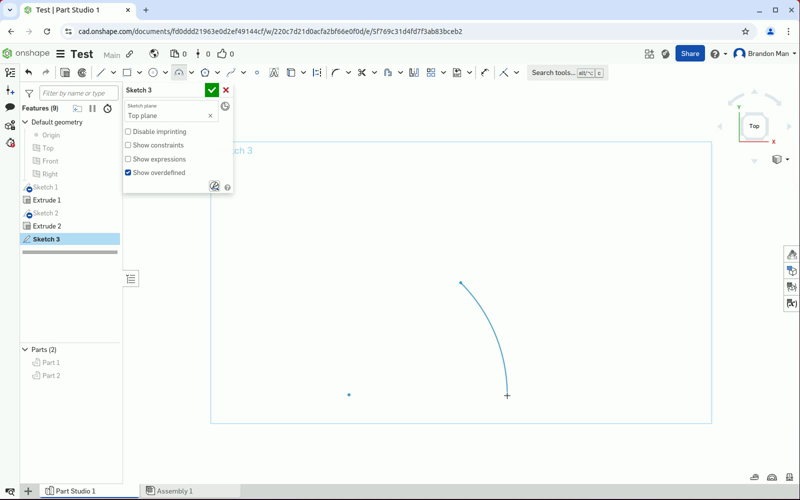
click(507, 395)
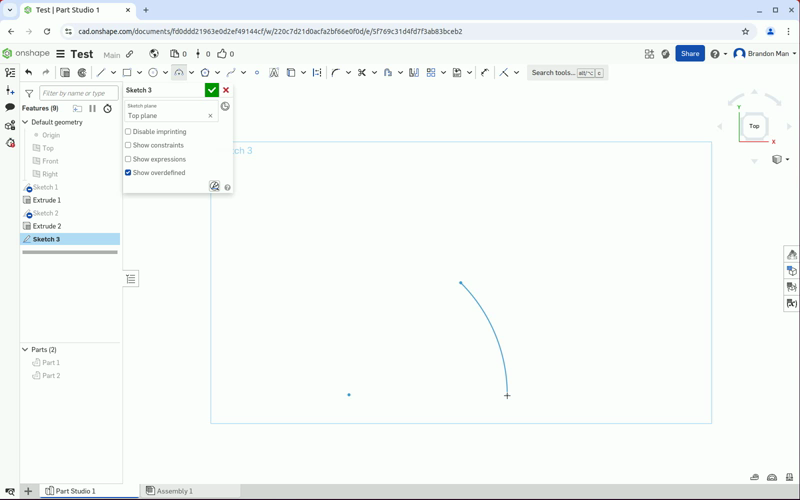
mouse_move(495, 334)
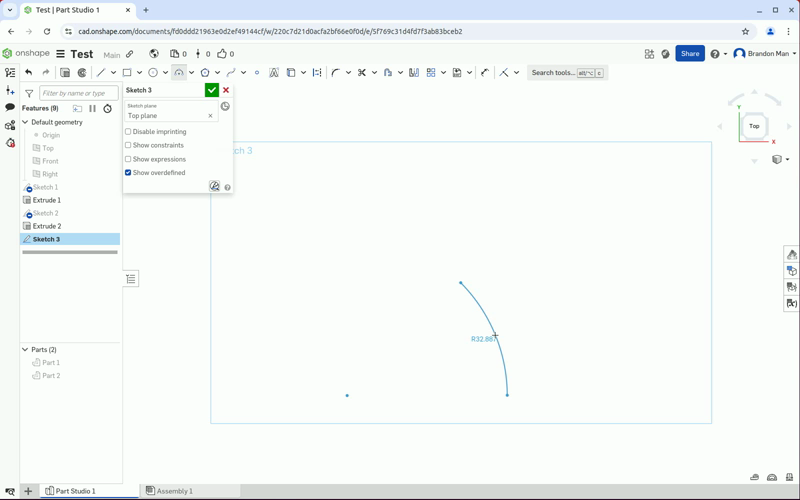
click(495, 334)
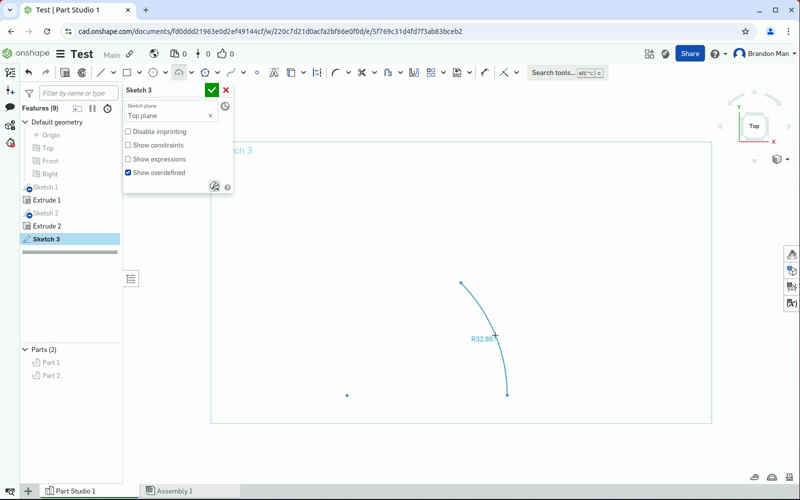
key_up(shift)
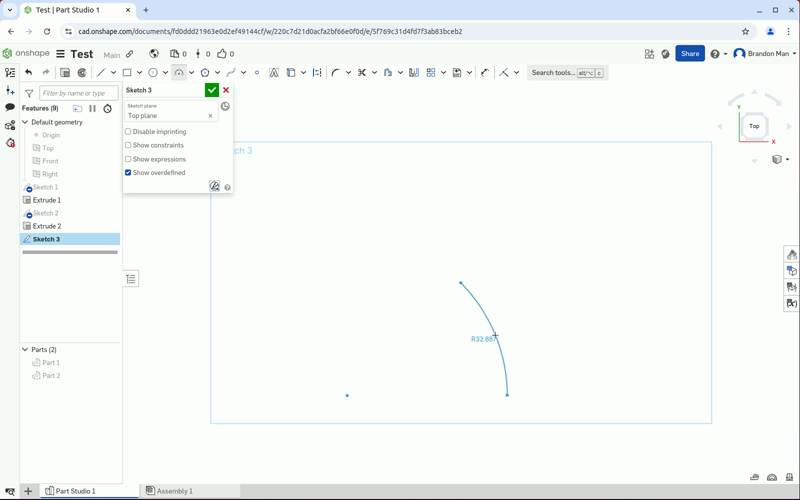
key(esc)
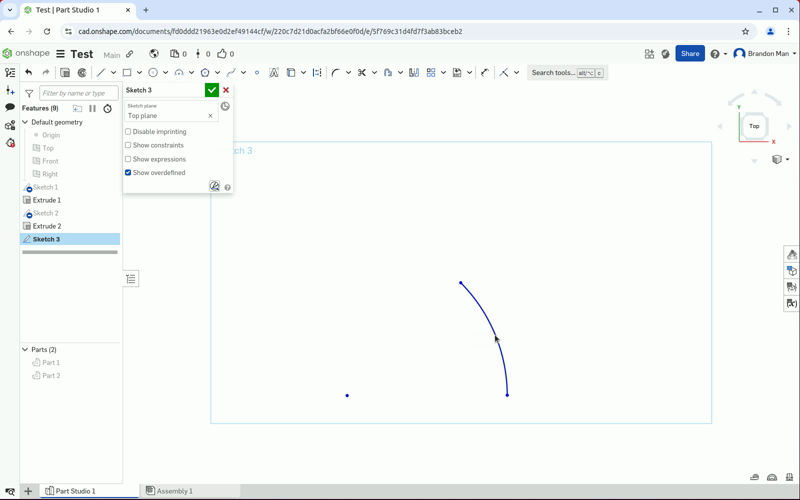
key(l)
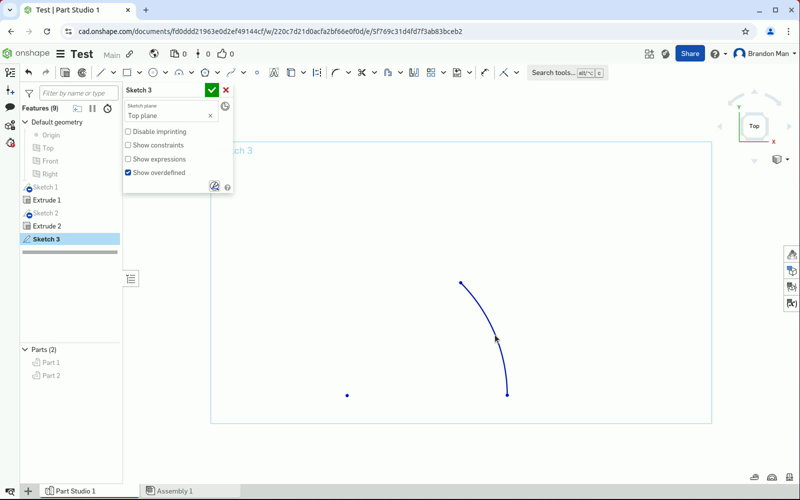
mouse_move(507, 395)
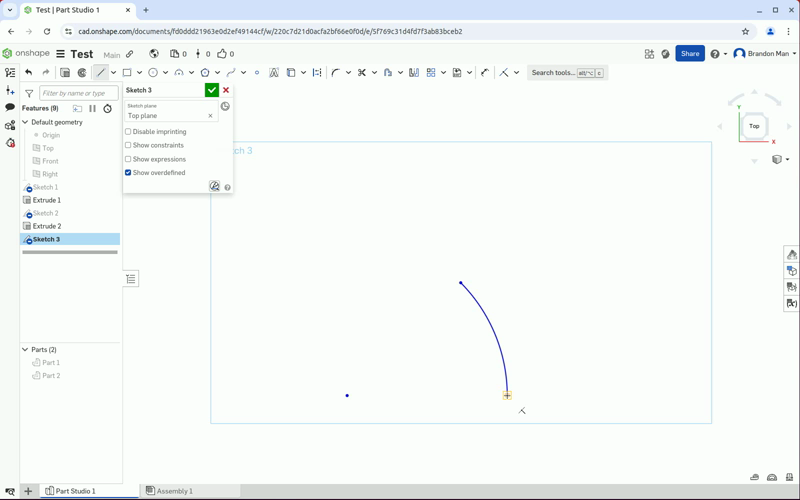
click(507, 395)
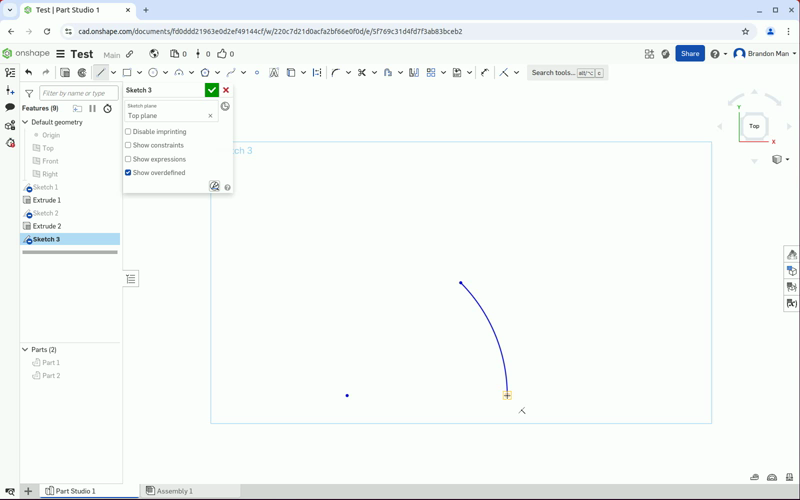
key_down(shift)
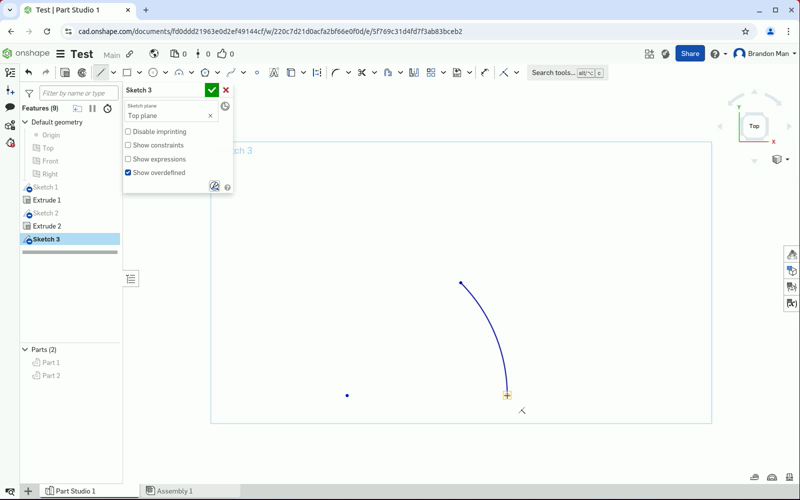
mouse_move(573, 395)
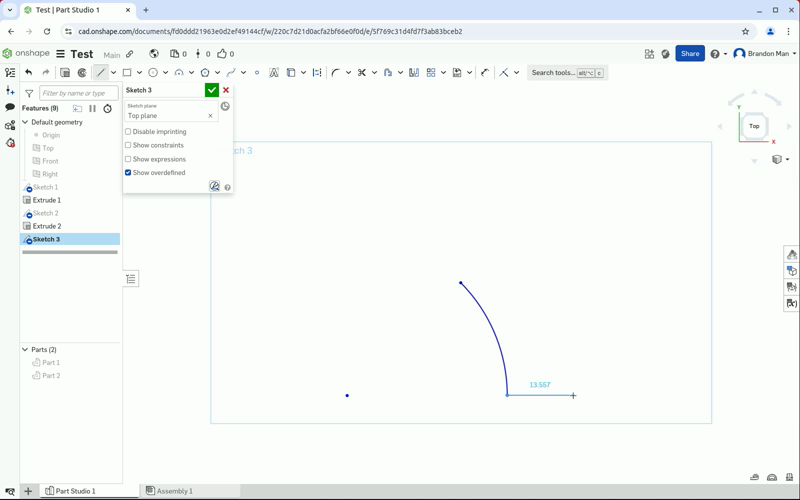
click(573, 395)
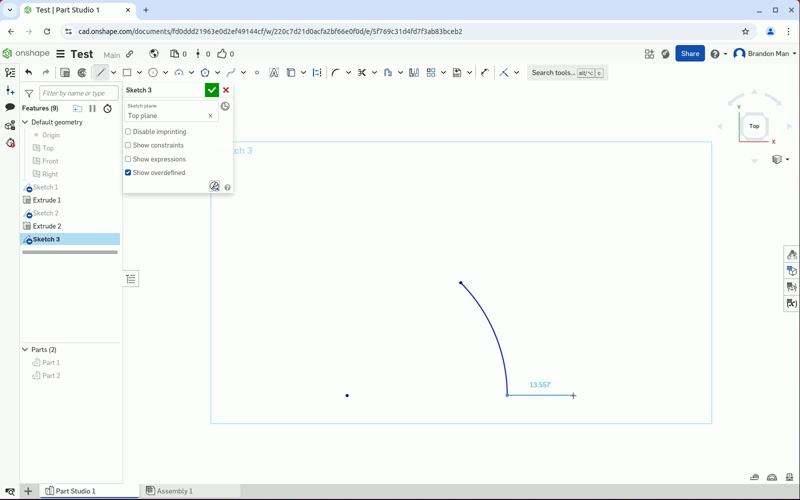
key_up(shift)
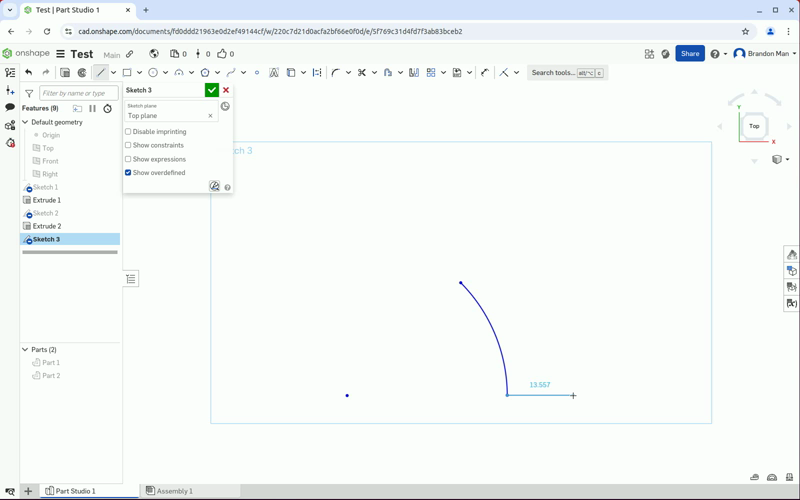
key_down(shift)
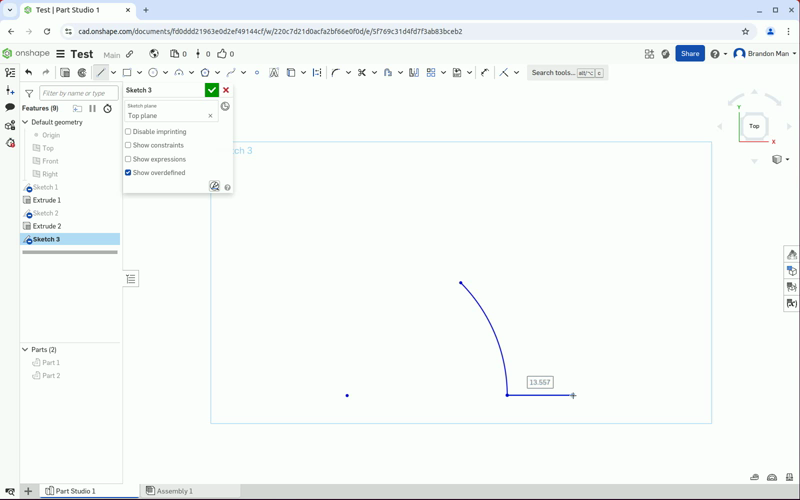
mouse_move(573, 329)
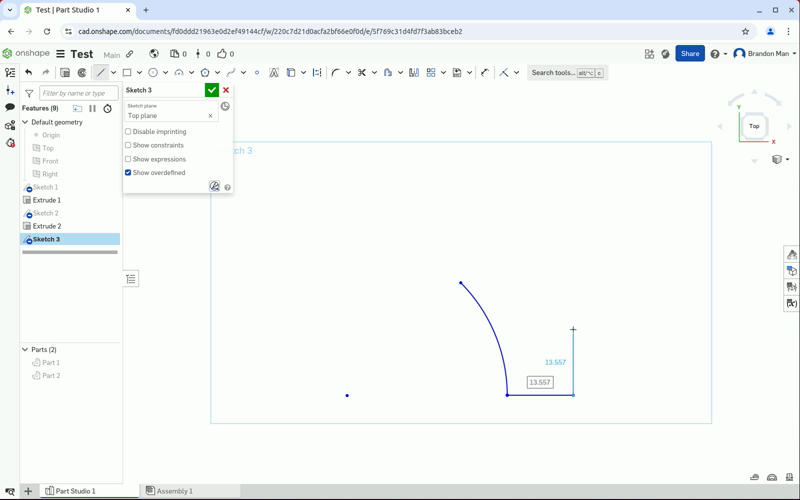
click(573, 329)
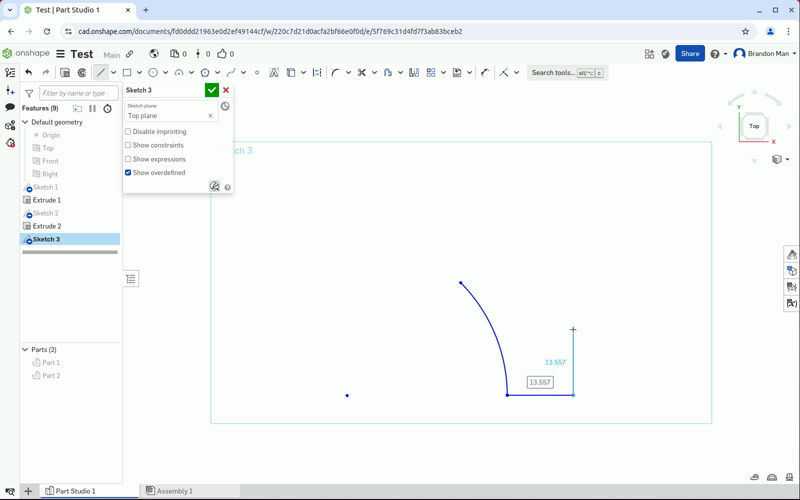
key_up(shift)
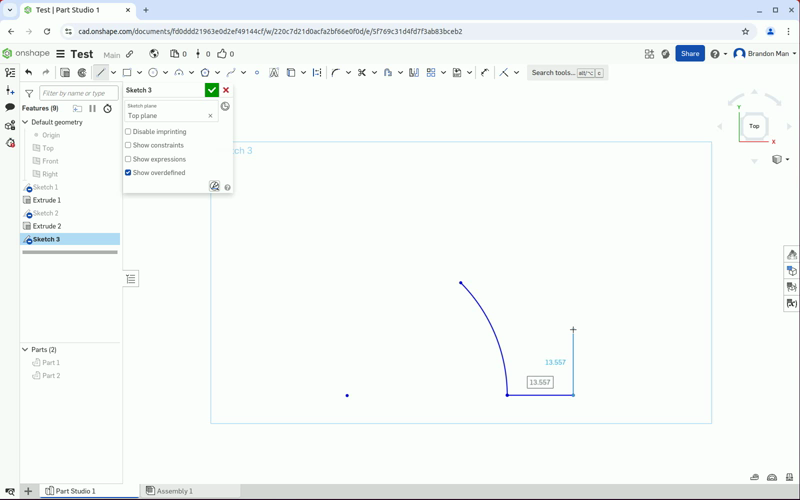
key(esc)
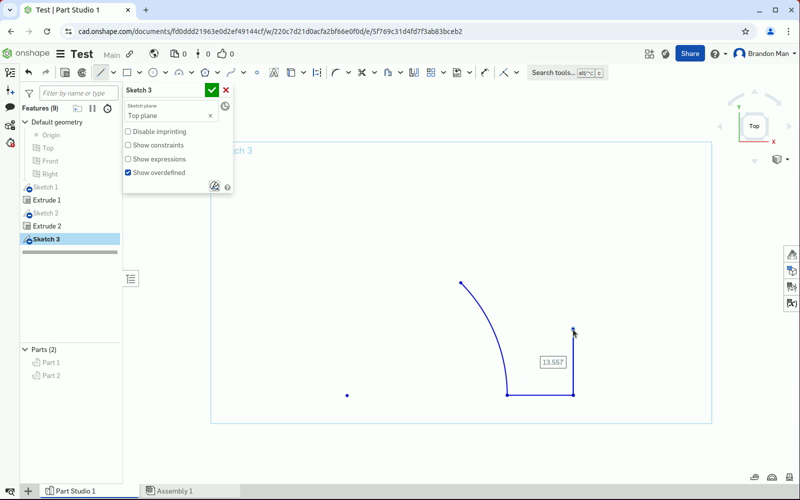
key(a)
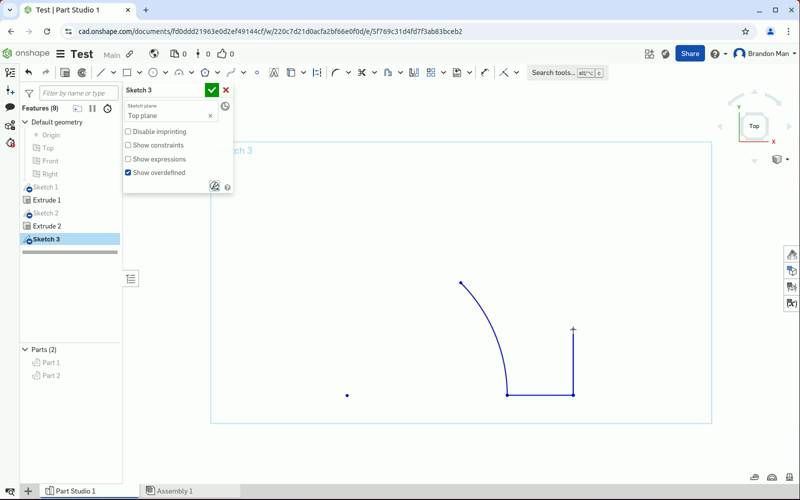
mouse_move(573, 329)
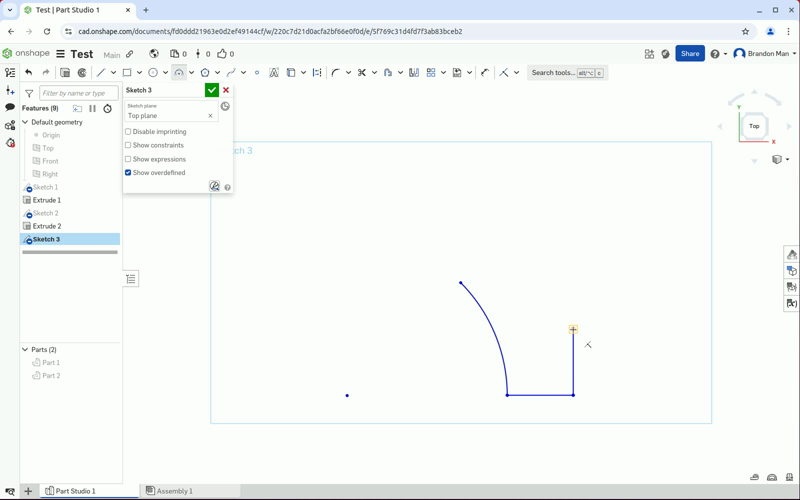
click(573, 329)
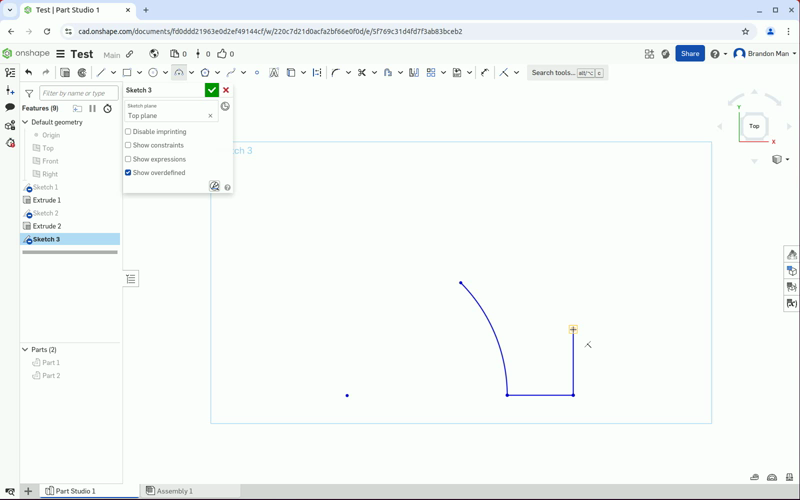
mouse_move(460, 282)
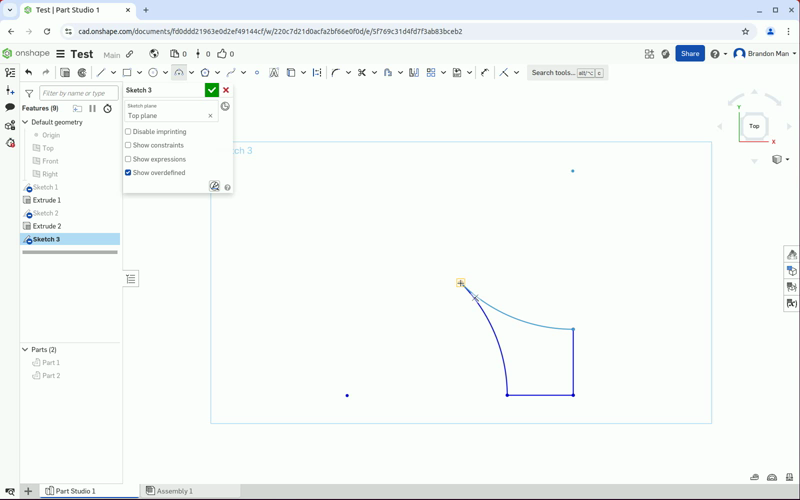
click(460, 282)
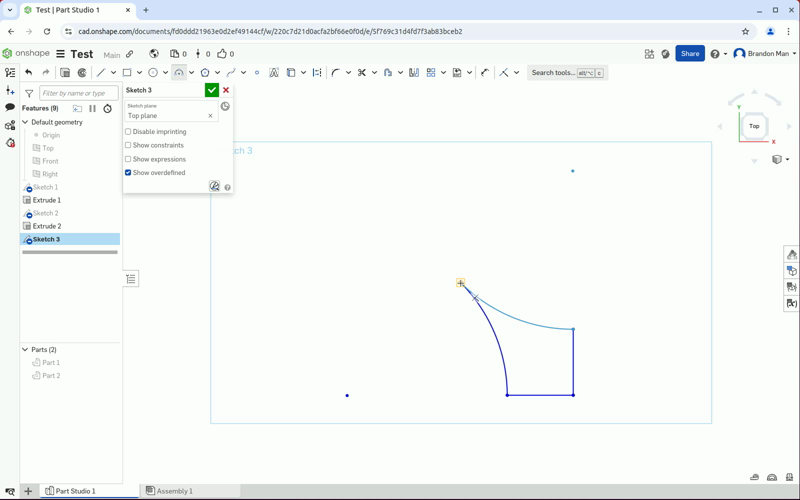
key_down(shift)
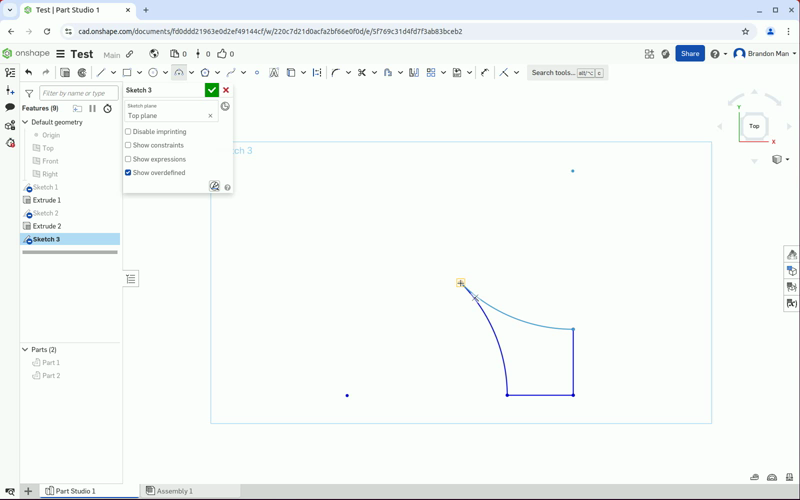
mouse_move(512, 317)
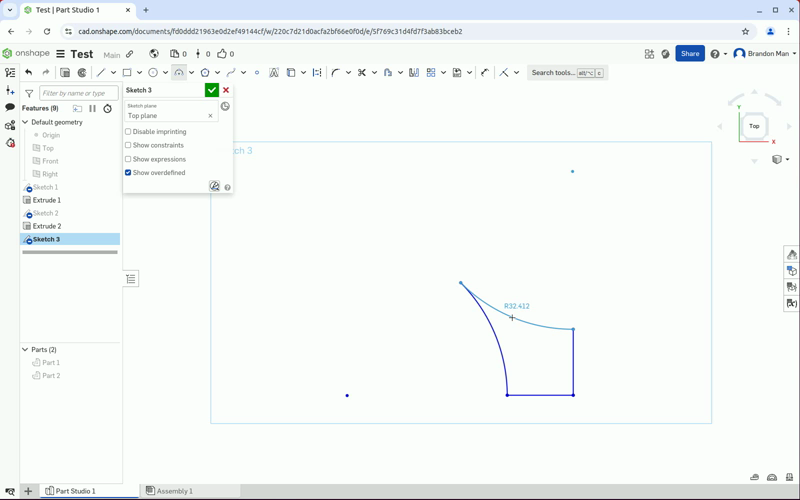
click(512, 317)
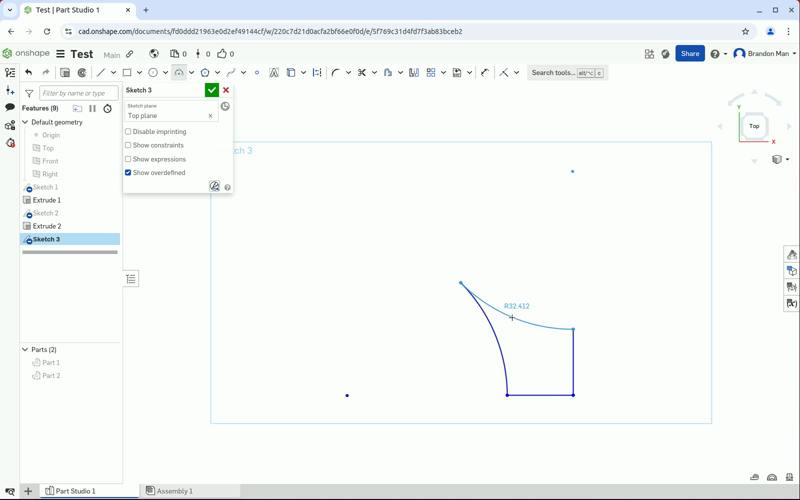
key_up(shift)
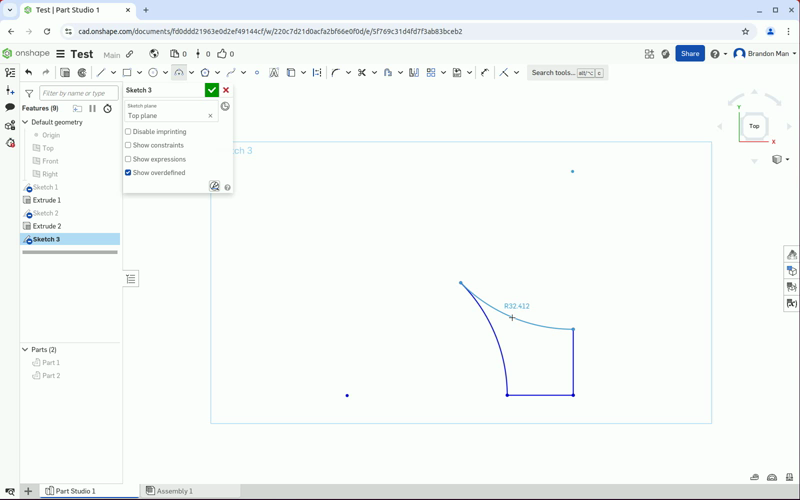
key(esc)
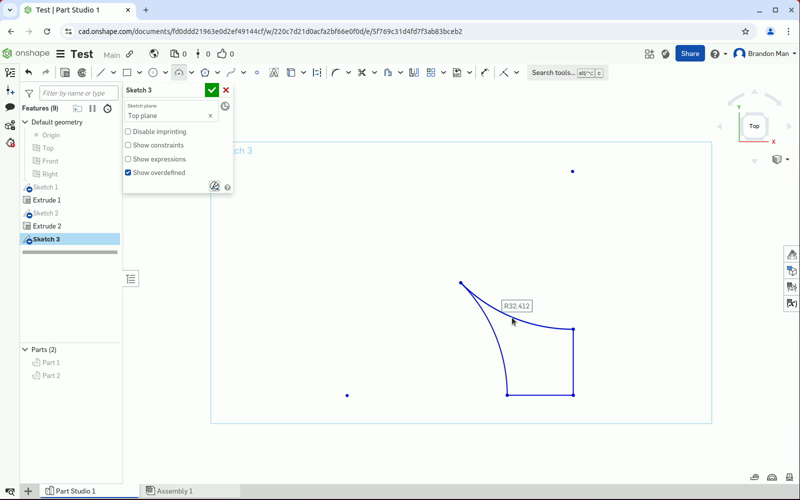
mouse_move(491, 333)
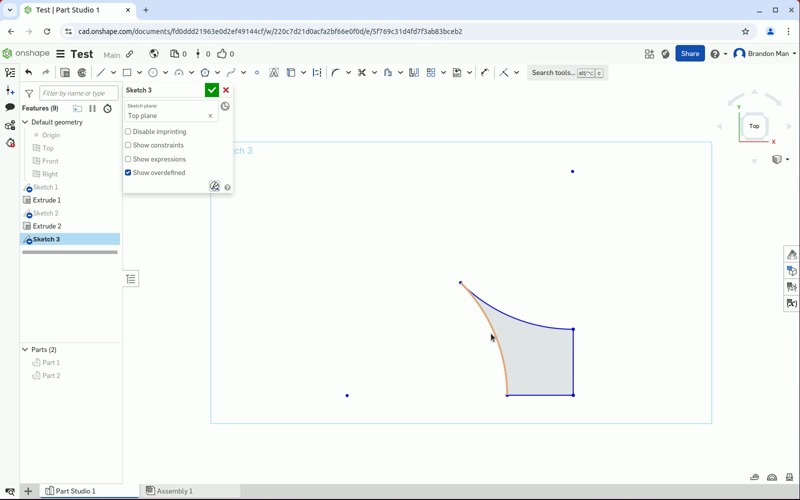
click(491, 333)
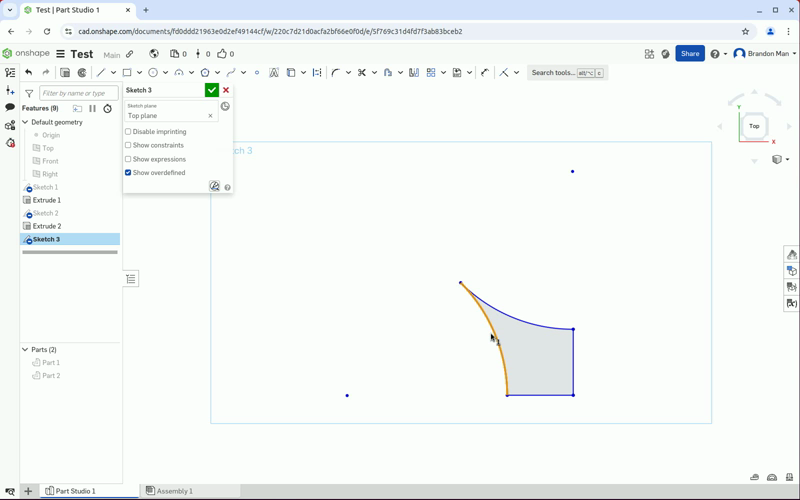
mouse_move(73, 352)
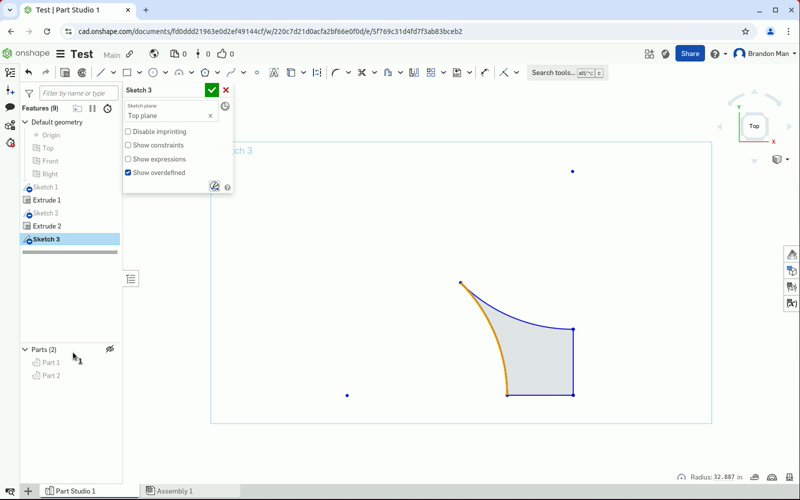
key(shift+y)
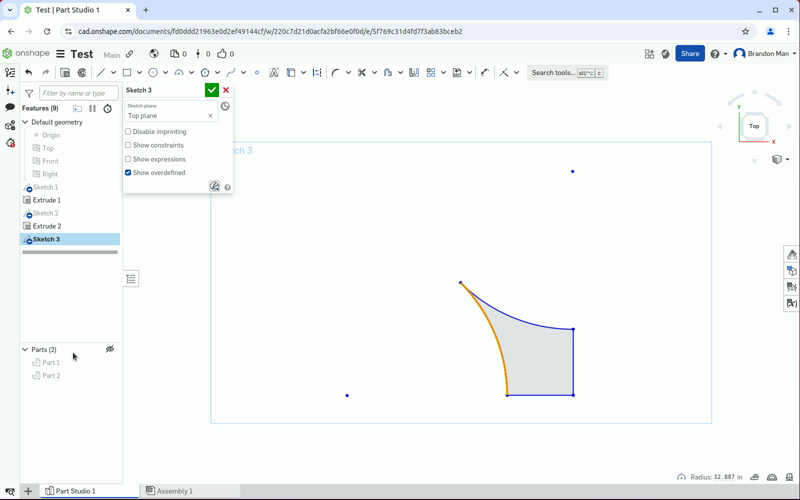
key(shift+e)
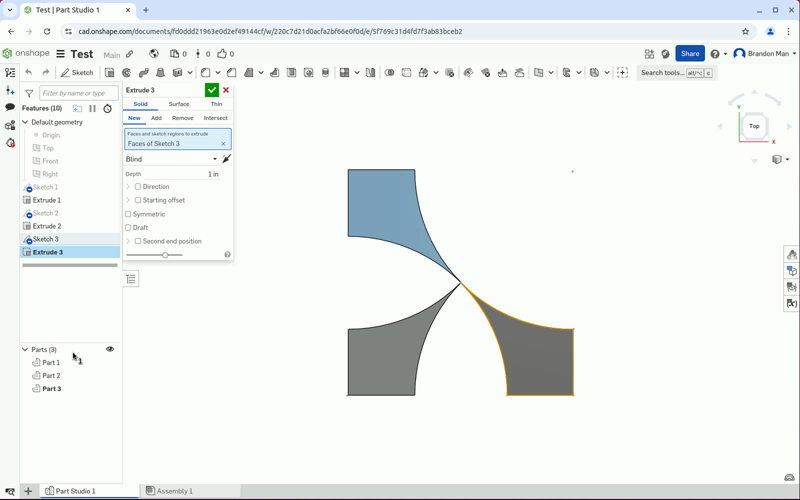
mouse_move(143, 106)
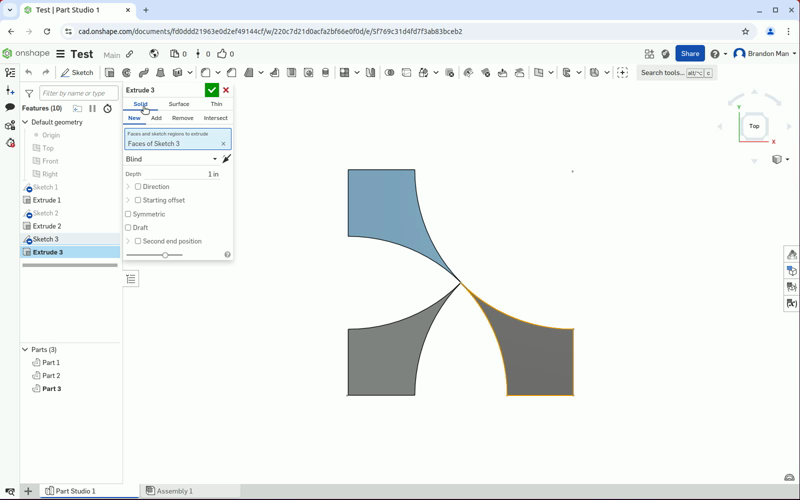
click(143, 106)
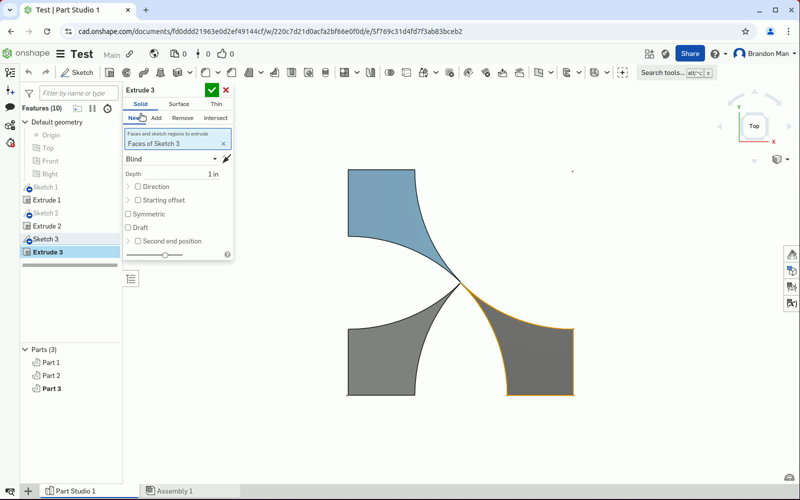
mouse_move(137, 120)
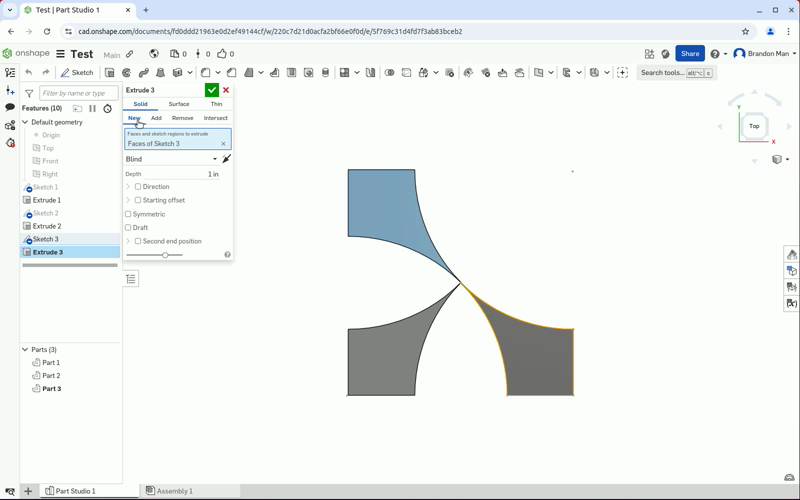
click(137, 120)
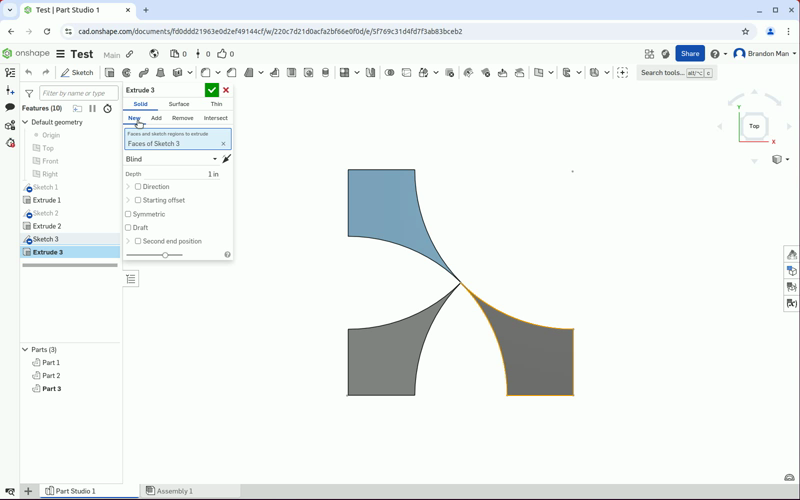
key(tab, 4)
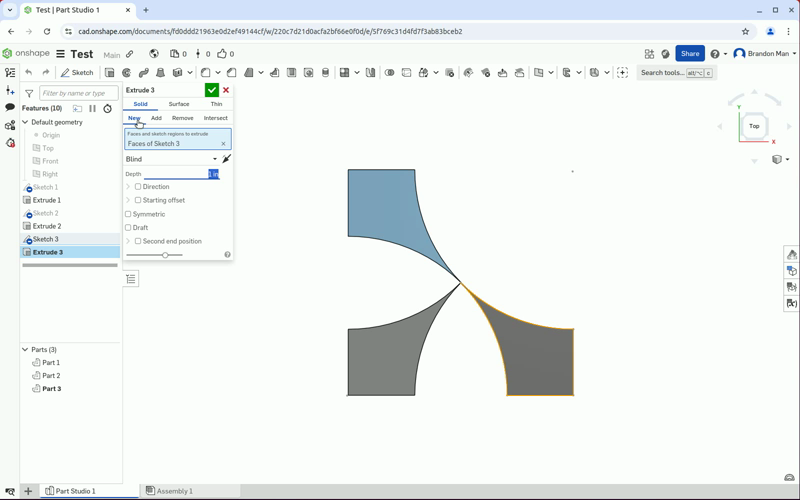
text(23.108)
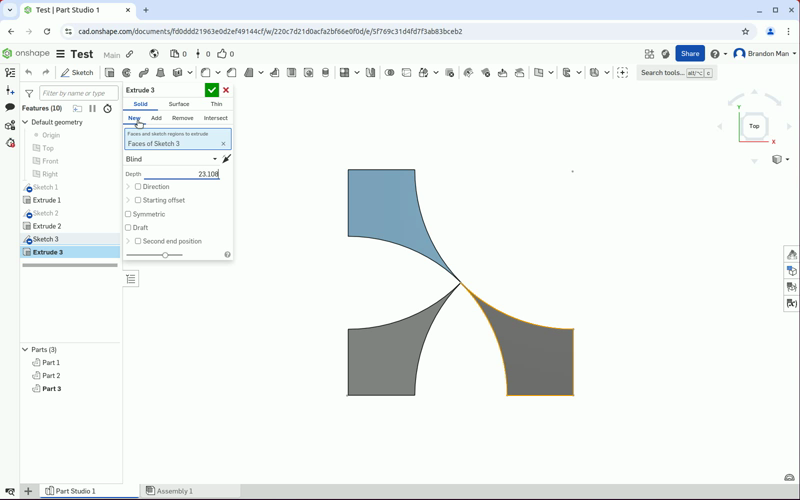
key(enter)
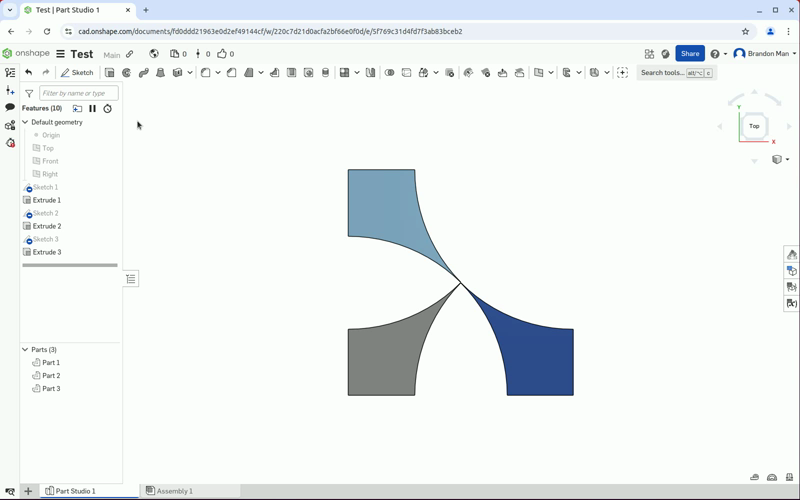
key(shift+h)
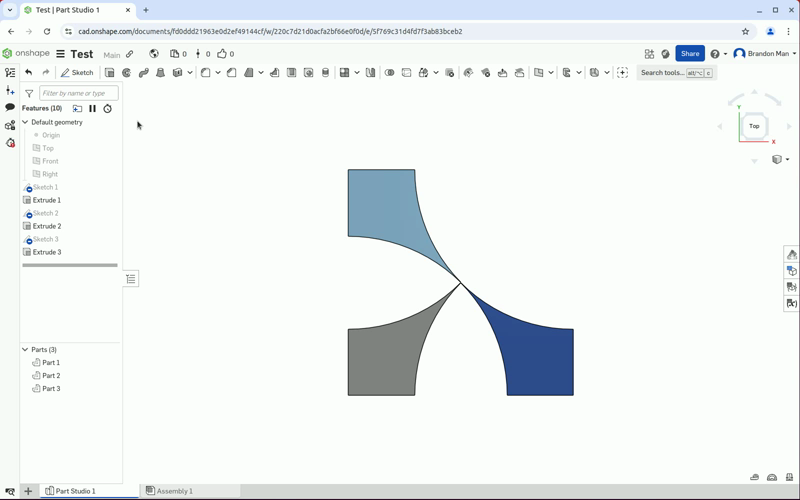
key(shift+h)
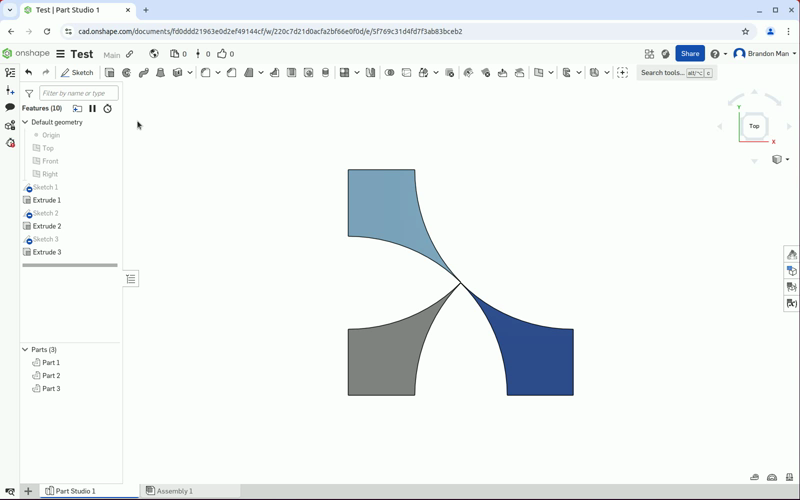
mouse_move(73, 189)
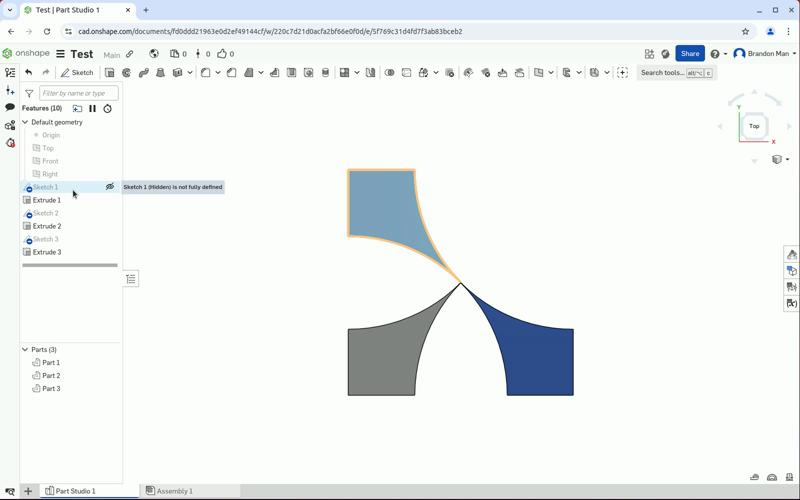
click(73, 189)
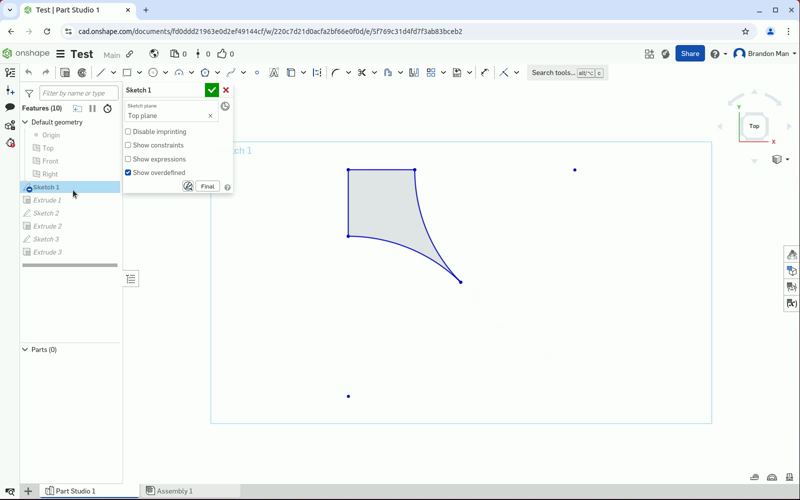
mouse_move(229, 92)
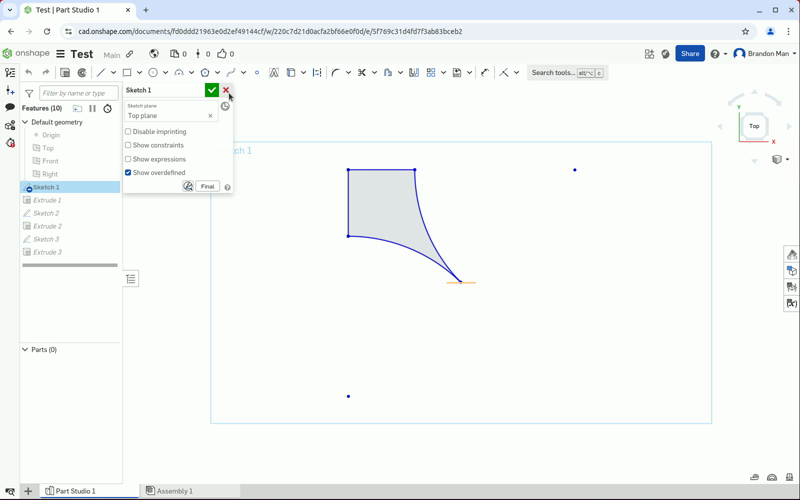
click(229, 92)
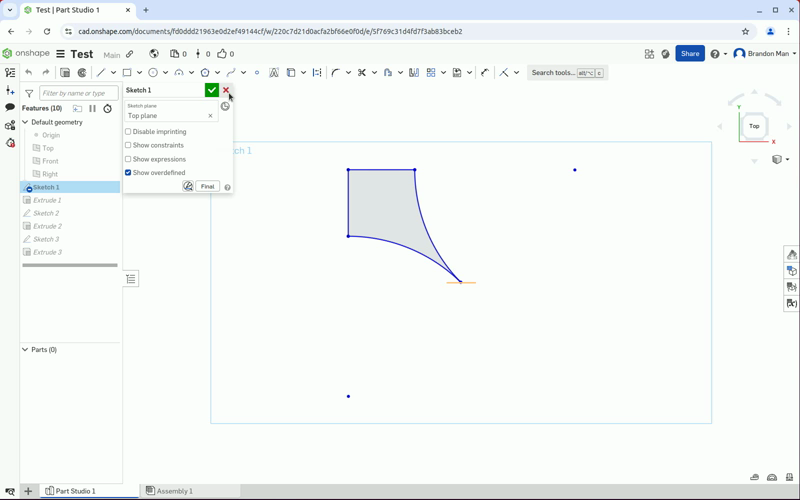
key(shift+s)
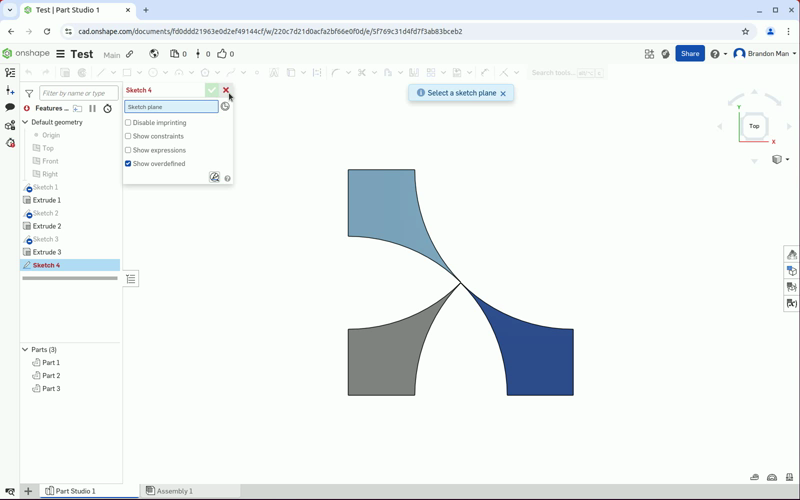
mouse_move(73, 150)
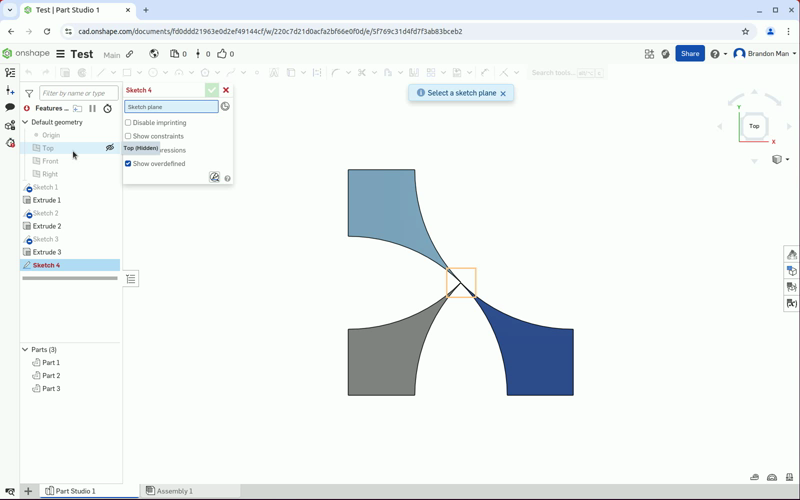
click(73, 150)
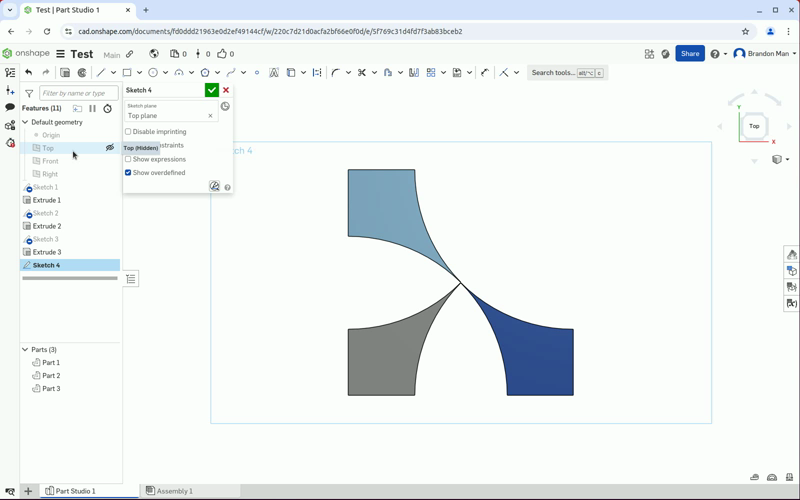
mouse_move(73, 352)
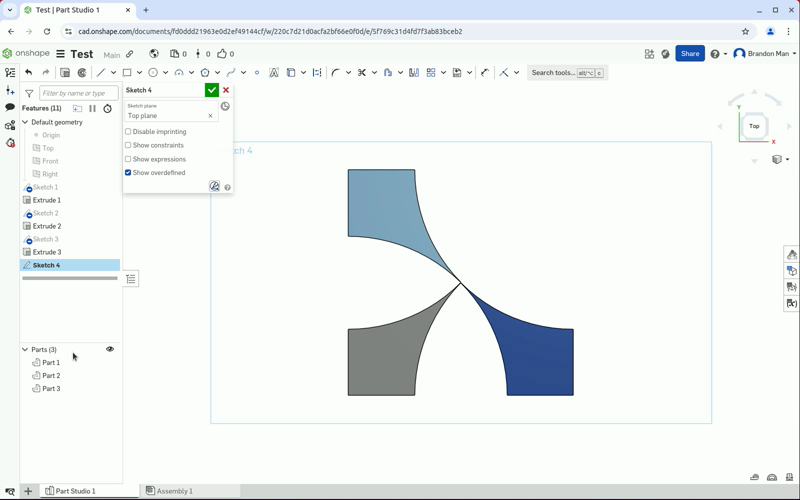
key(y)
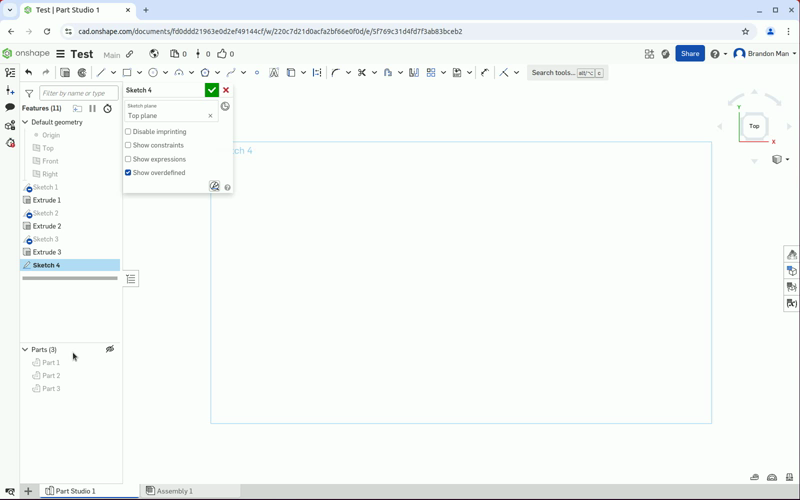
key(a)
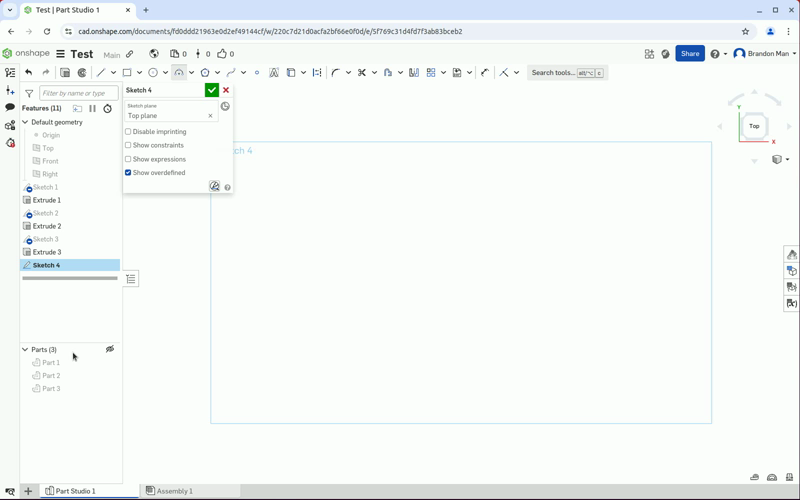
key_down(shift)
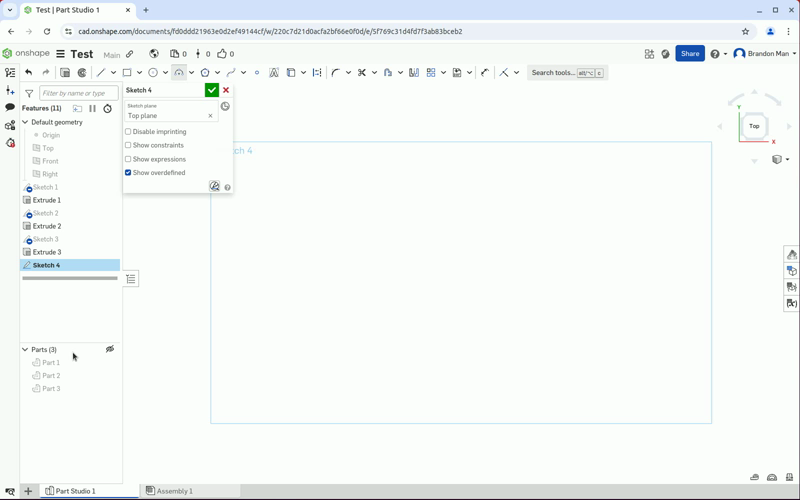
mouse_move(460, 282)
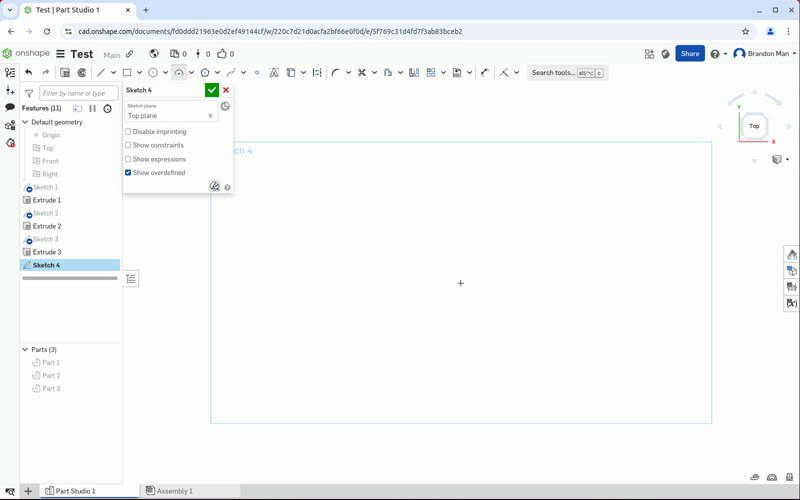
click(460, 282)
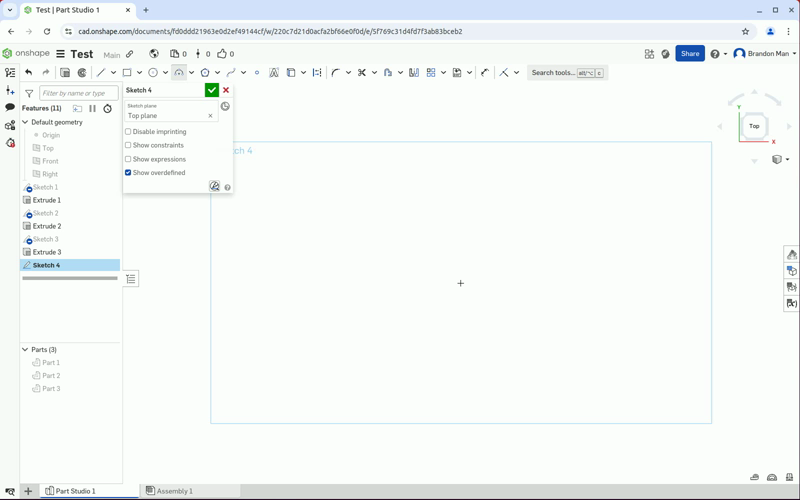
key_up(shift)
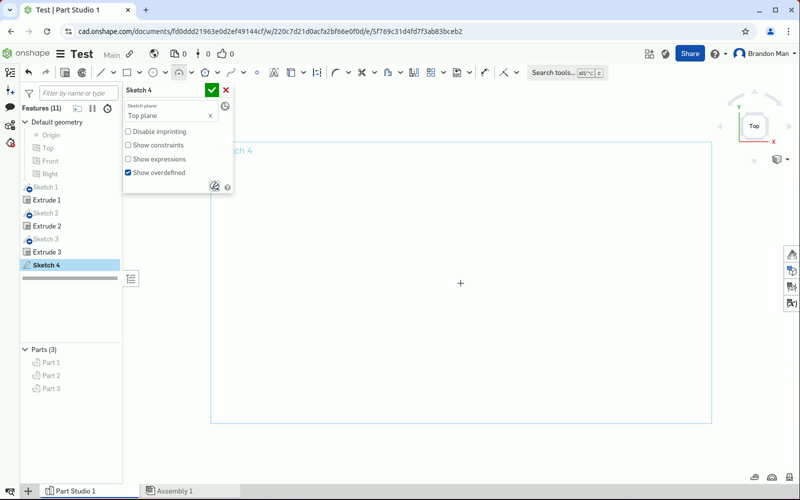
key_down(shift)
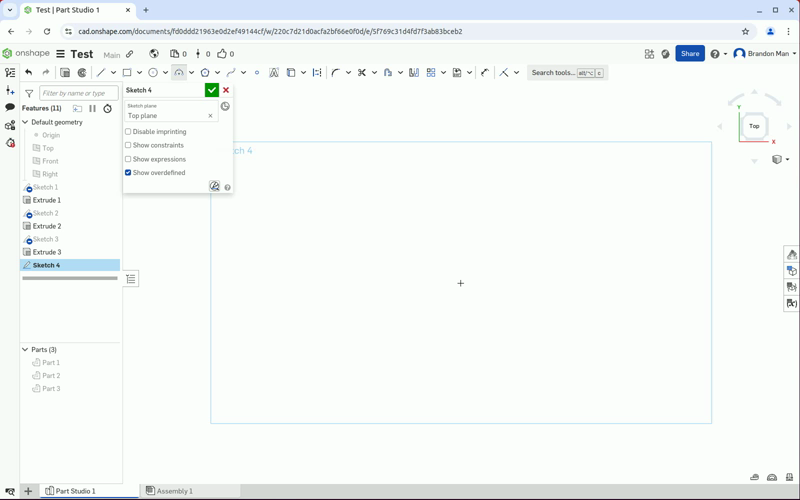
mouse_move(573, 236)
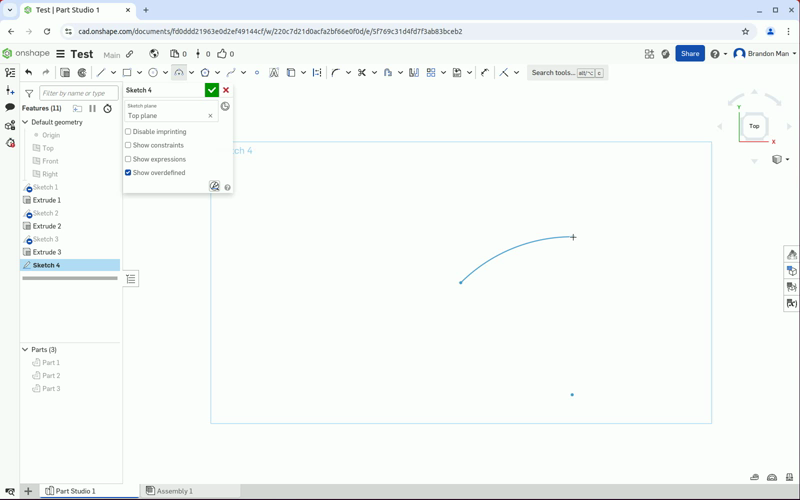
click(573, 236)
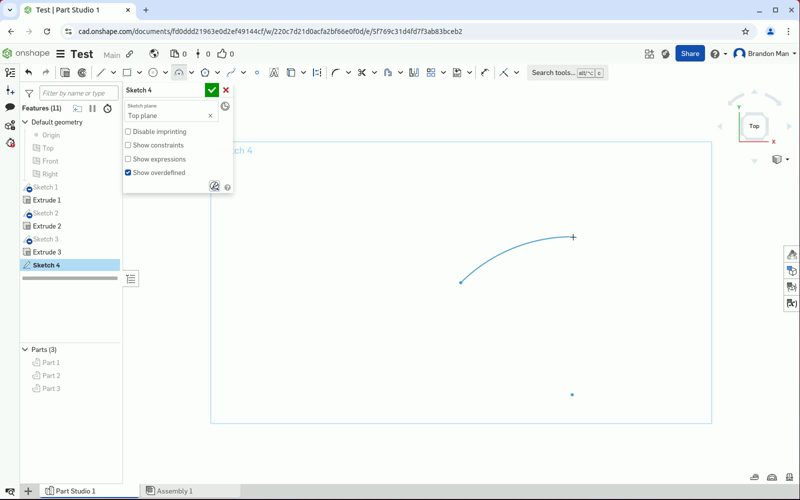
mouse_move(512, 248)
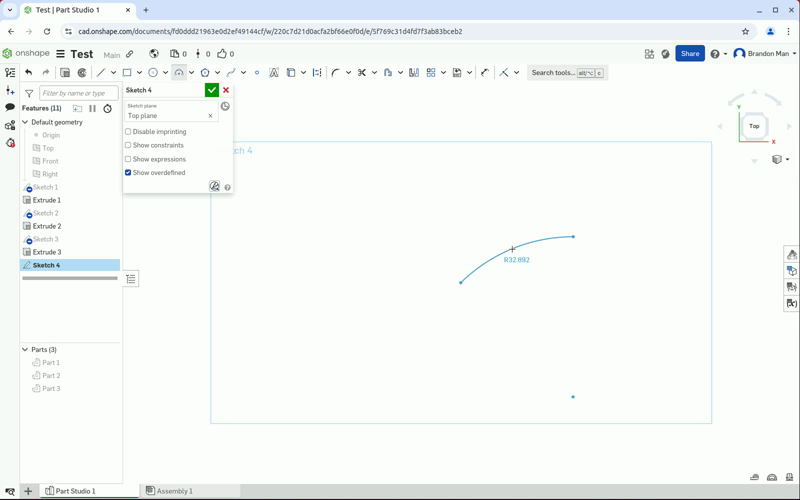
click(512, 248)
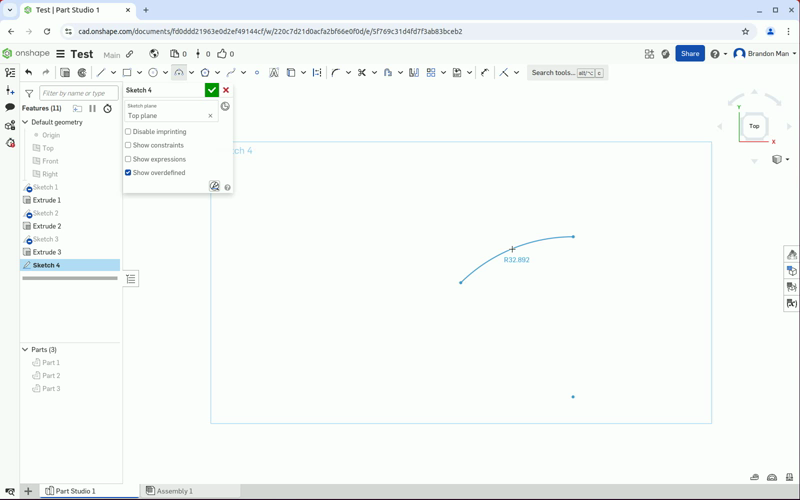
key_up(shift)
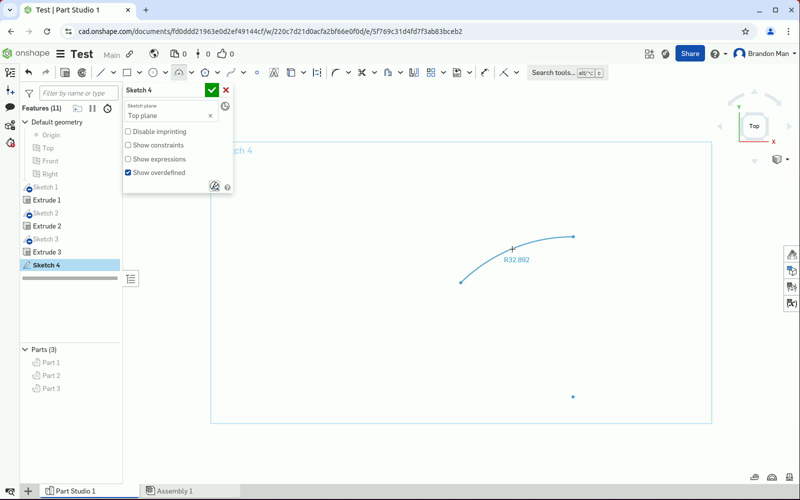
key(esc)
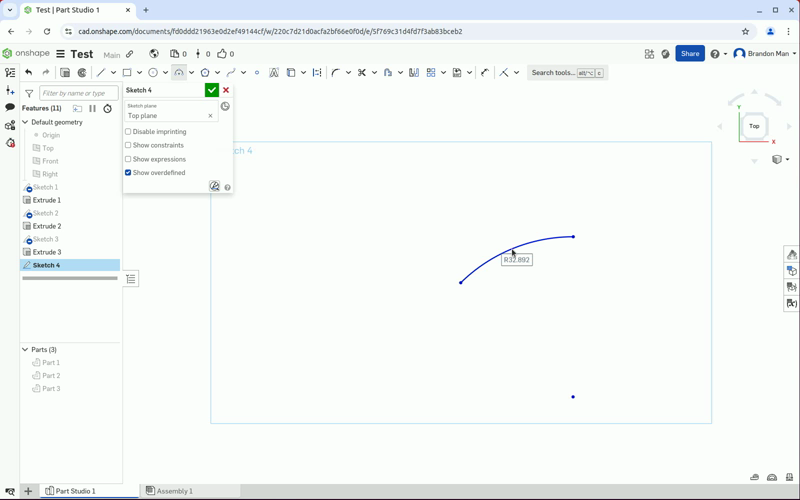
key(l)
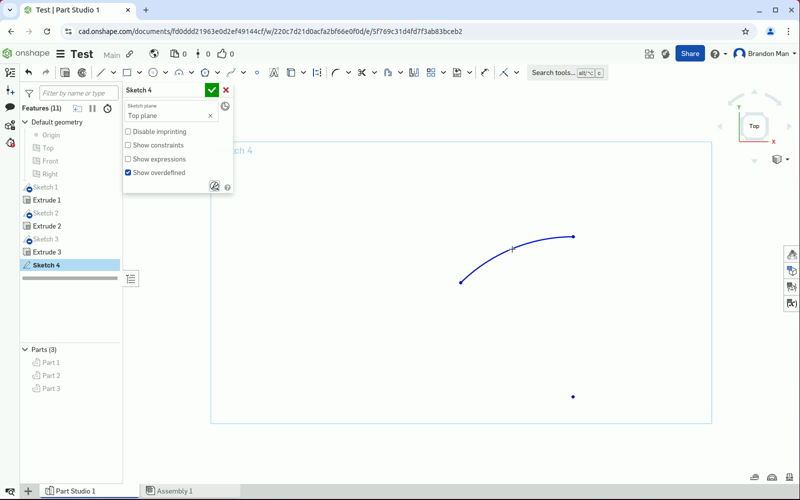
mouse_move(573, 236)
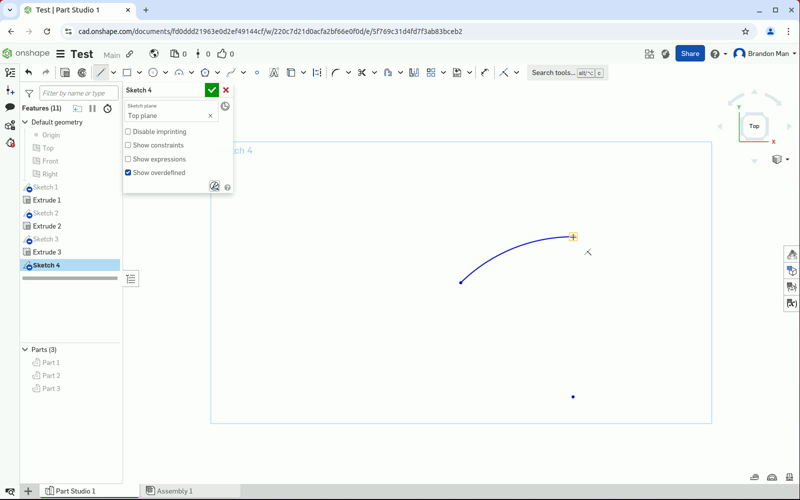
click(573, 236)
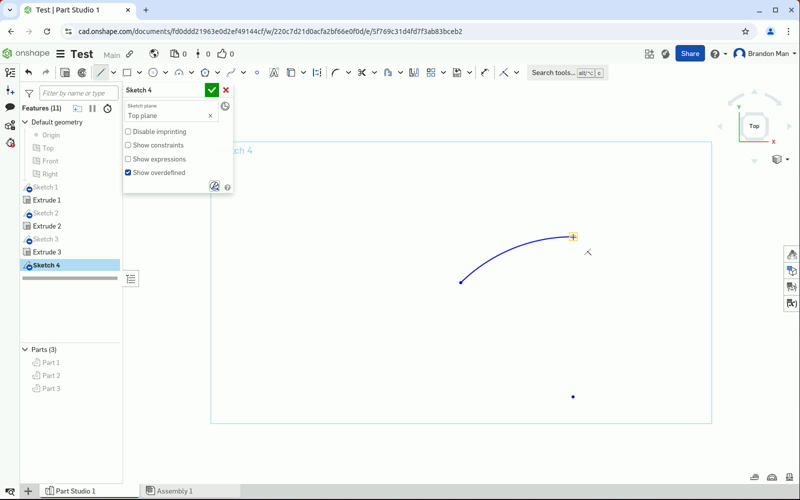
key_down(shift)
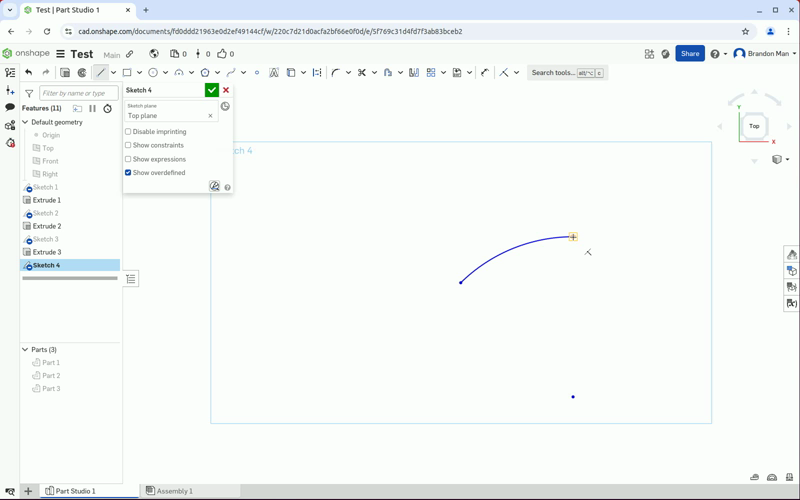
mouse_move(573, 170)
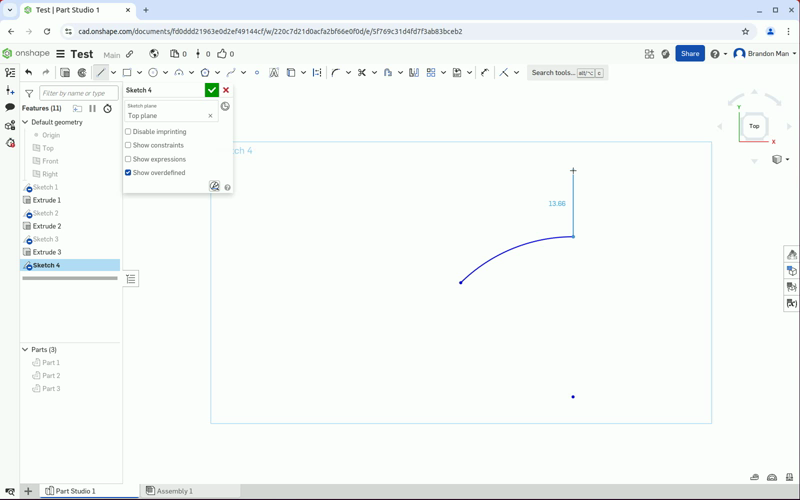
click(573, 170)
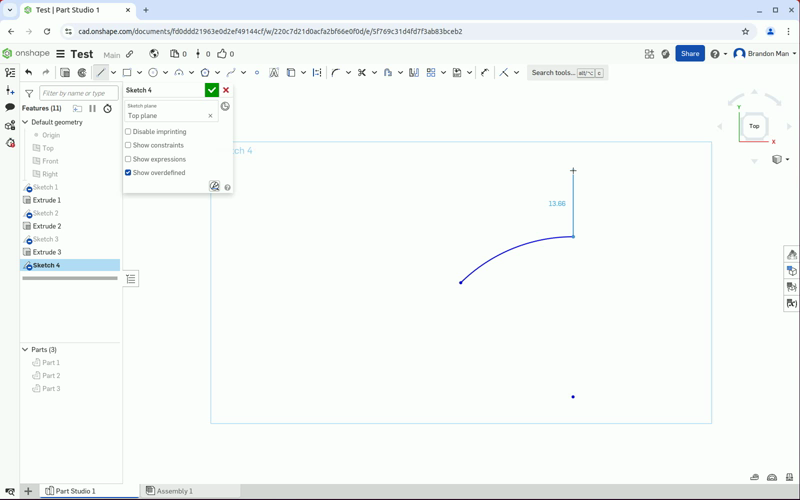
key_up(shift)
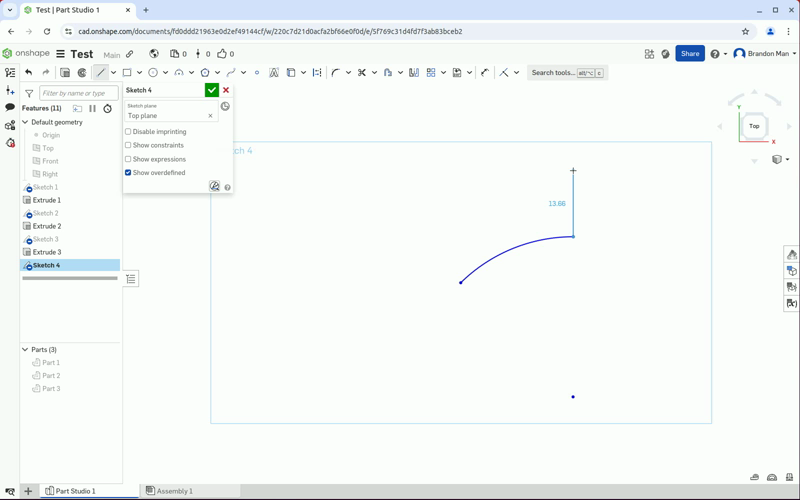
key_down(shift)
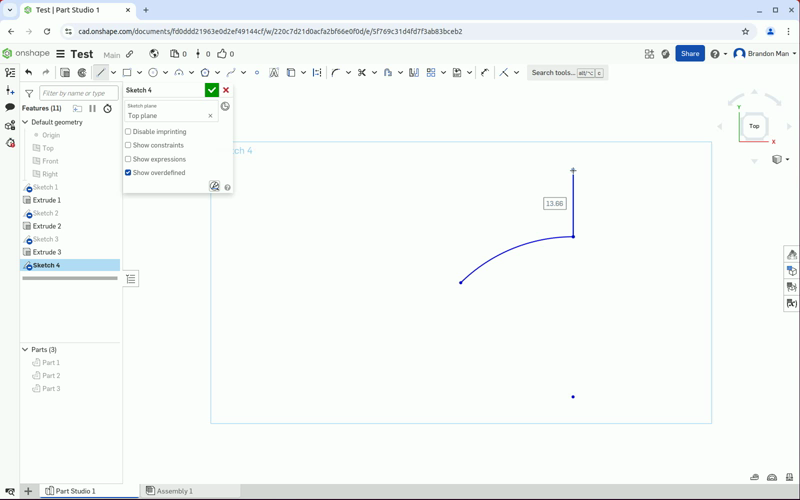
mouse_move(507, 170)
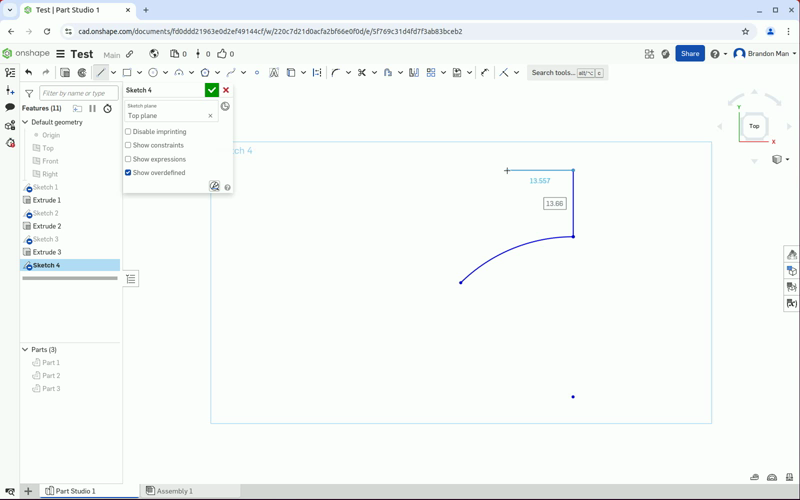
click(507, 170)
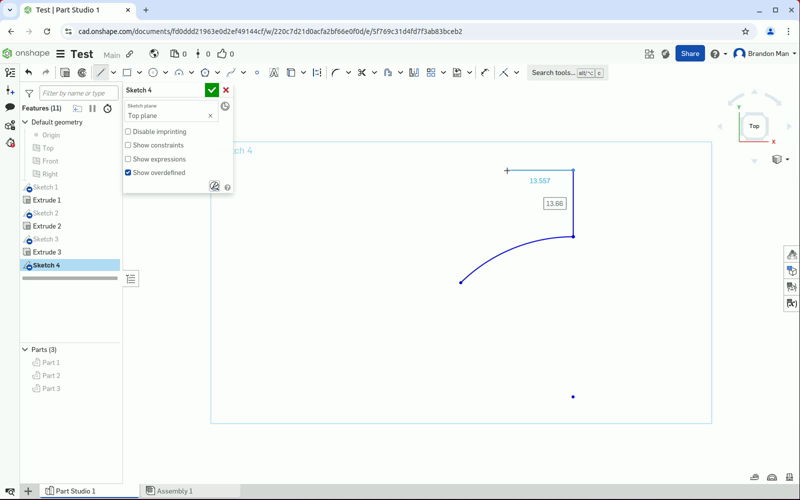
key_up(shift)
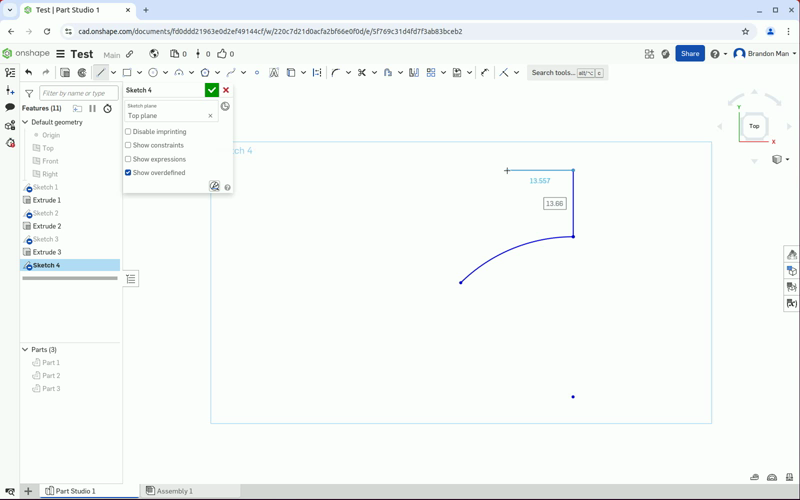
key(esc)
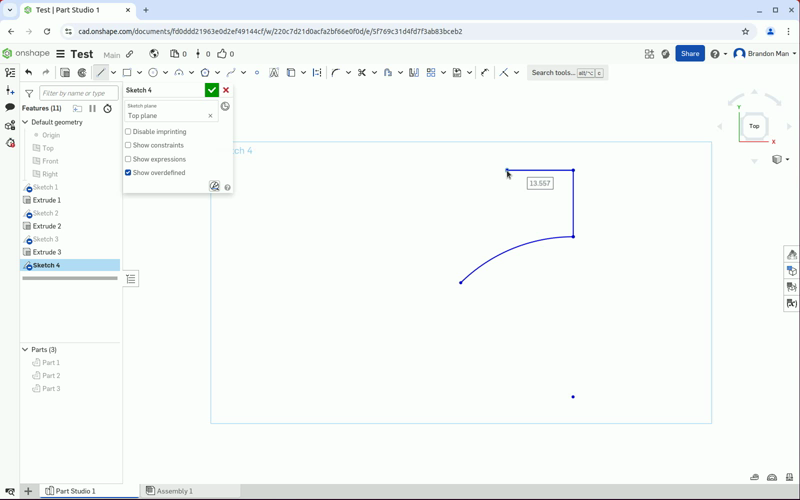
key(a)
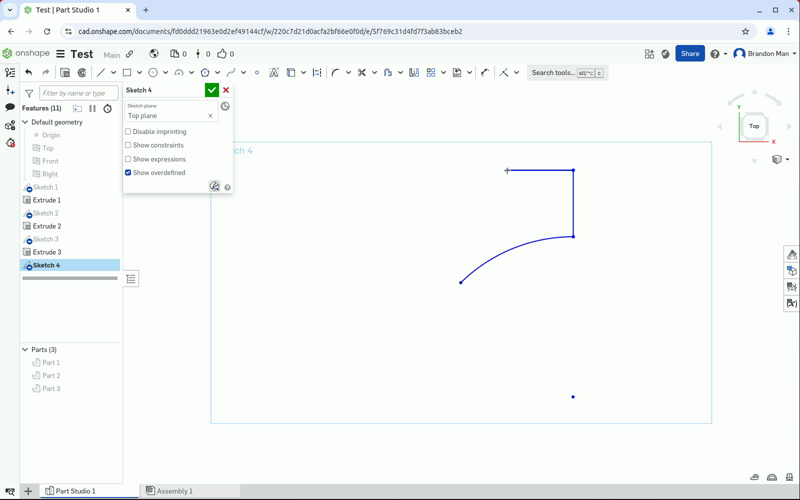
mouse_move(507, 170)
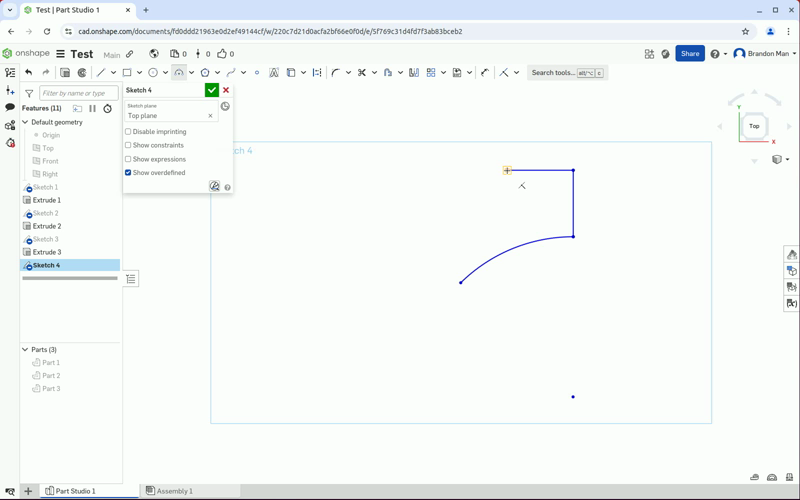
click(507, 170)
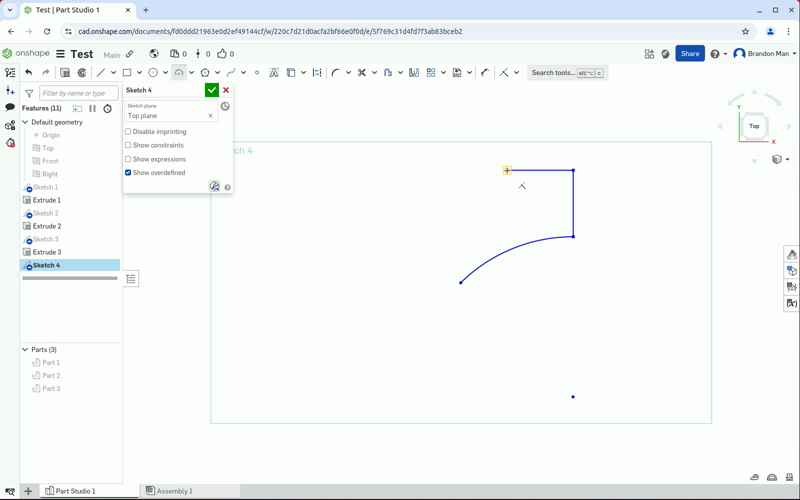
mouse_move(460, 282)
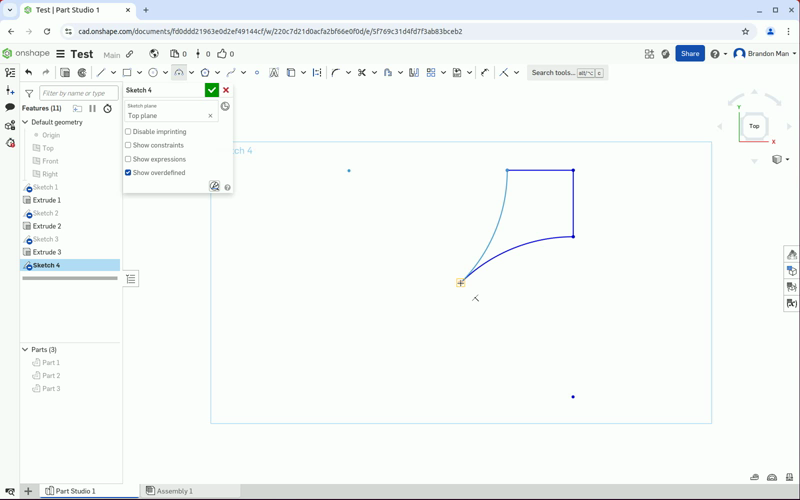
click(460, 282)
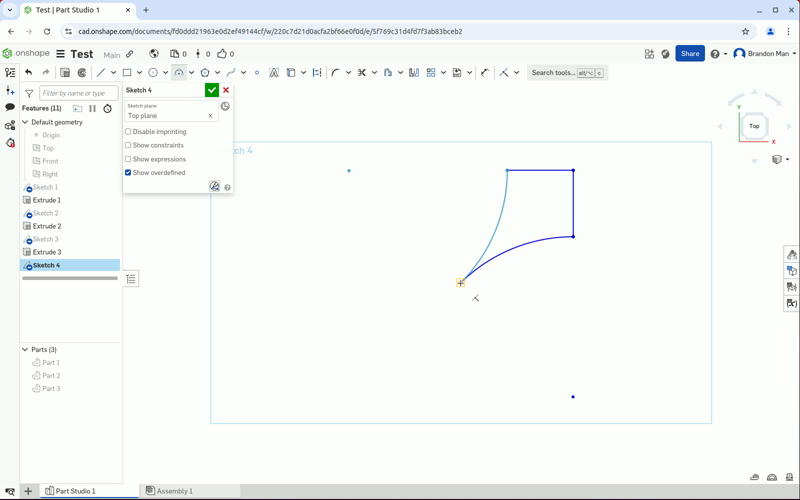
key_down(shift)
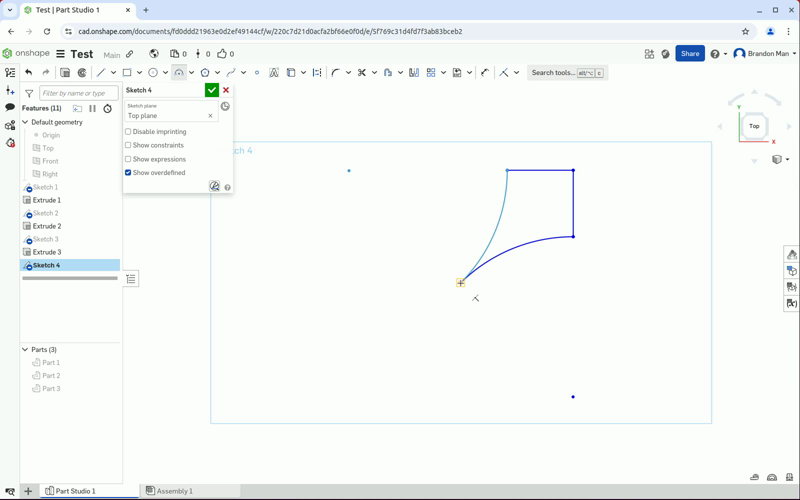
mouse_move(495, 231)
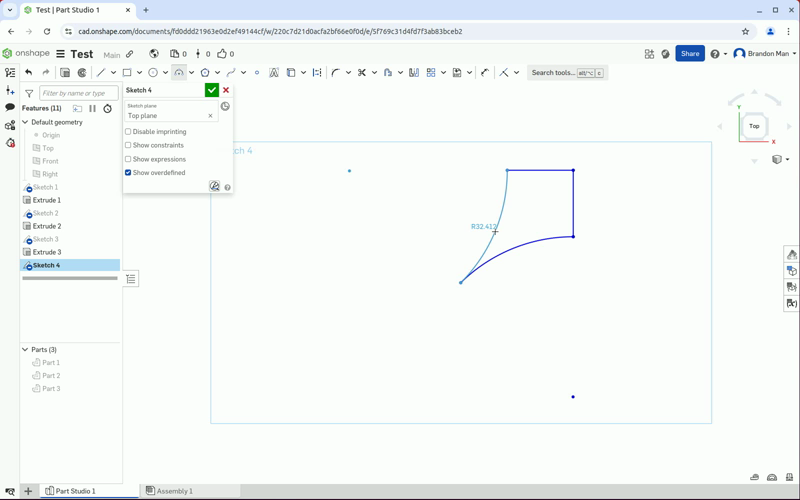
click(495, 231)
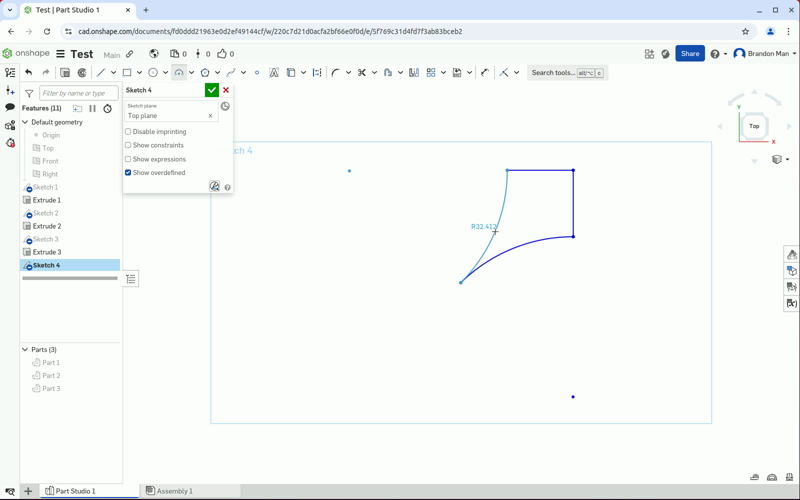
key_up(shift)
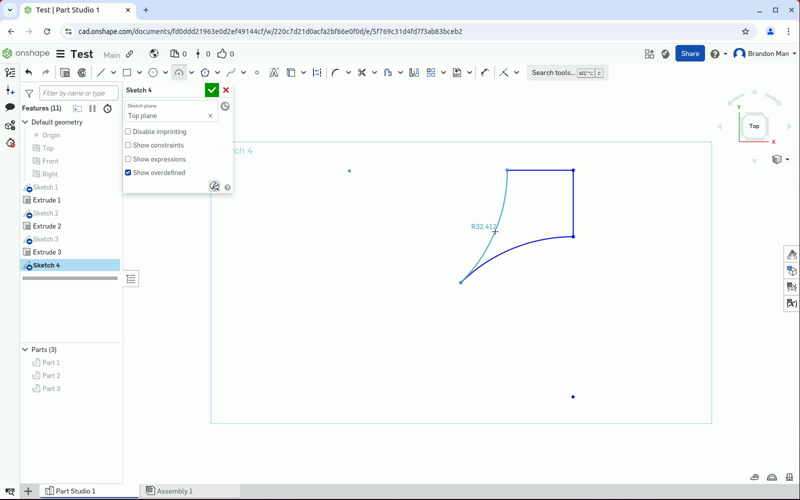
key(esc)
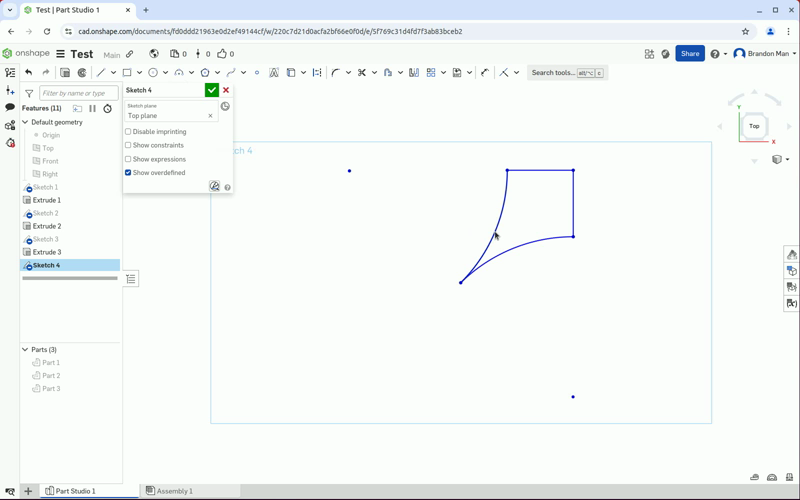
mouse_move(473, 261)
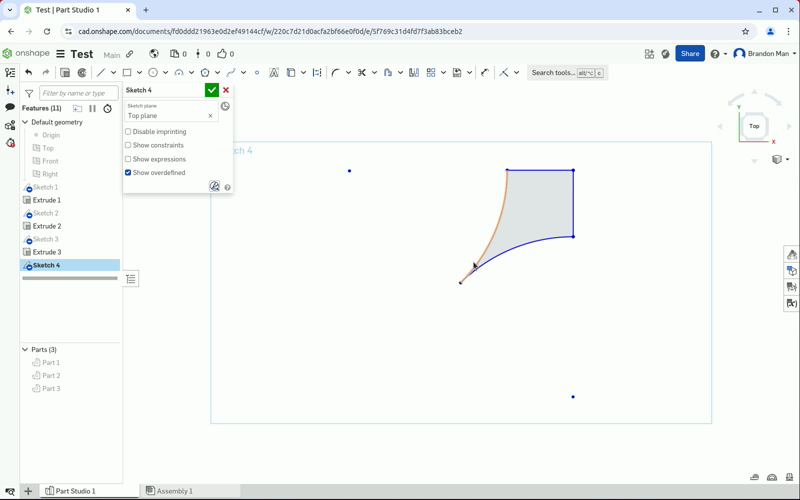
click(473, 261)
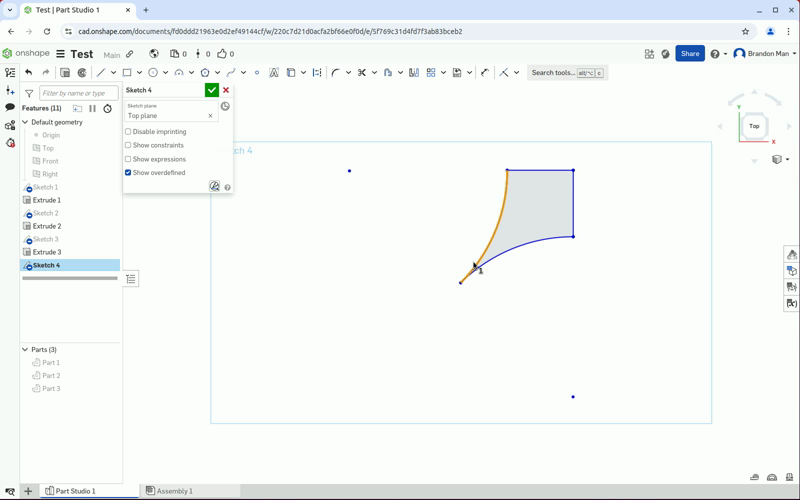
mouse_move(73, 352)
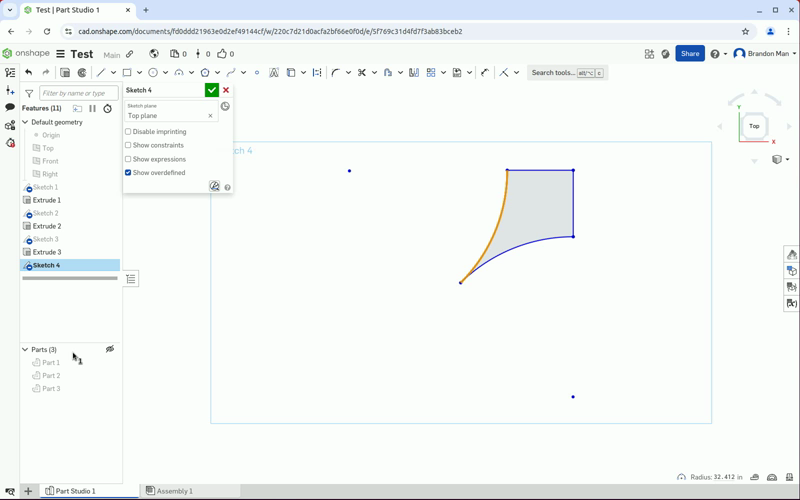
key(shift+y)
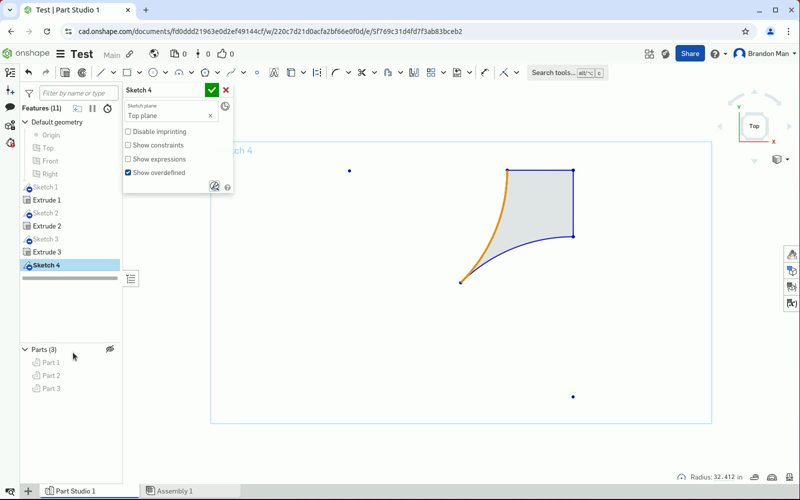
key(shift+e)
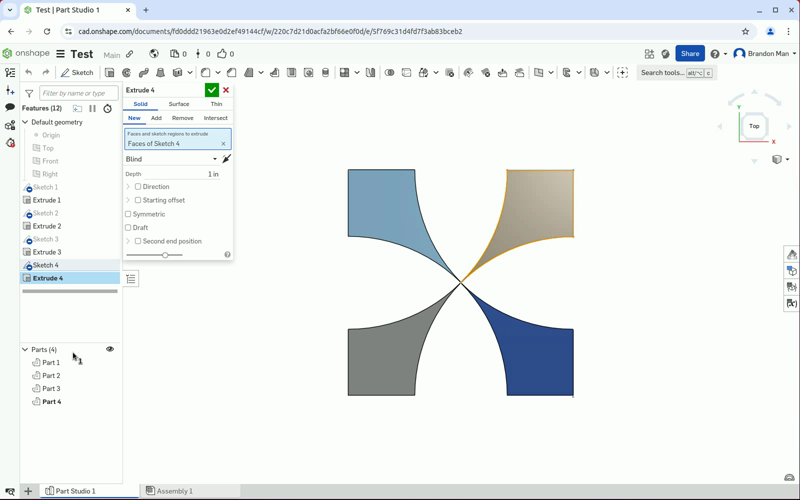
mouse_move(143, 106)
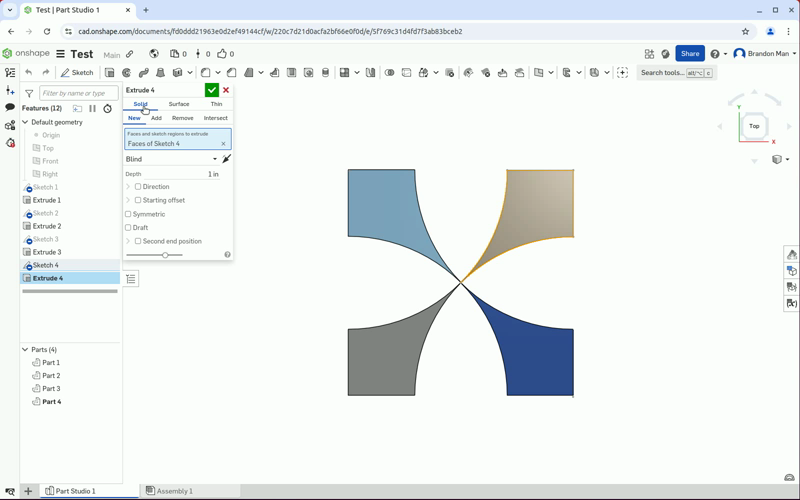
click(143, 106)
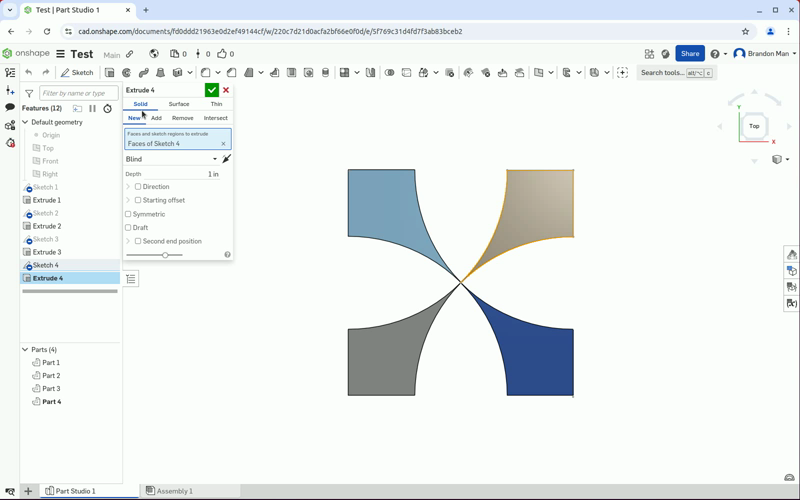
mouse_move(137, 120)
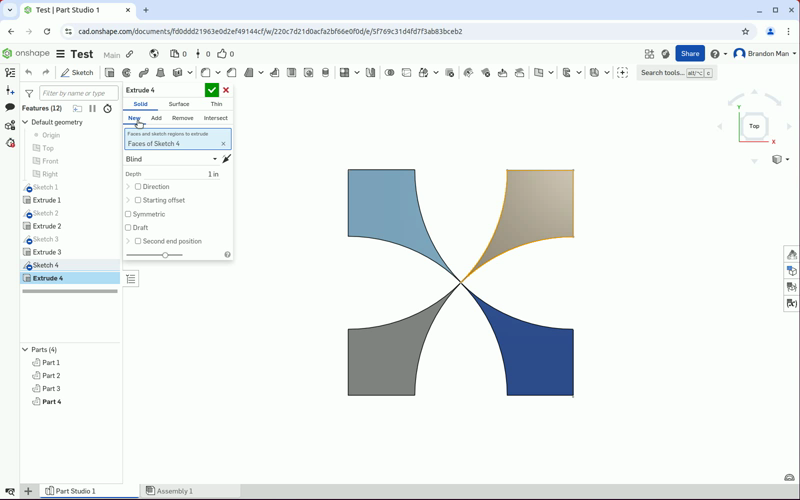
click(137, 120)
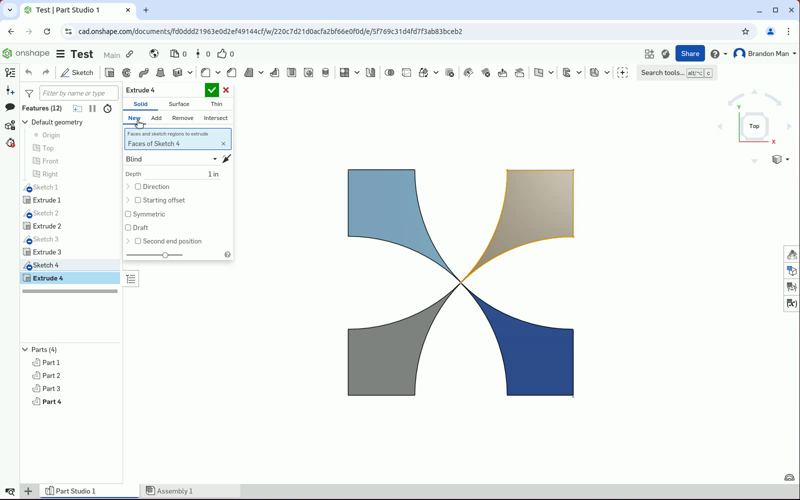
key(tab, 4)
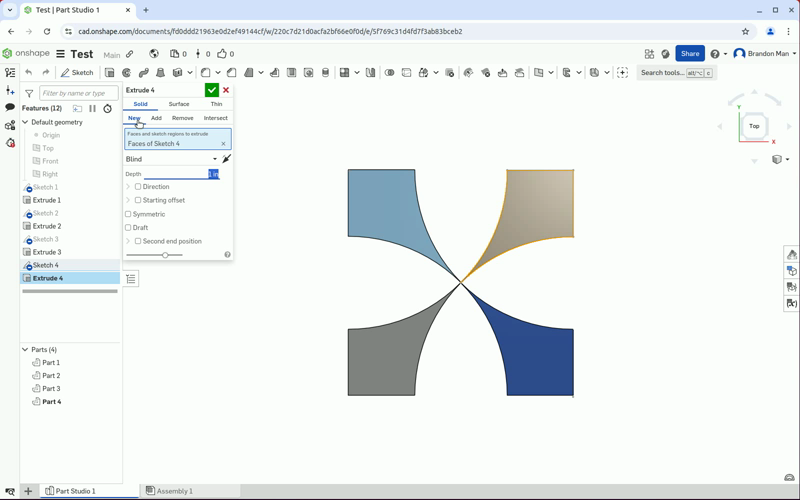
text(23.108)
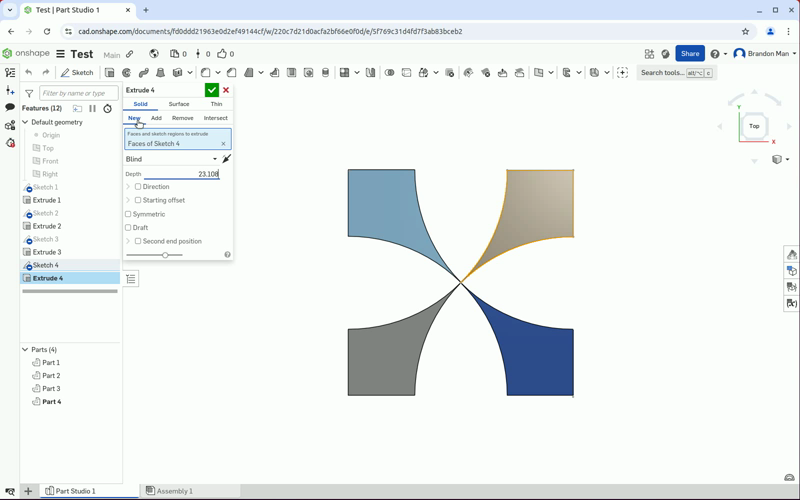
key(enter)
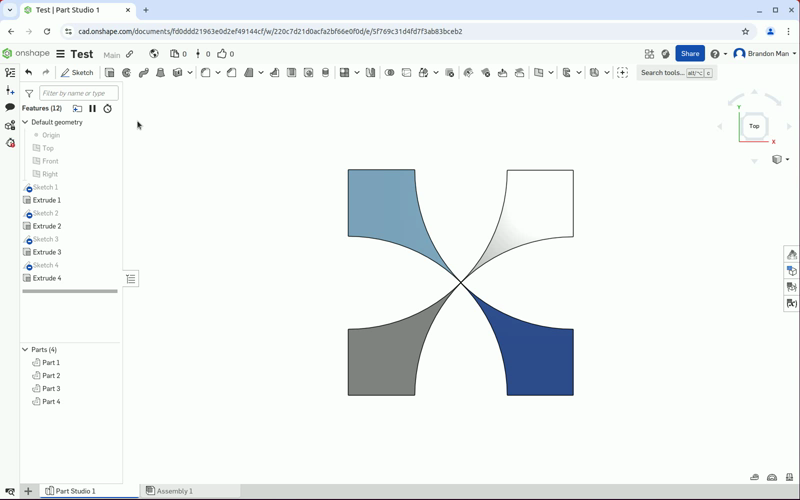
key(shift+h)
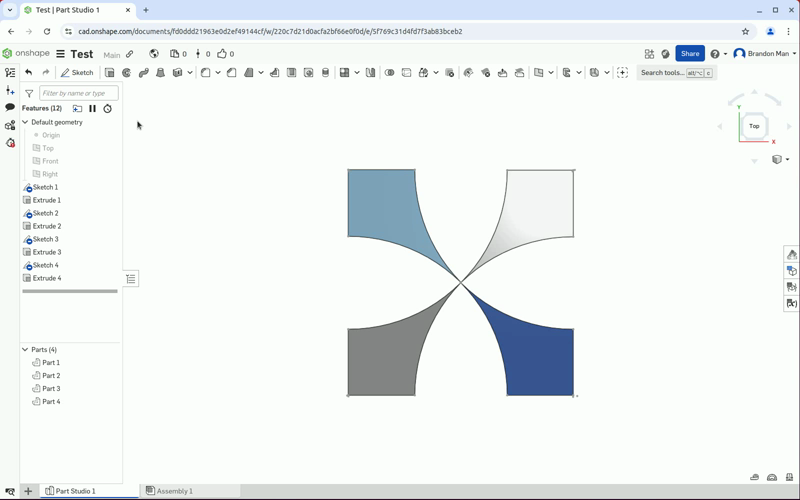
key(shift+h)
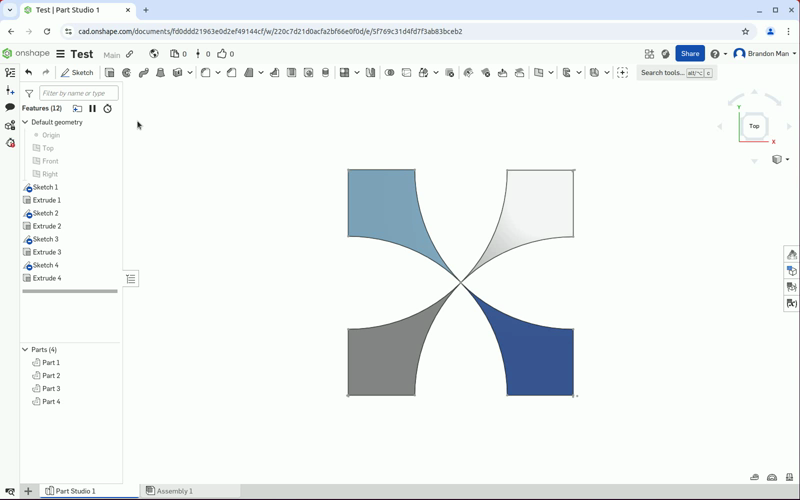
key(shift+7)
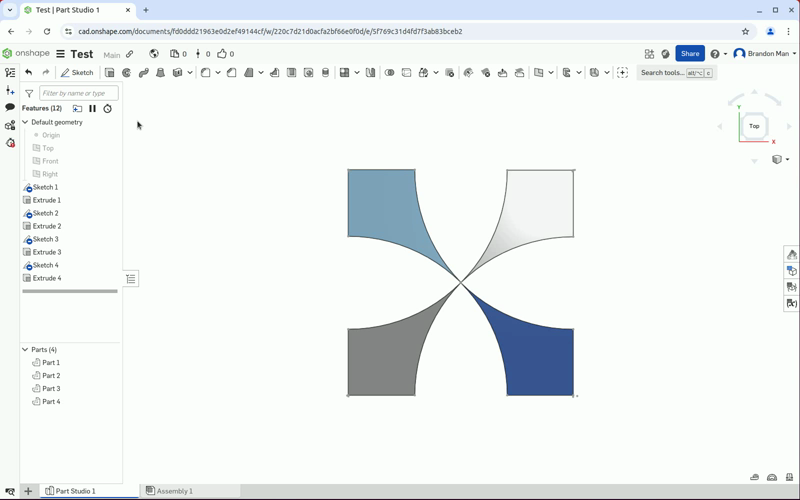
key(up, 3)
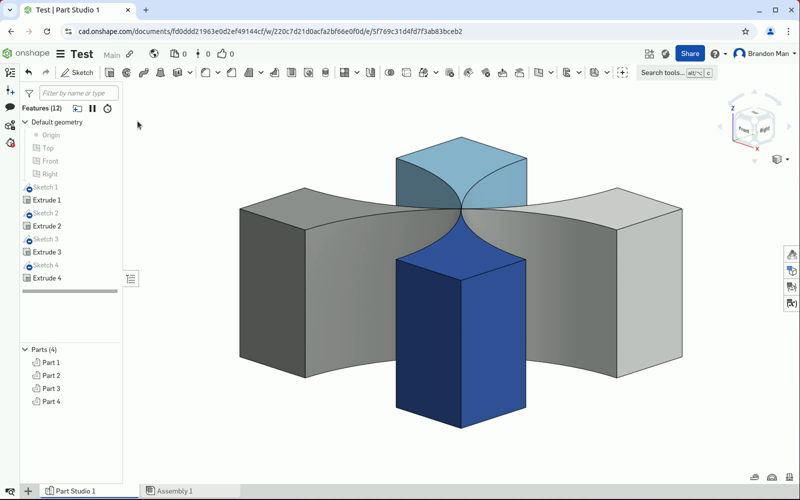
key(left, 3)
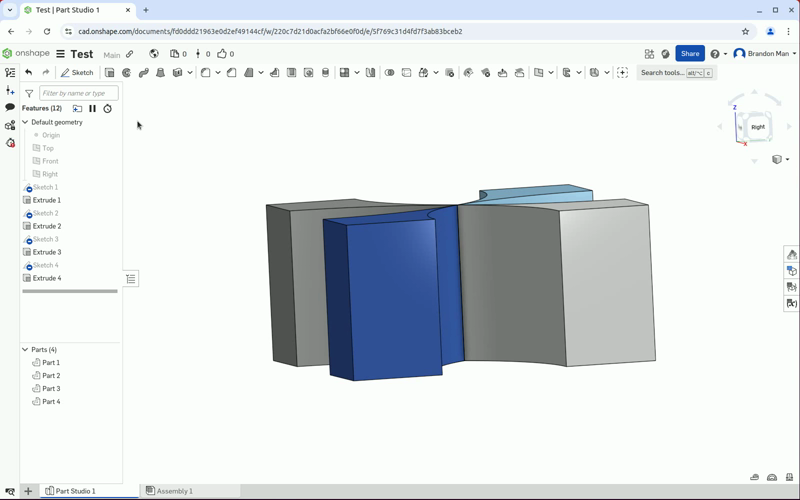
key(right, 3)
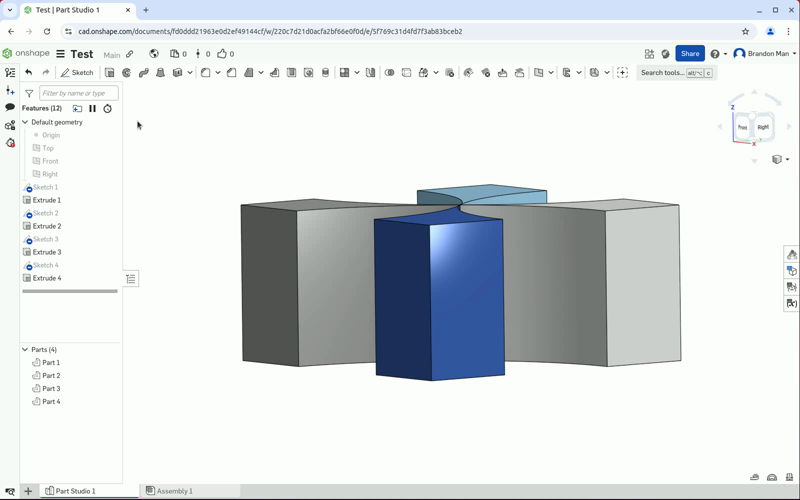
key(down, 3)
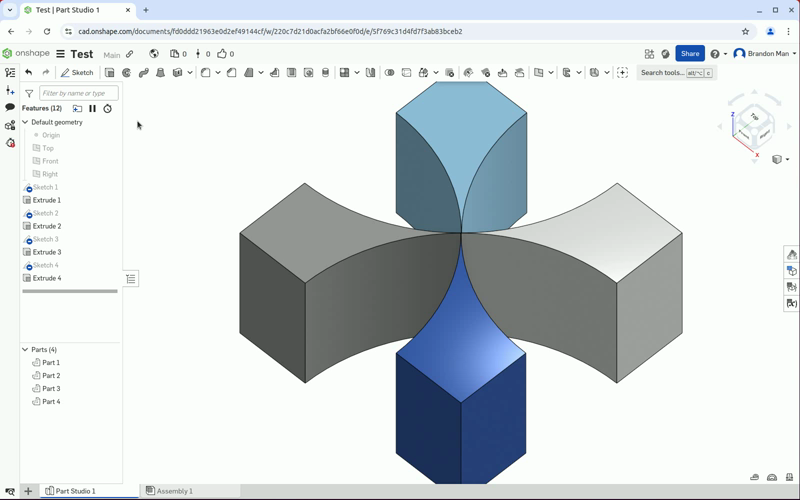
mouse_move(73, 189)
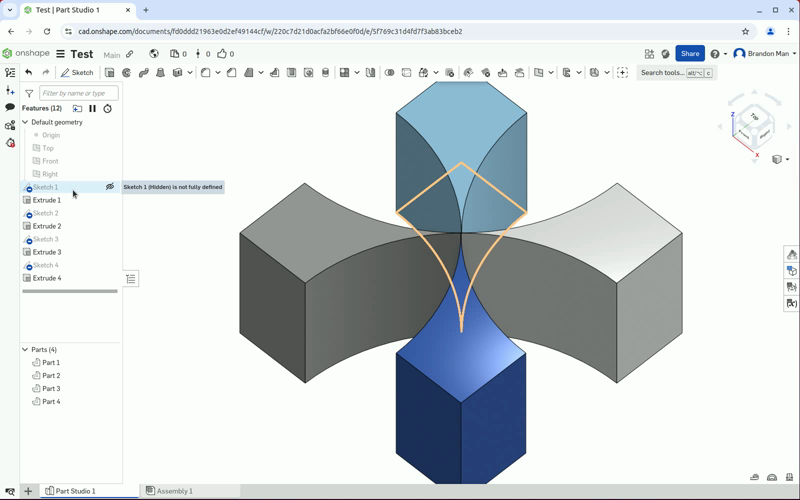
click(73, 189)